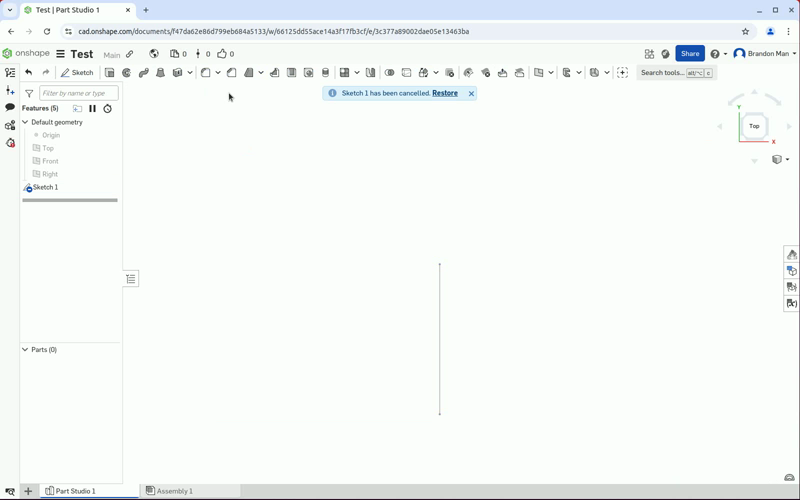
key(shift+h)
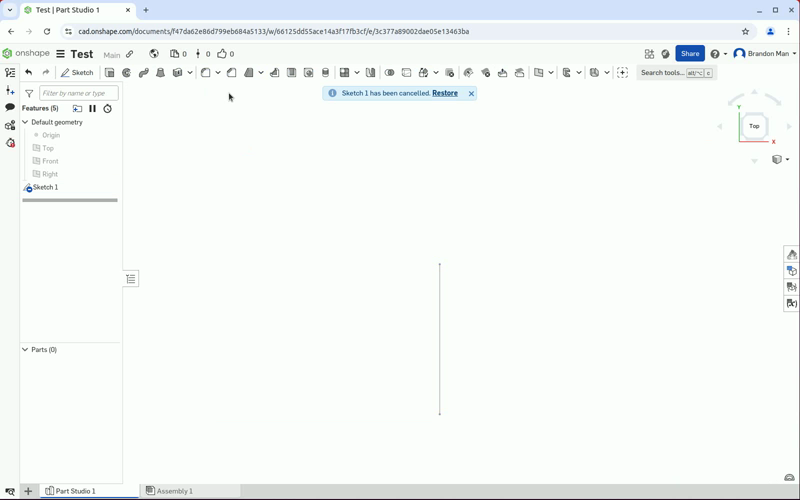
key(shift+s)
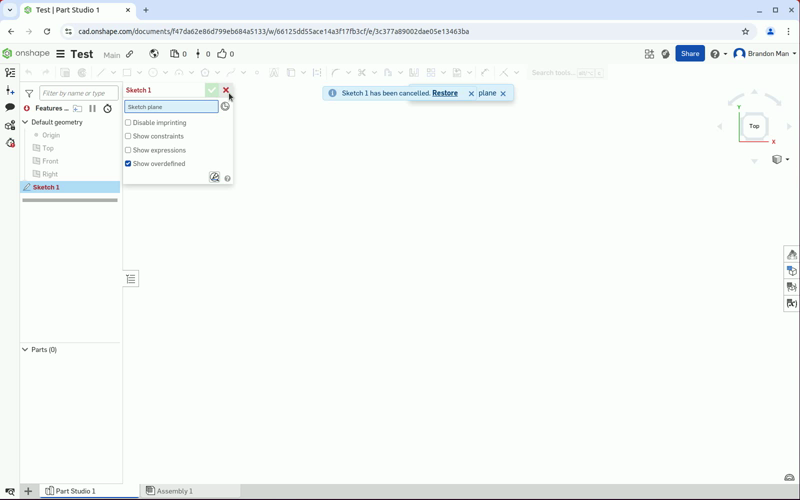
mouse_move(73, 150)
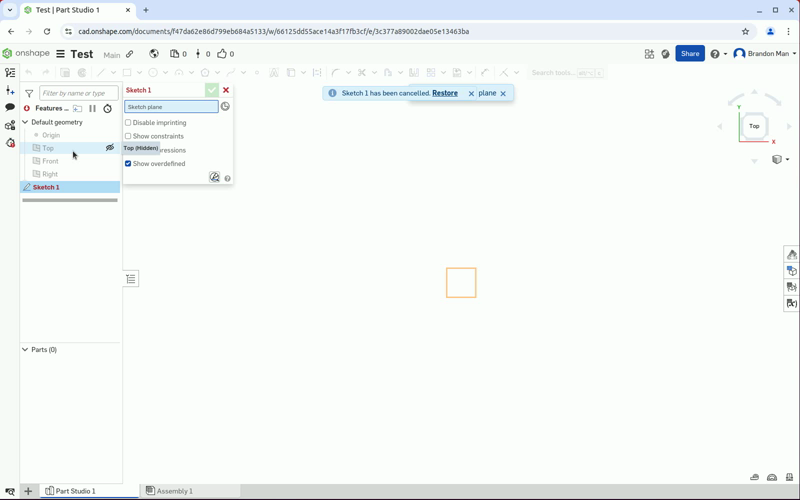
click(73, 150)
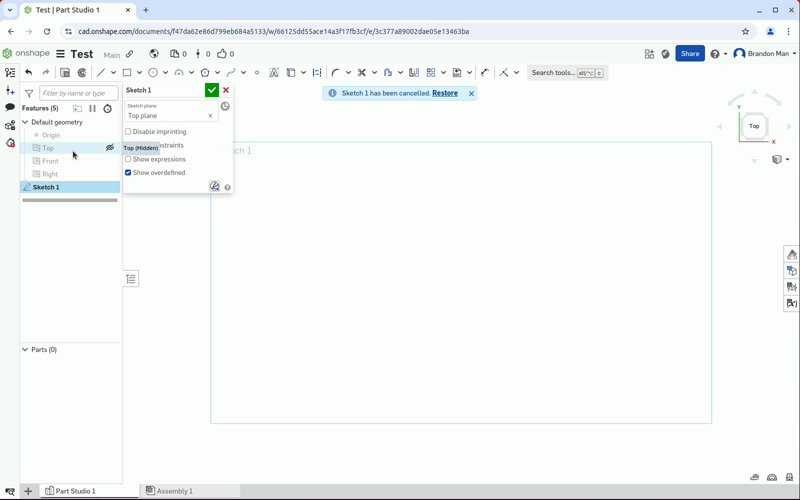
mouse_move(73, 352)
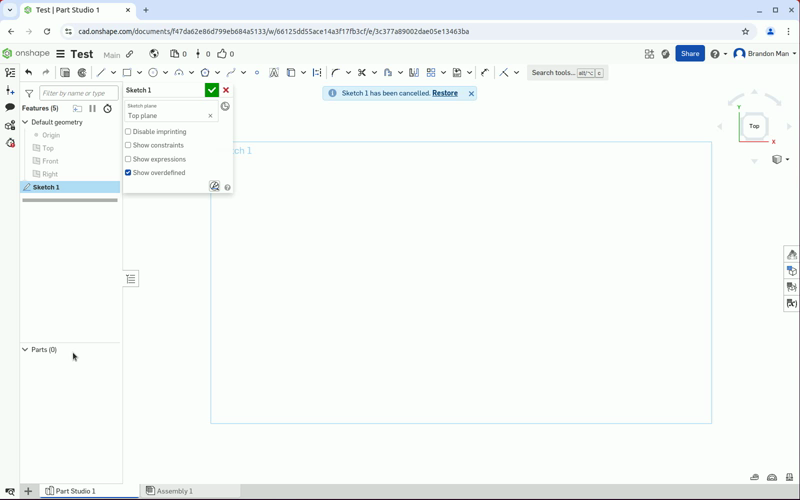
key(y)
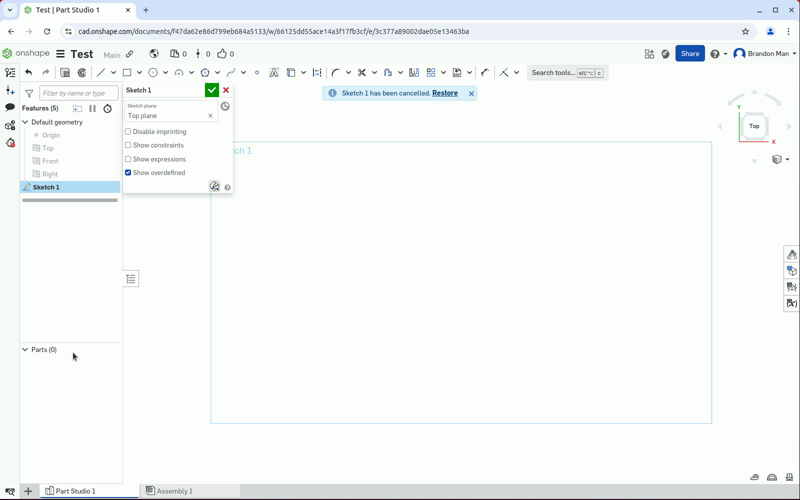
key(l)
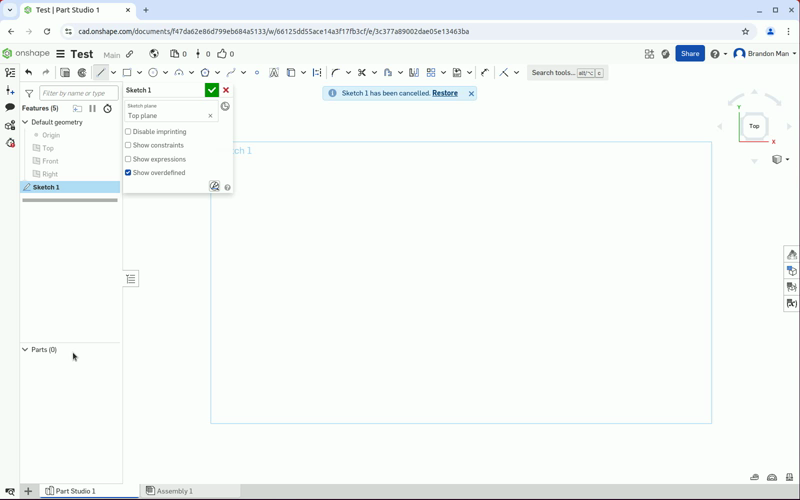
key_down(shift)
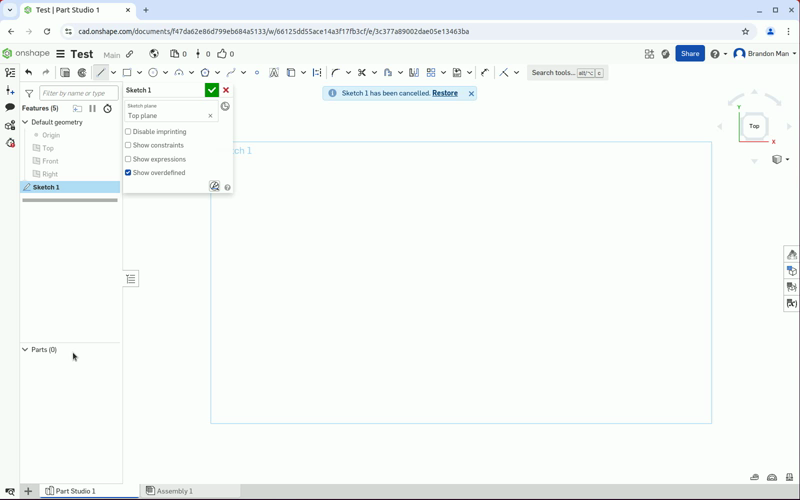
mouse_move(423, 326)
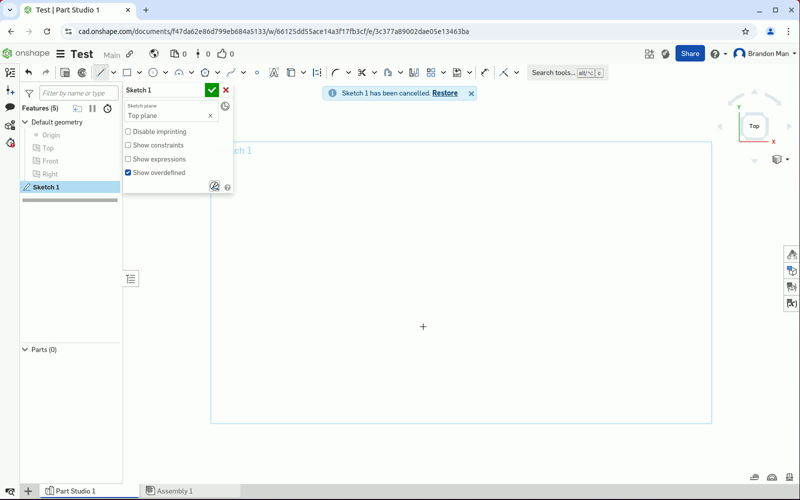
click(423, 326)
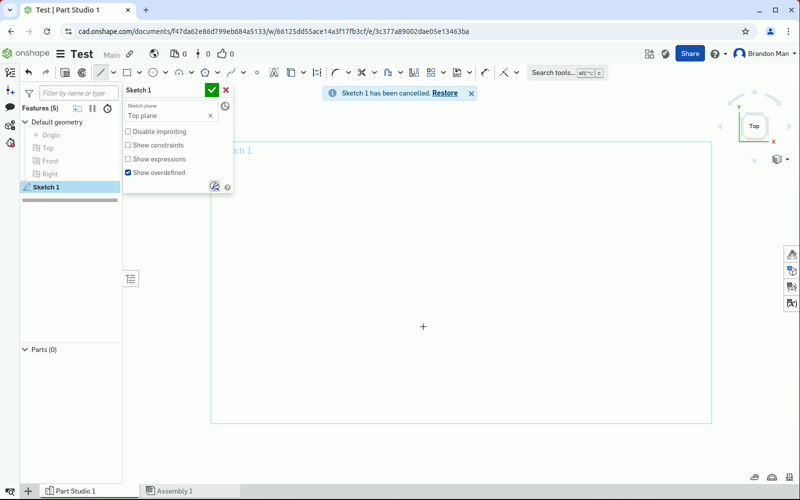
key_up(shift)
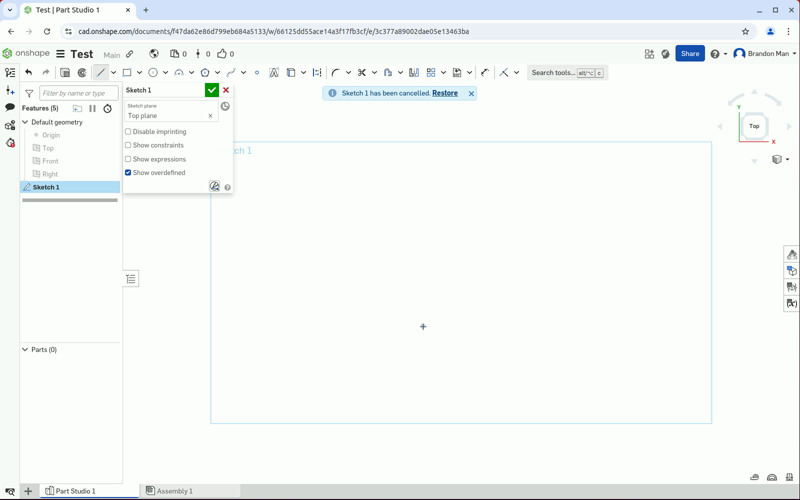
key_down(shift)
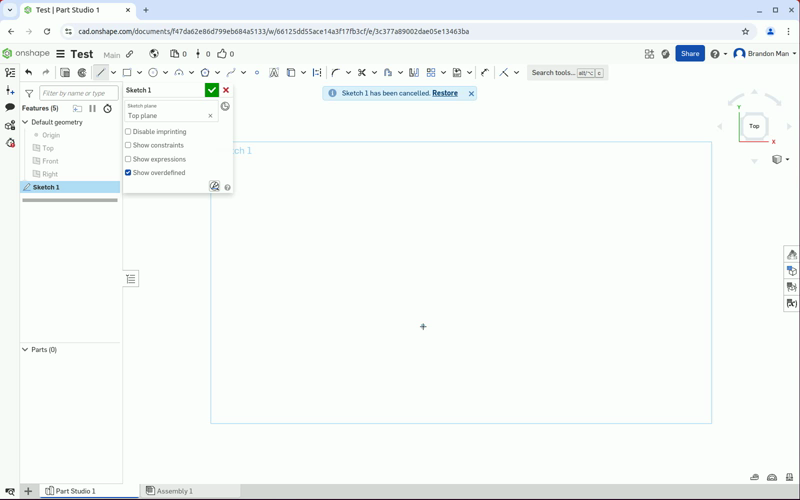
mouse_move(501, 326)
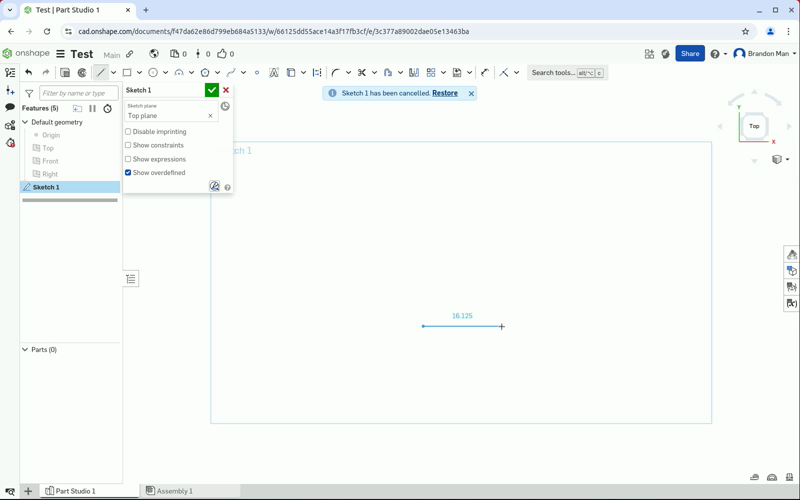
click(501, 326)
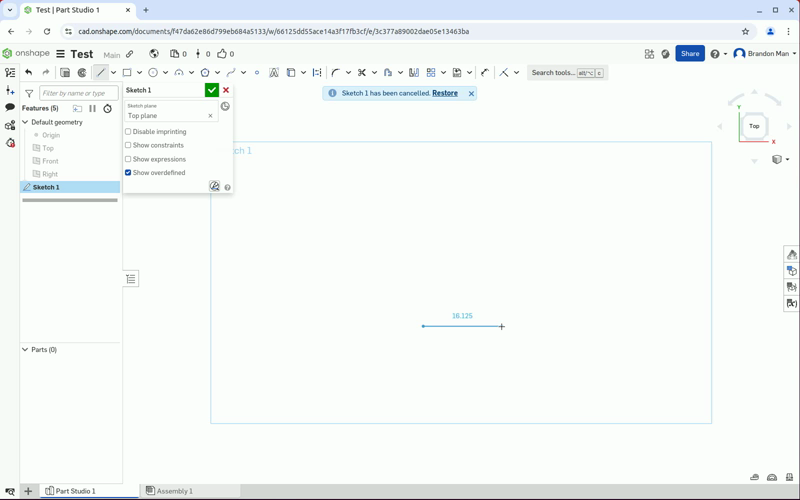
key_up(shift)
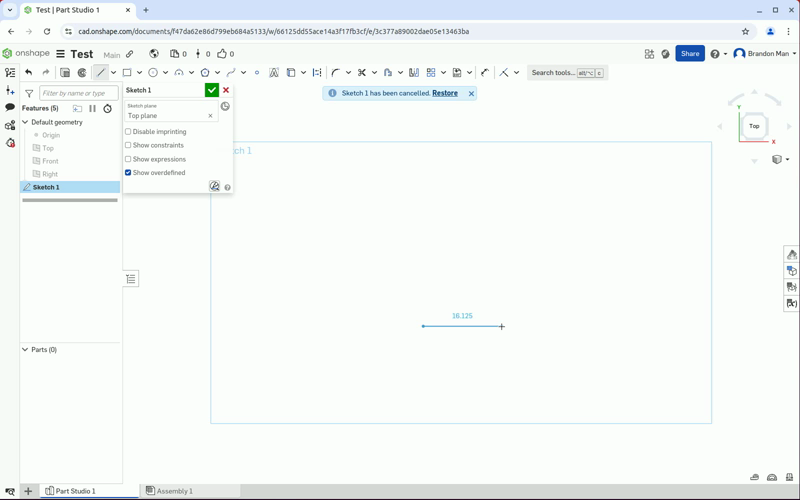
key_down(shift)
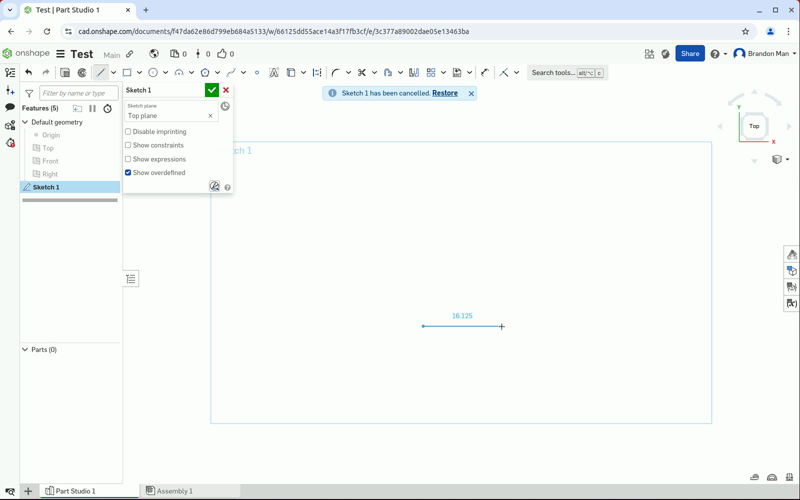
mouse_move(501, 170)
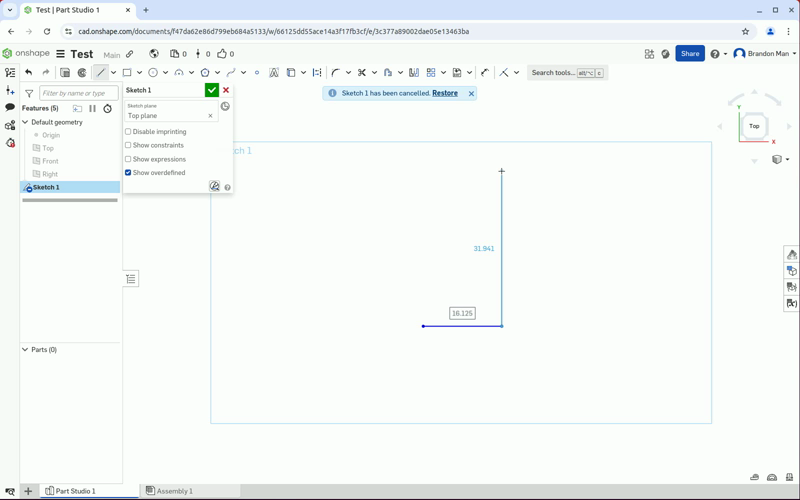
click(501, 170)
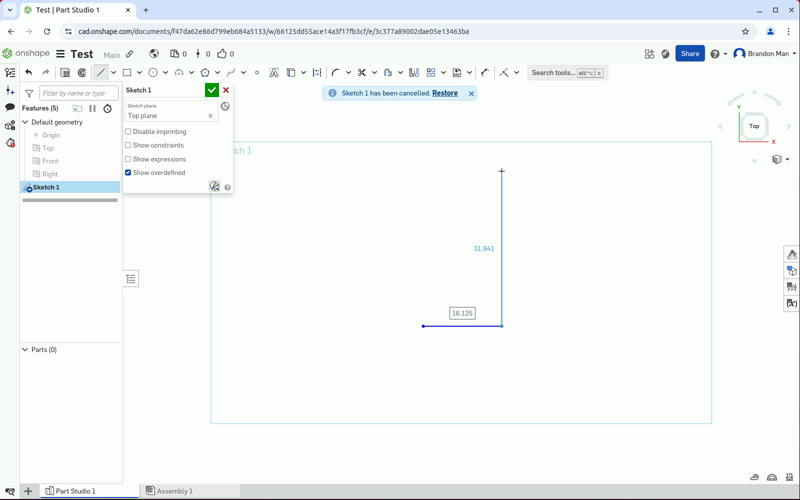
key_up(shift)
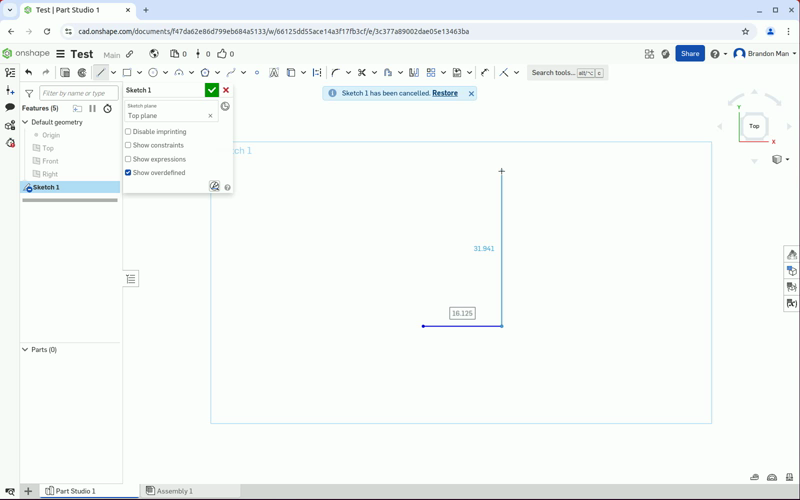
key_down(shift)
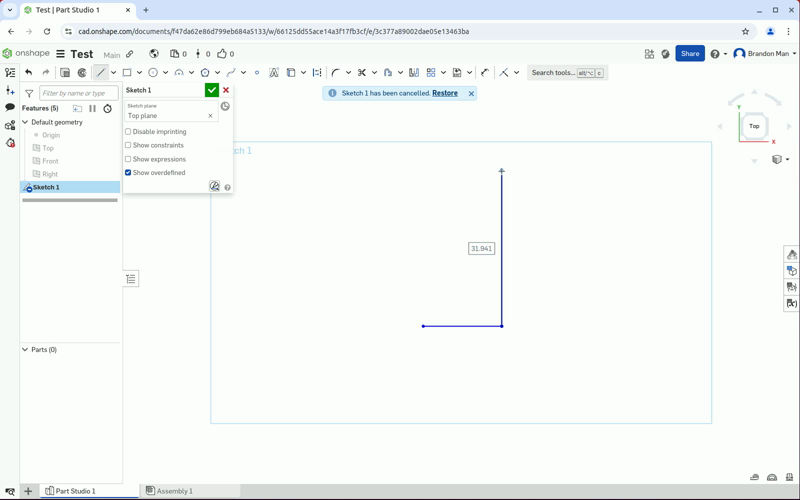
mouse_move(423, 170)
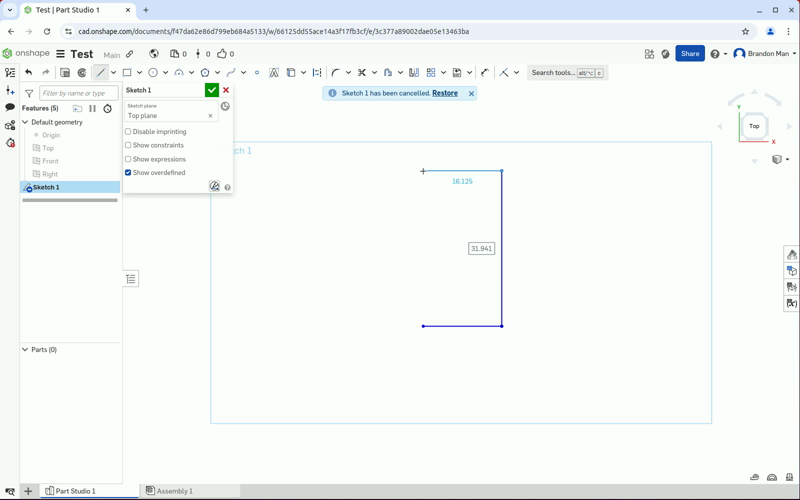
click(423, 170)
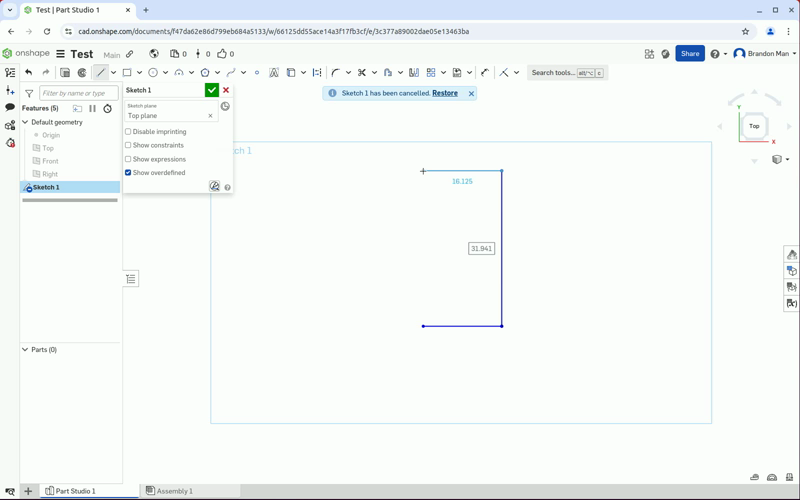
key_up(shift)
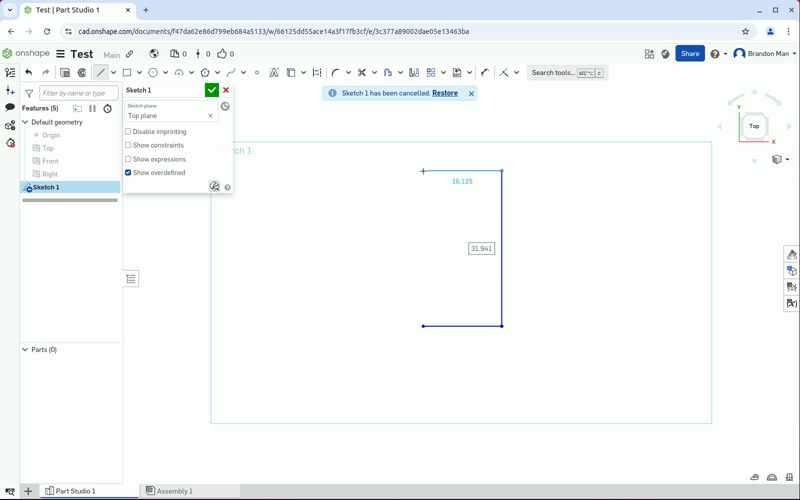
key_down(shift)
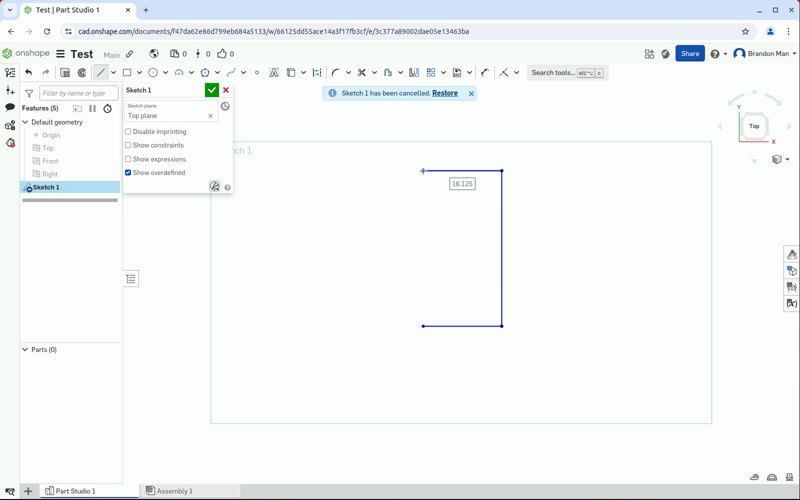
mouse_move(423, 326)
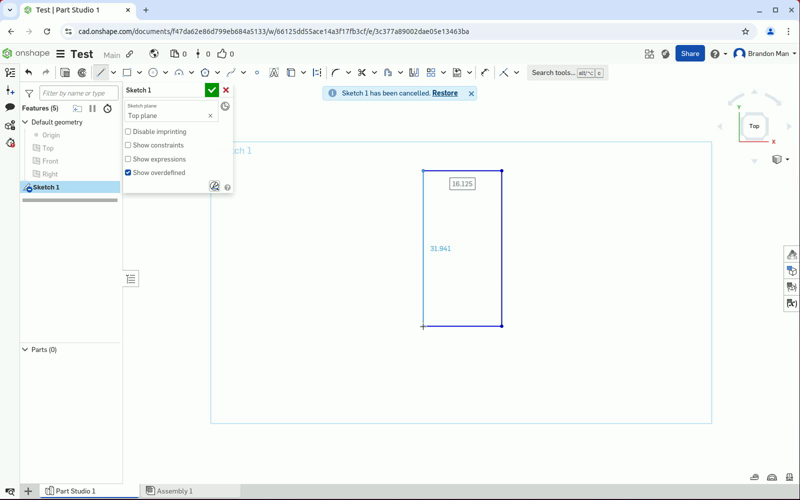
key_up(shift)
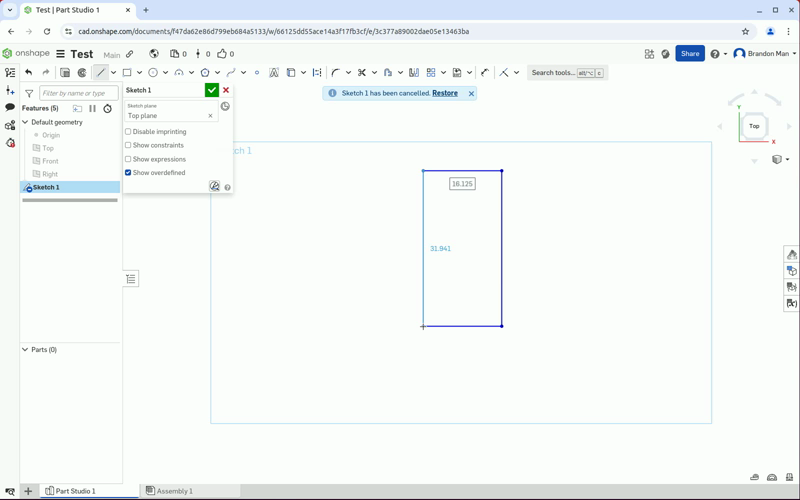
click(423, 326)
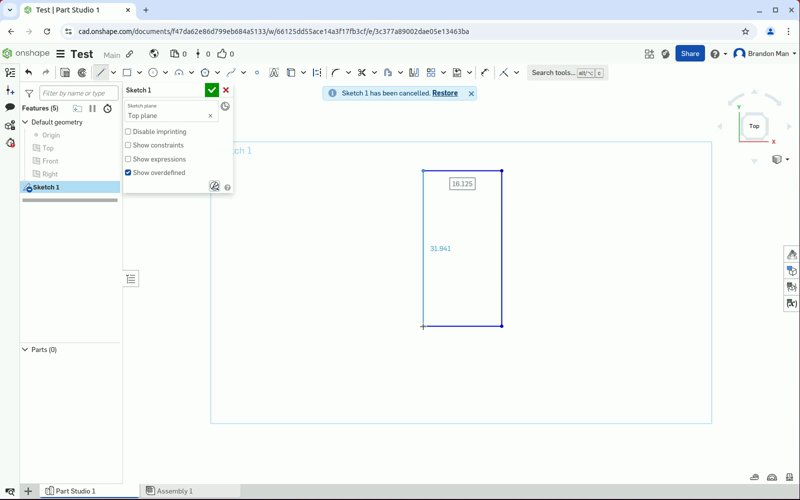
key(esc)
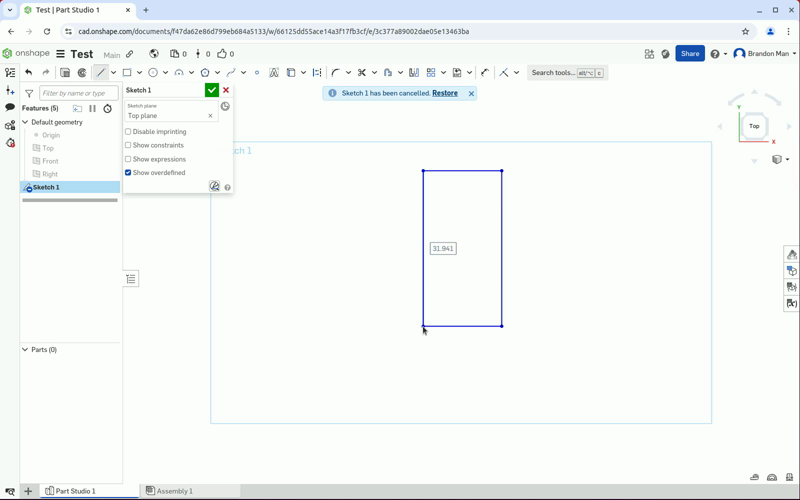
mouse_move(477, 289)
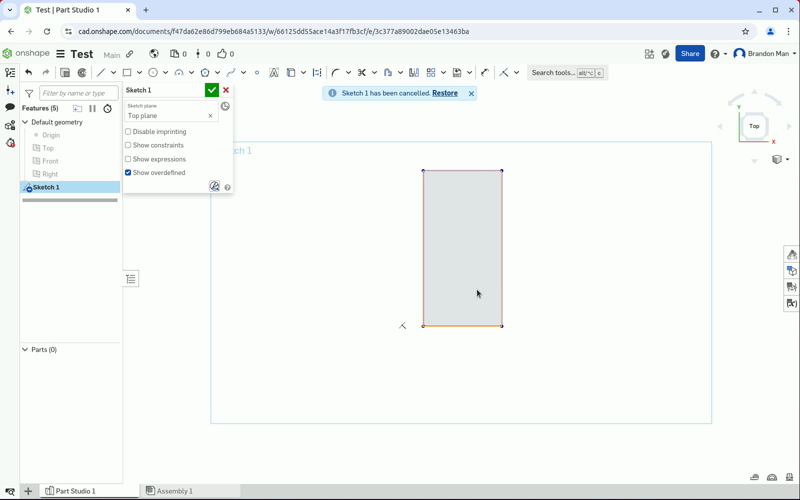
click(477, 289)
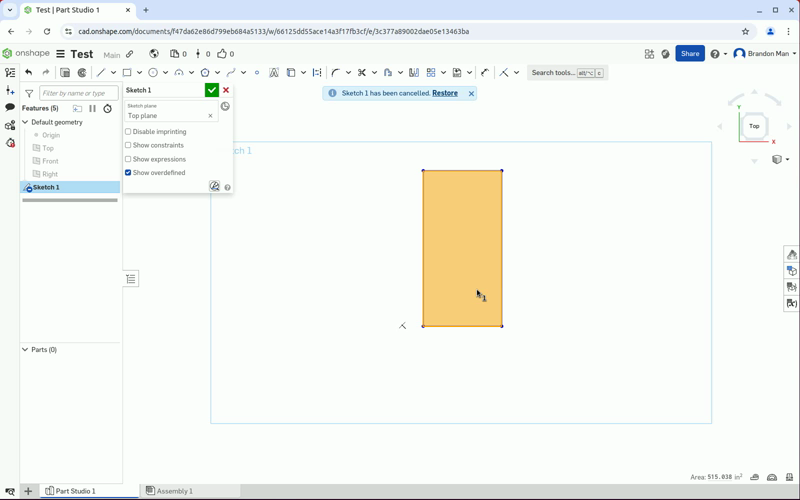
mouse_move(73, 352)
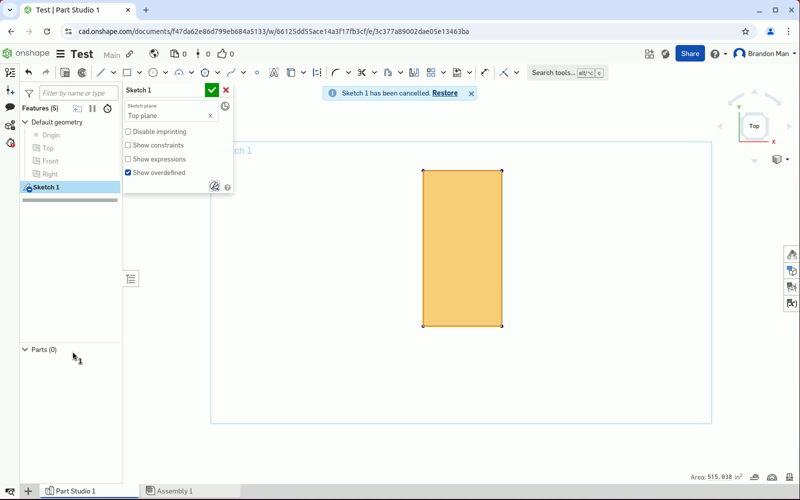
key(shift+y)
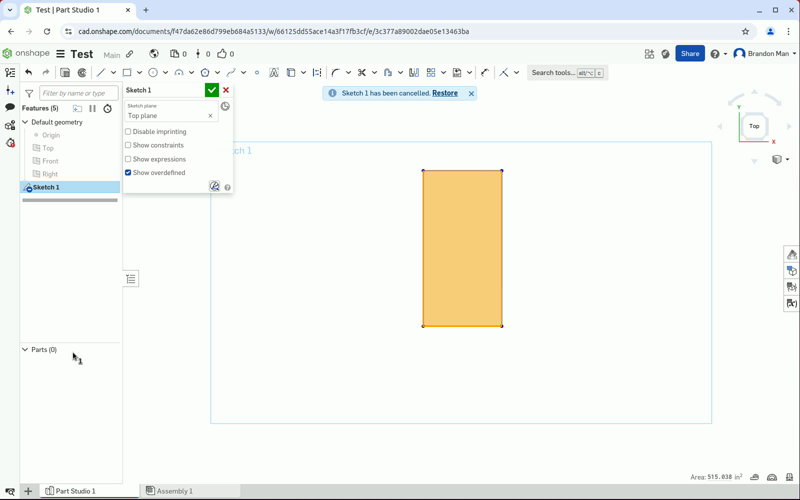
key(shift+e)
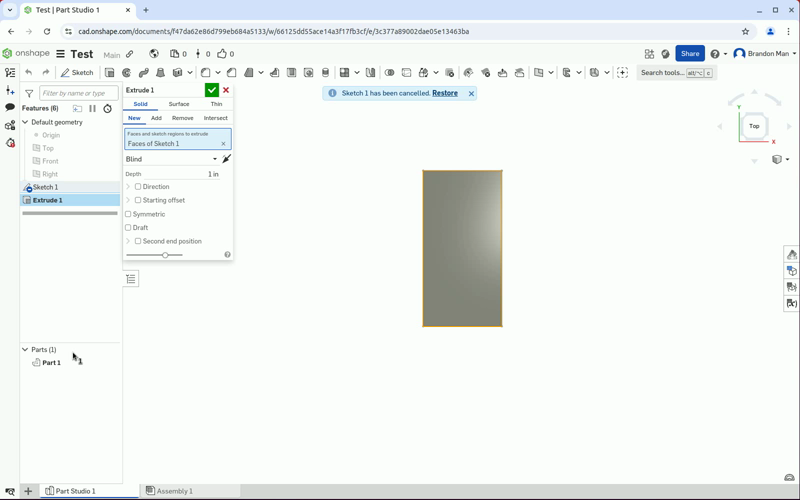
mouse_move(143, 106)
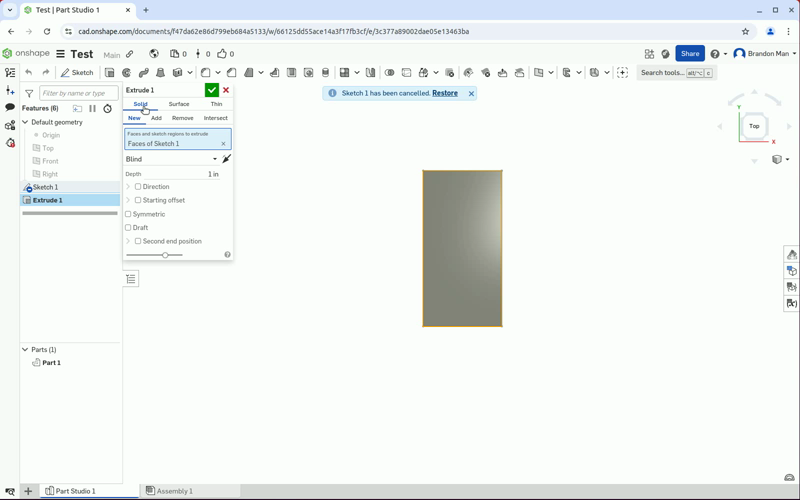
click(143, 106)
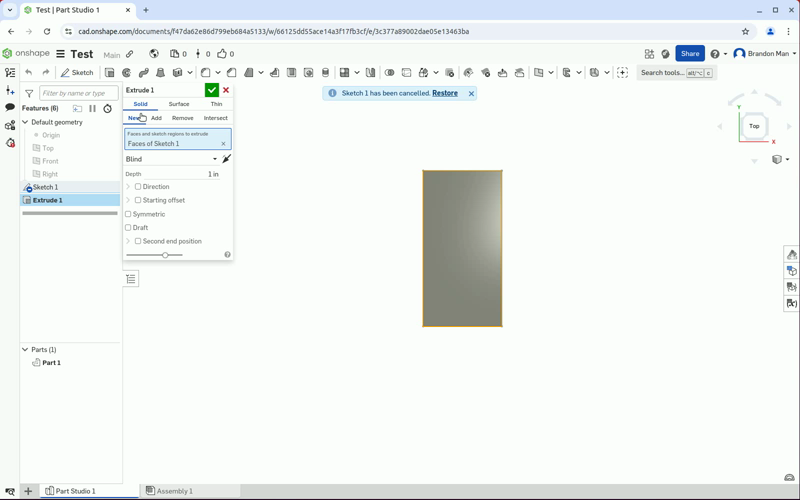
mouse_move(137, 120)
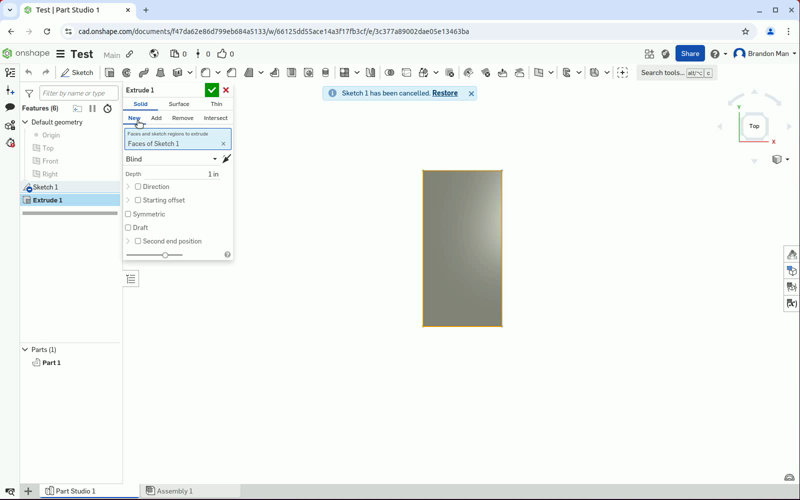
click(137, 120)
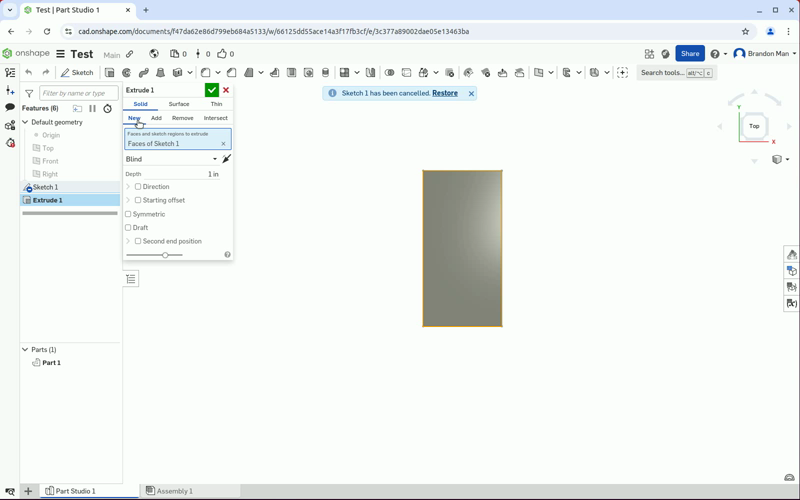
key(tab, 4)
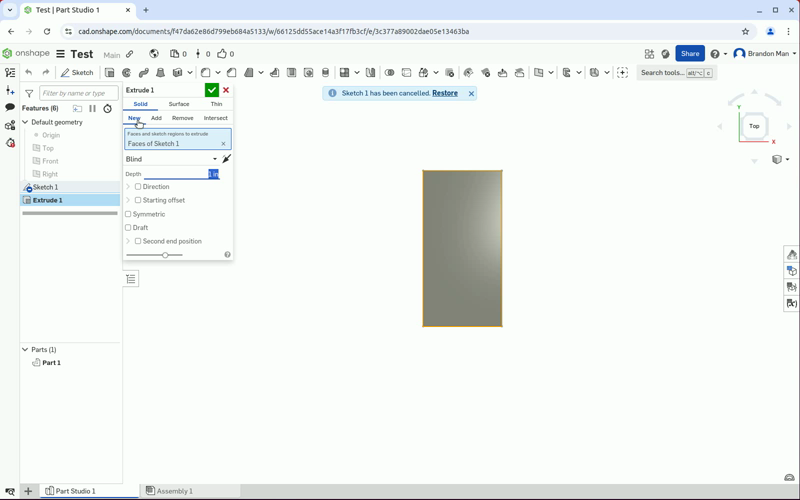
text(21.183)
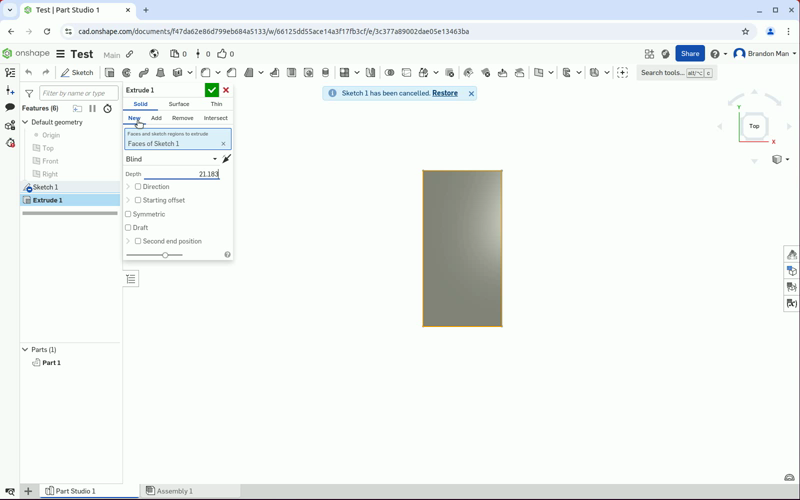
key(enter)
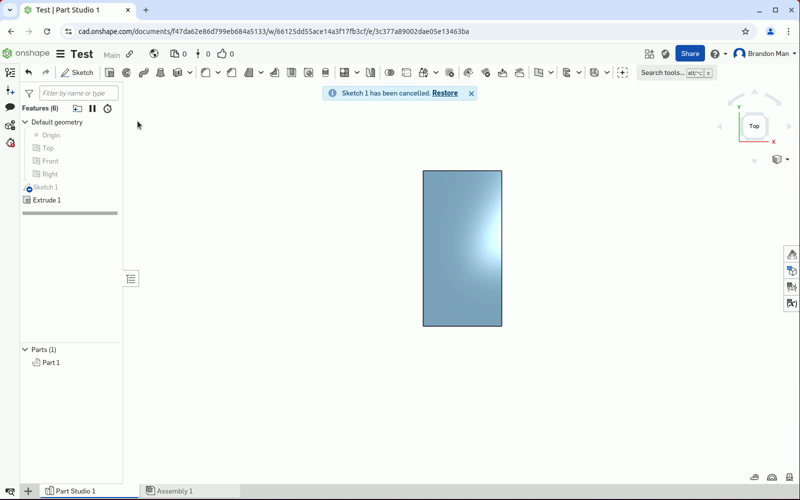
key(shift+h)
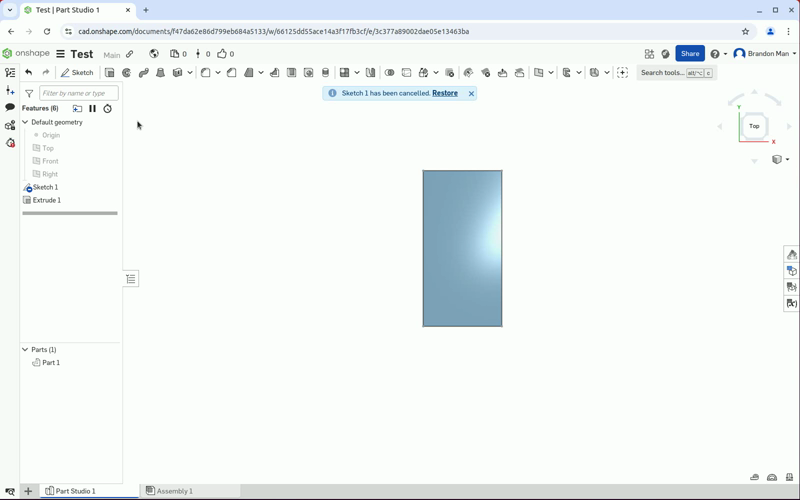
key(shift+h)
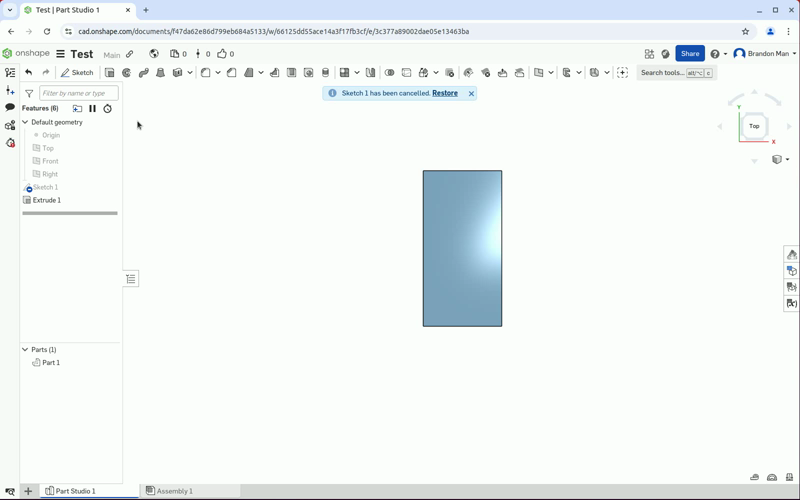
mouse_move(73, 189)
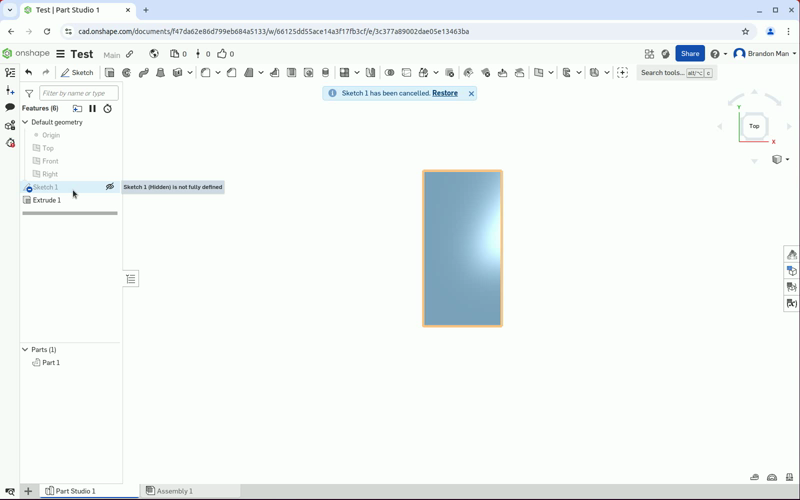
click(73, 189)
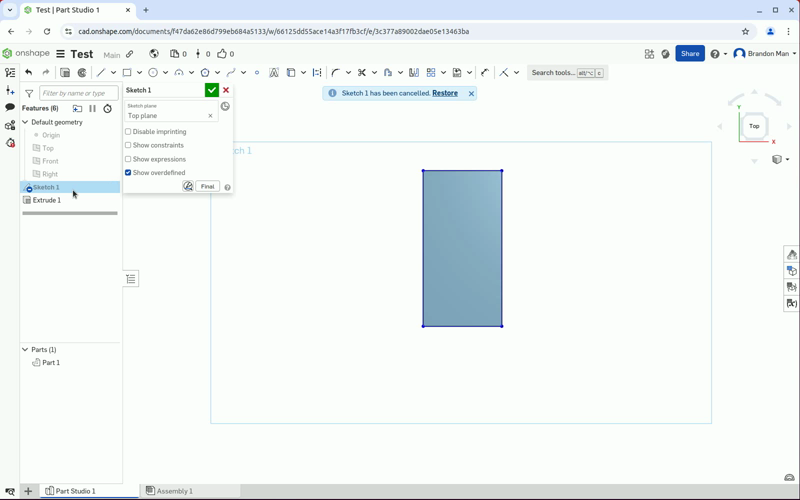
mouse_move(229, 92)
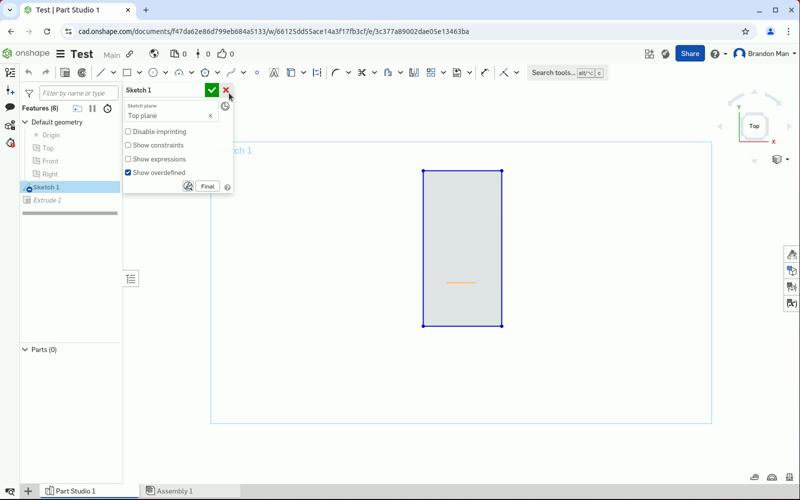
click(229, 92)
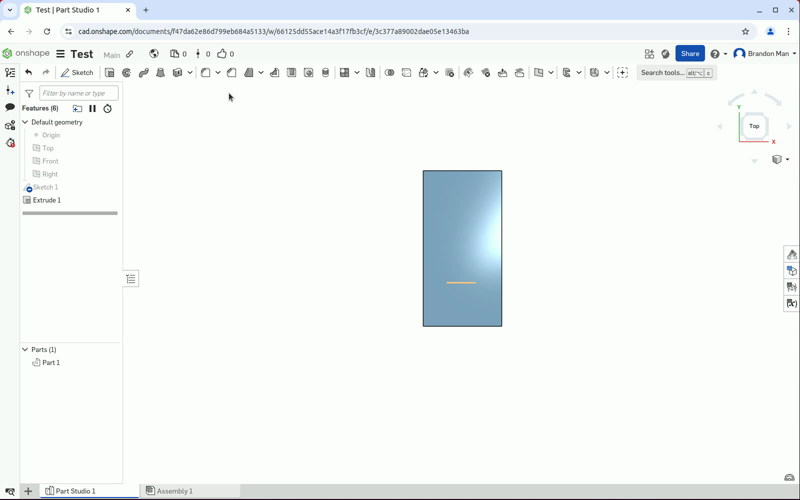
mouse_move(73, 352)
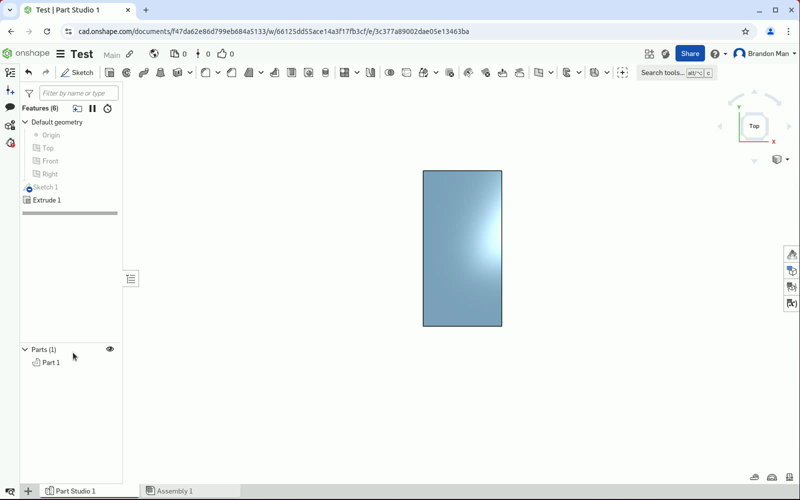
key(y)
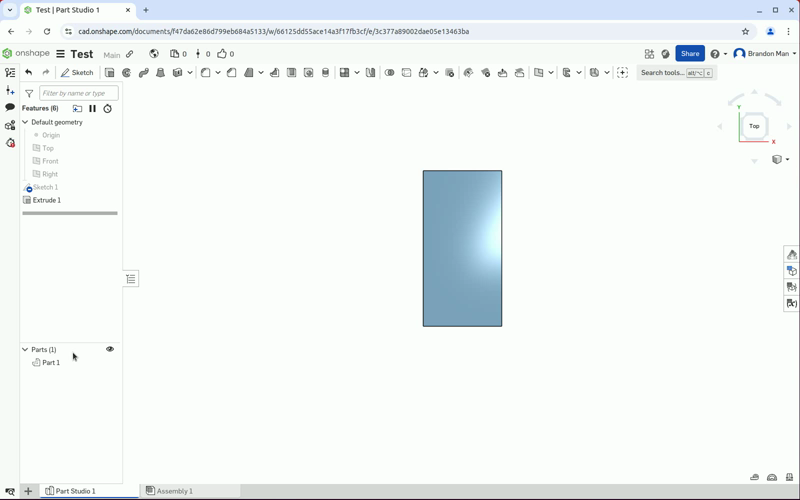
key(shift+p)
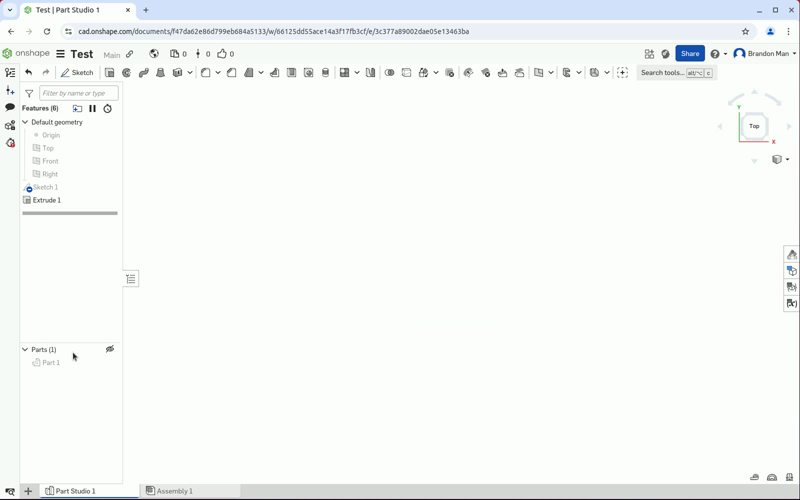
key(space)
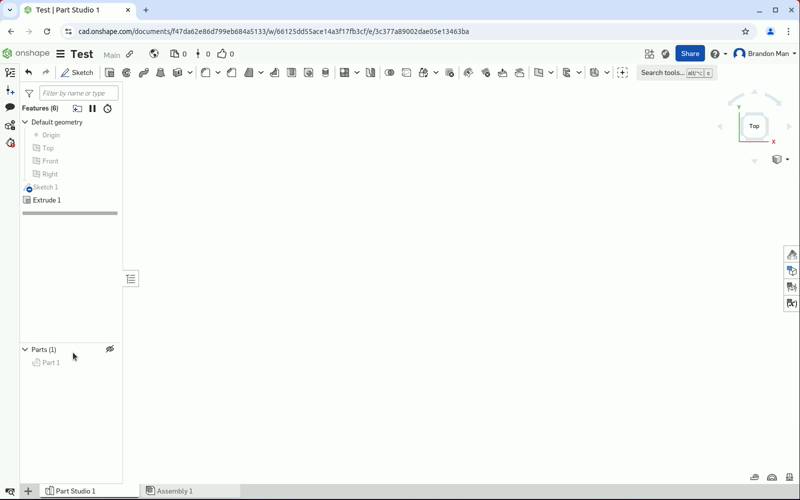
key_down(shift)
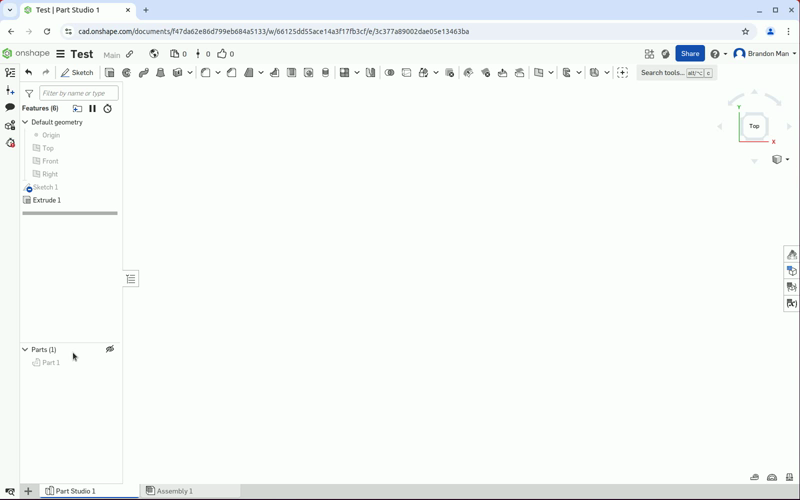
key(up)
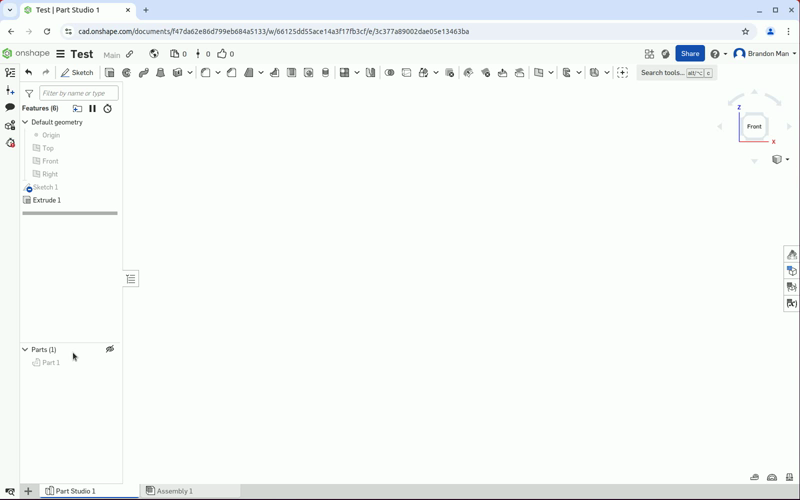
key_up(shift)
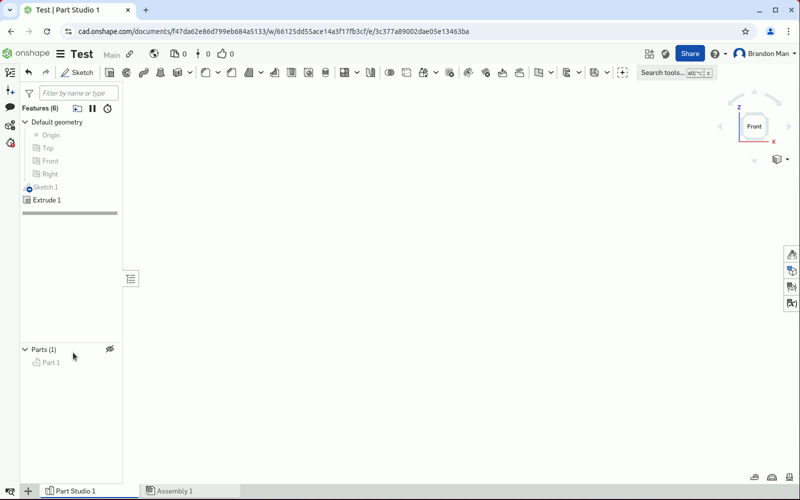
key(space)
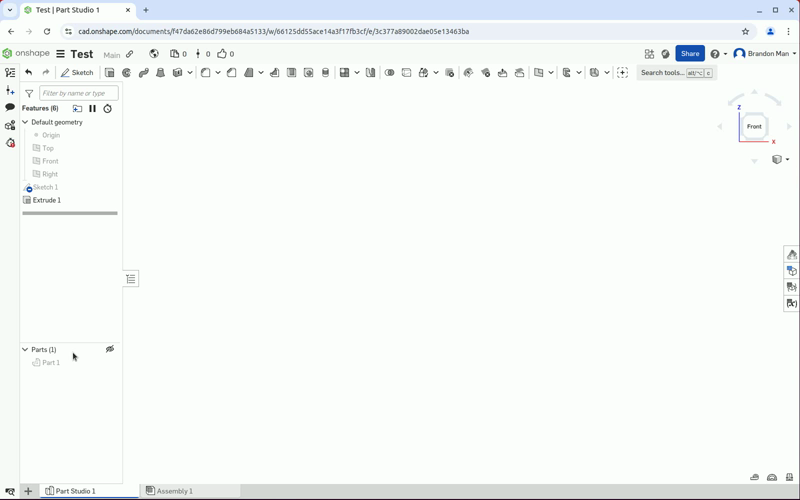
key_down(shift)
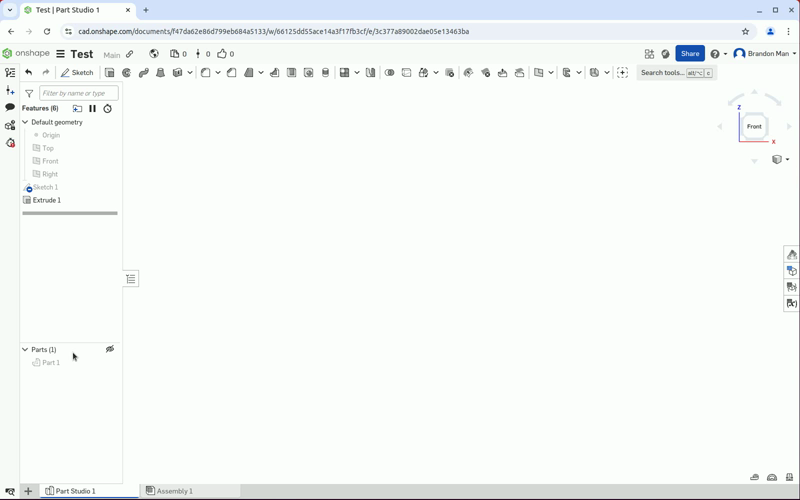
key(left)
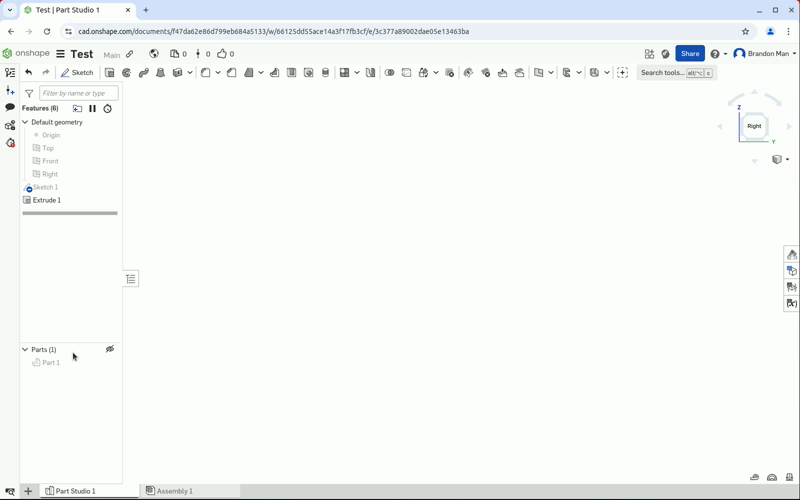
key_up(shift)
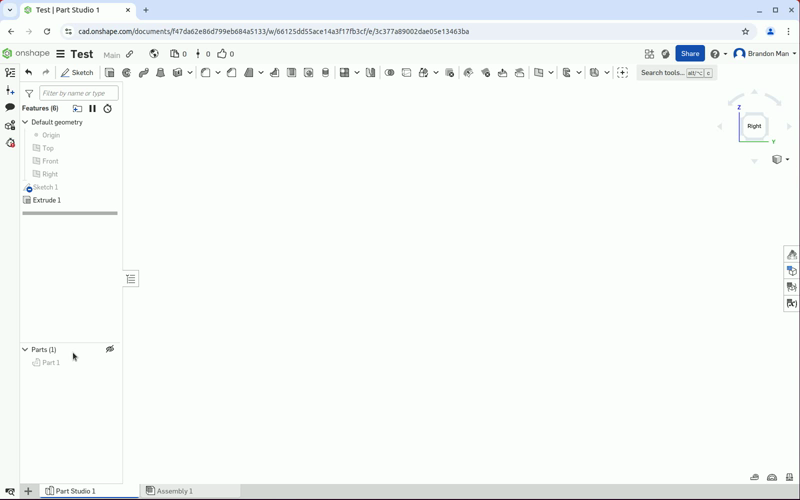
mouse_move(73, 352)
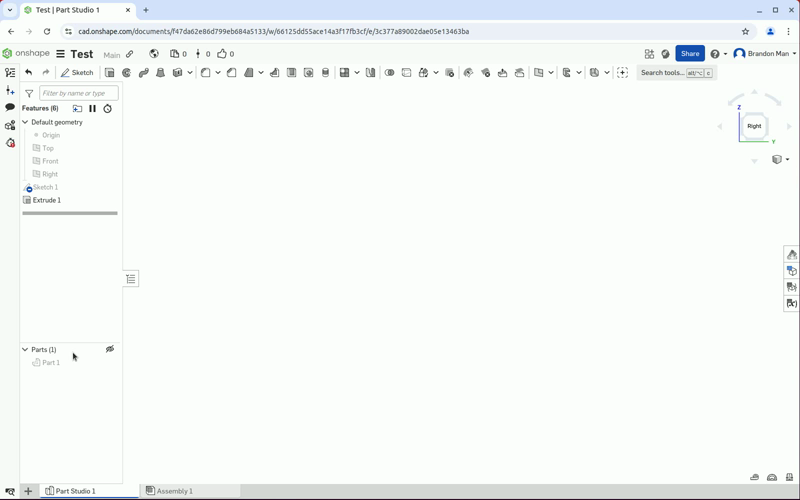
key(shift+y)
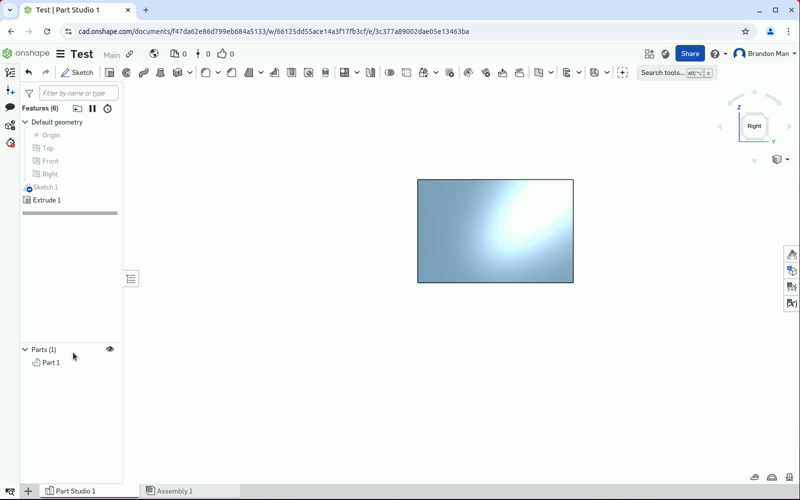
mouse_move(541, 75)
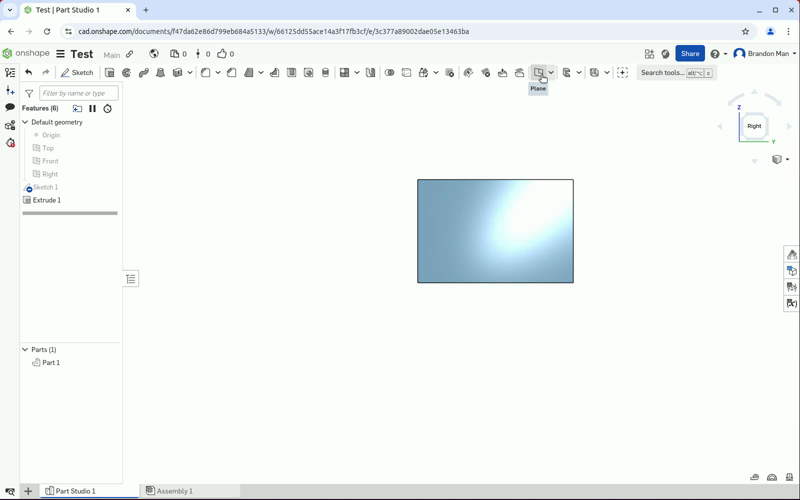
click(541, 75)
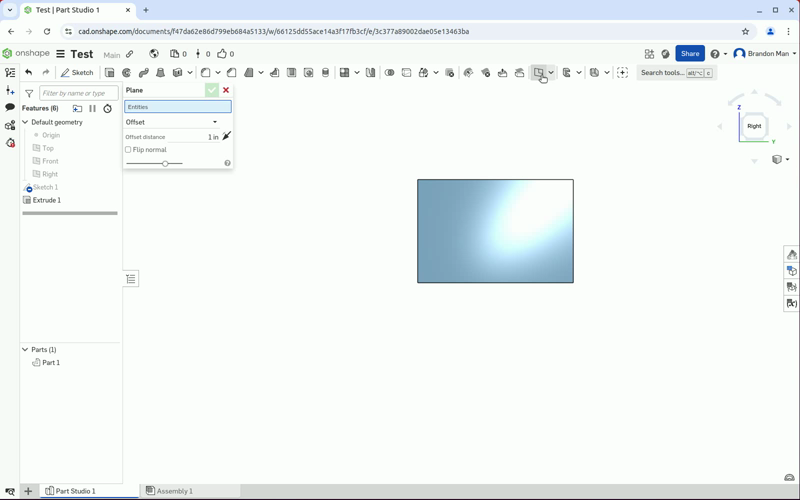
mouse_move(73, 176)
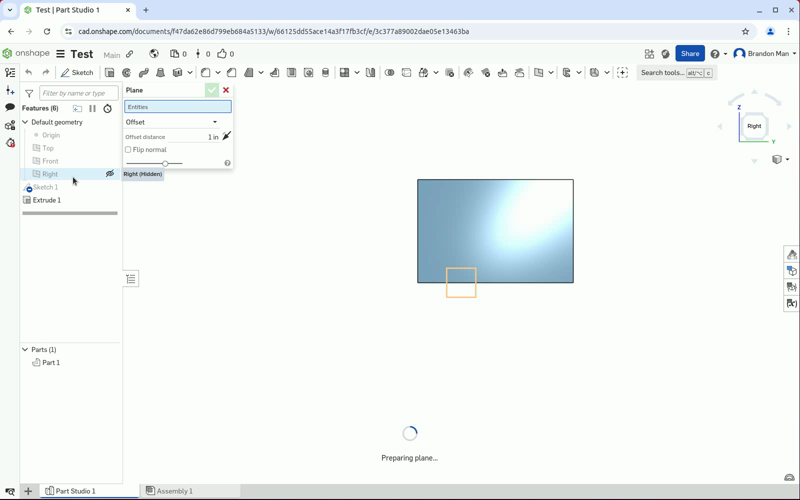
click(73, 176)
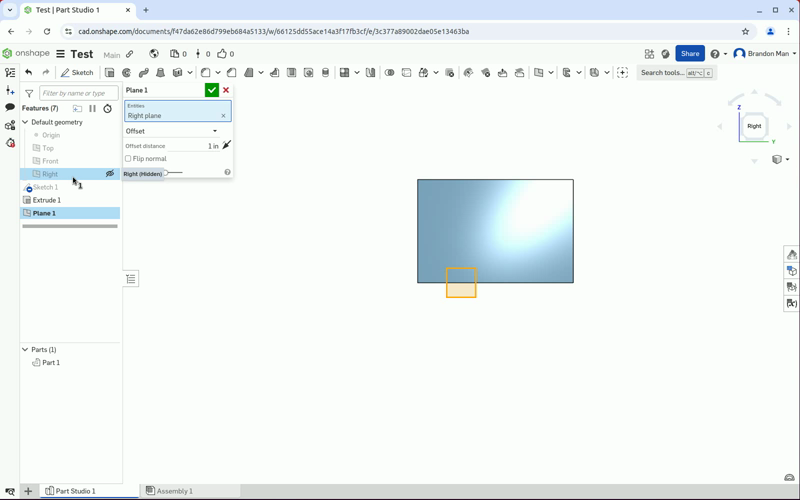
key(tab, 2)
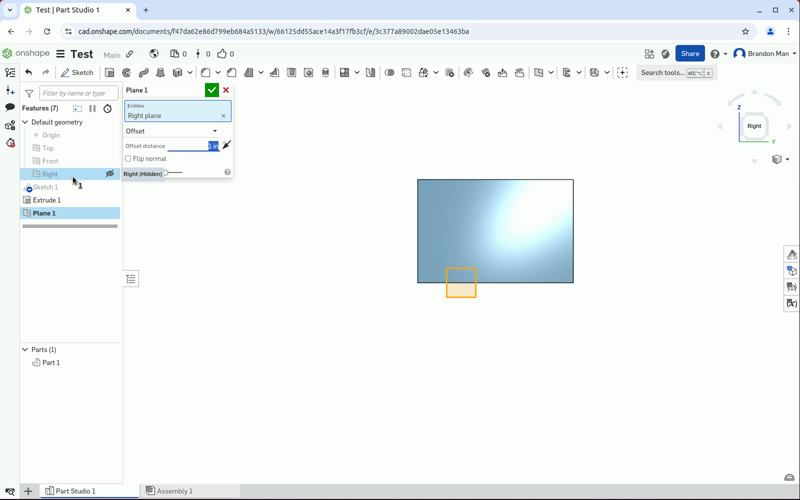
text(8.196)
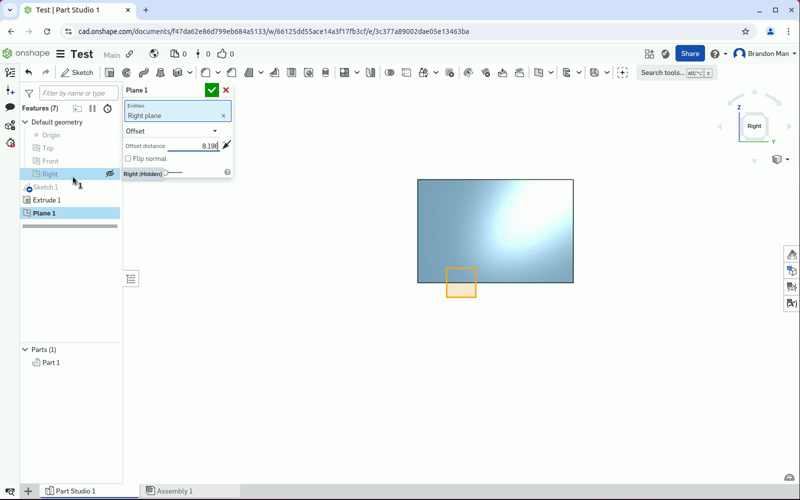
key(enter, 2)
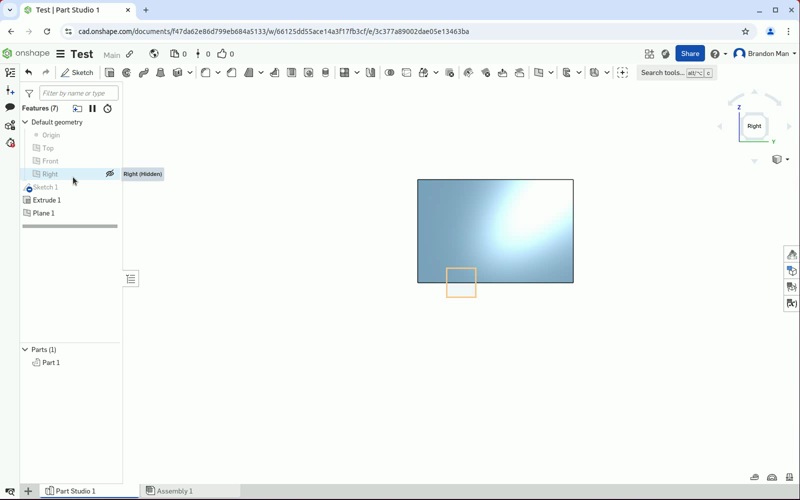
key(shift+s)
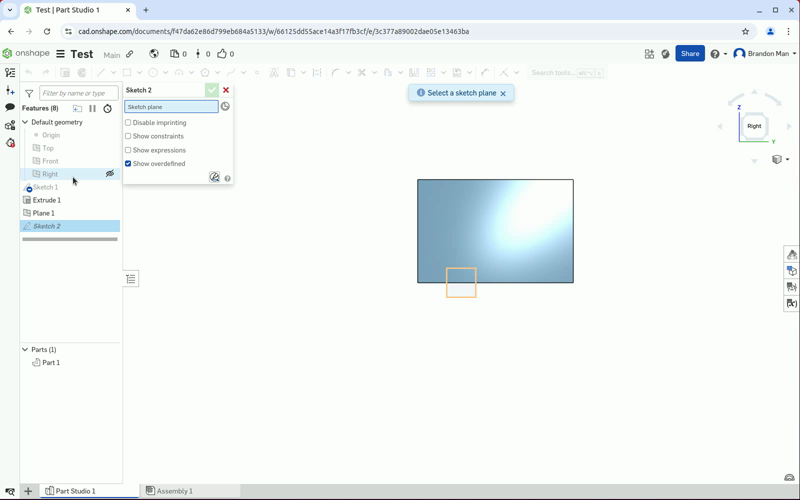
mouse_move(73, 215)
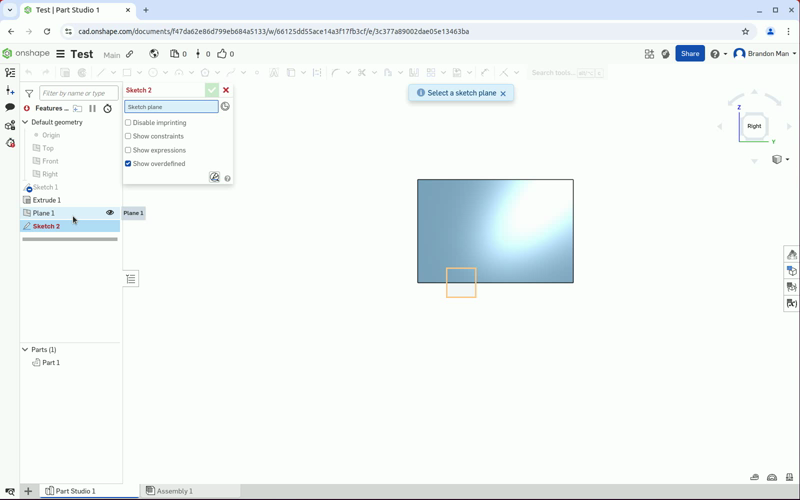
click(73, 215)
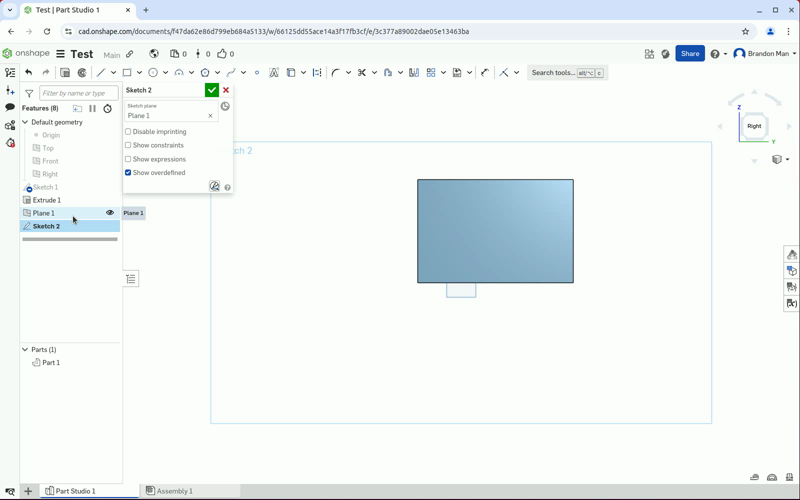
mouse_move(73, 352)
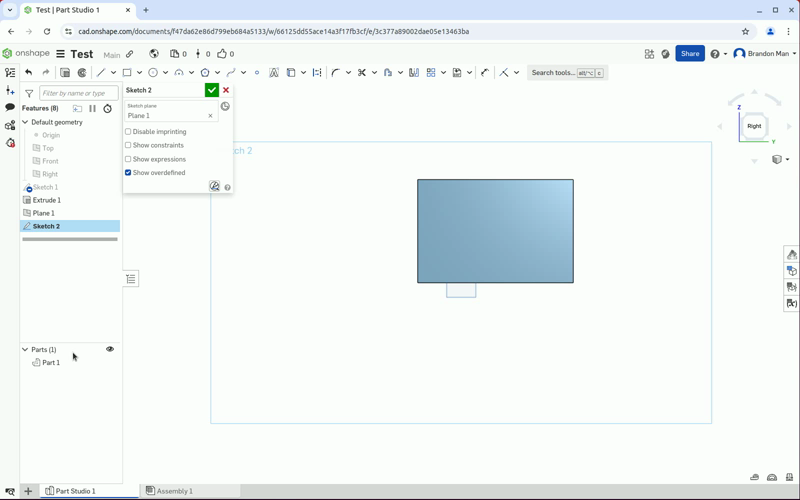
key(y)
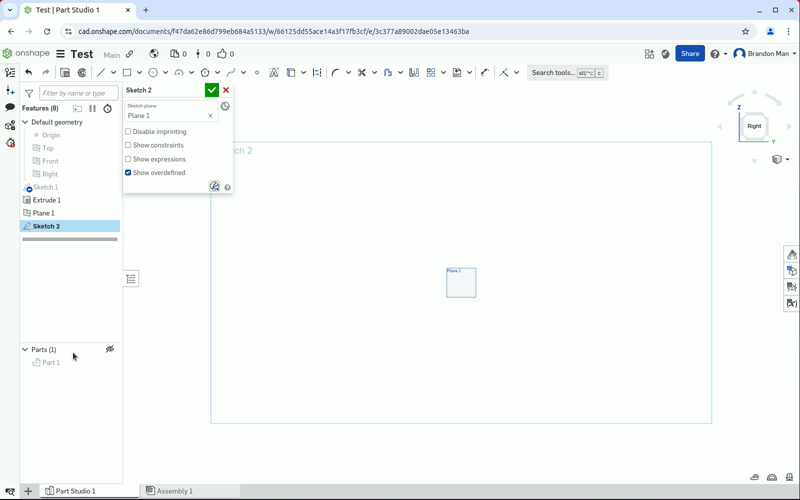
key(l)
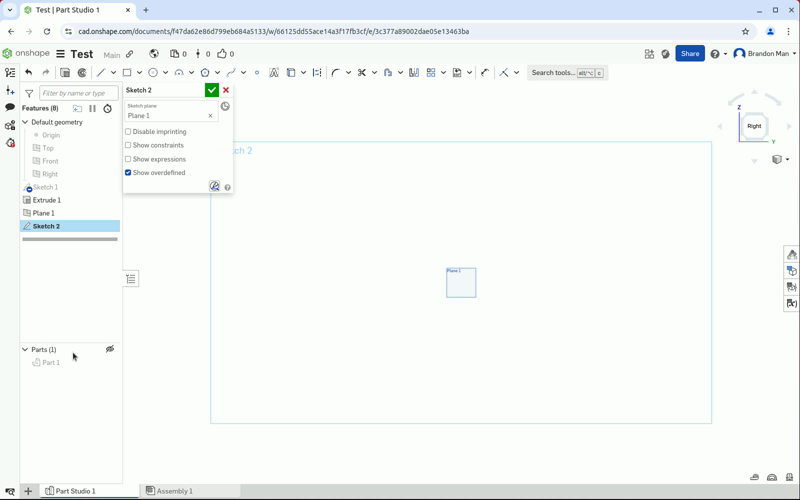
key_down(shift)
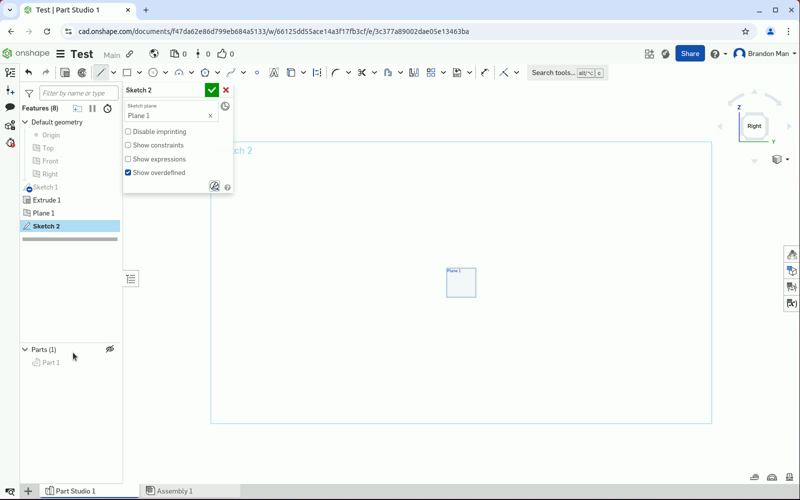
mouse_move(537, 270)
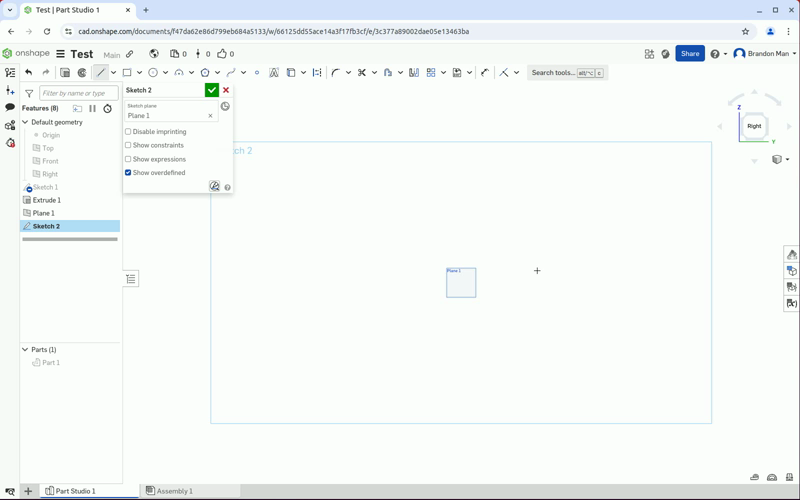
click(537, 270)
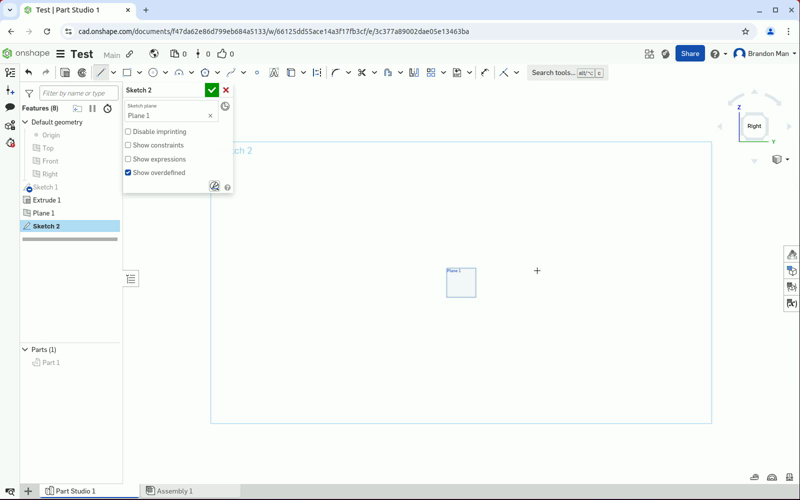
key_up(shift)
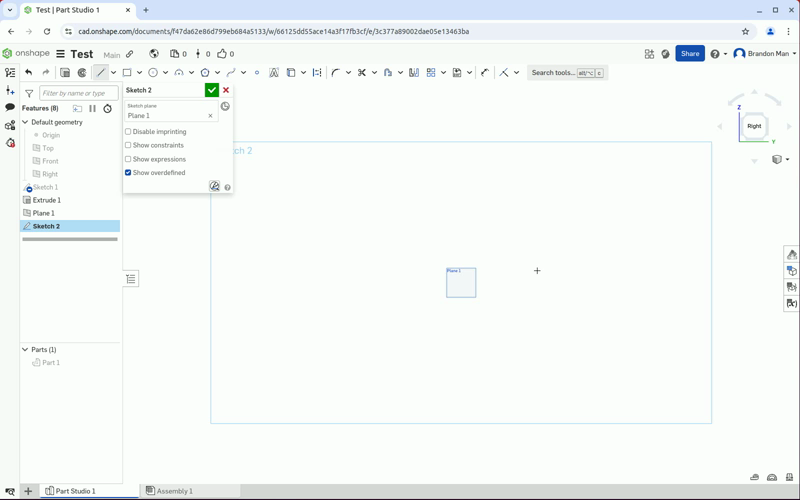
key_down(shift)
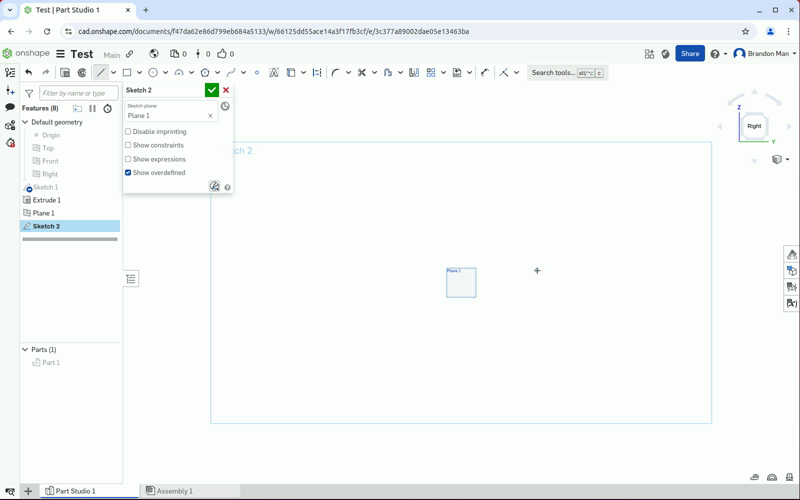
mouse_move(567, 270)
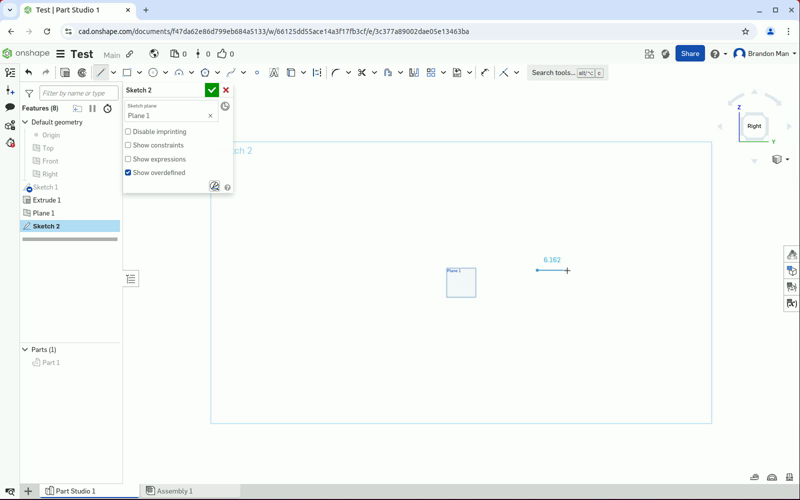
mouse_move(563, 270)
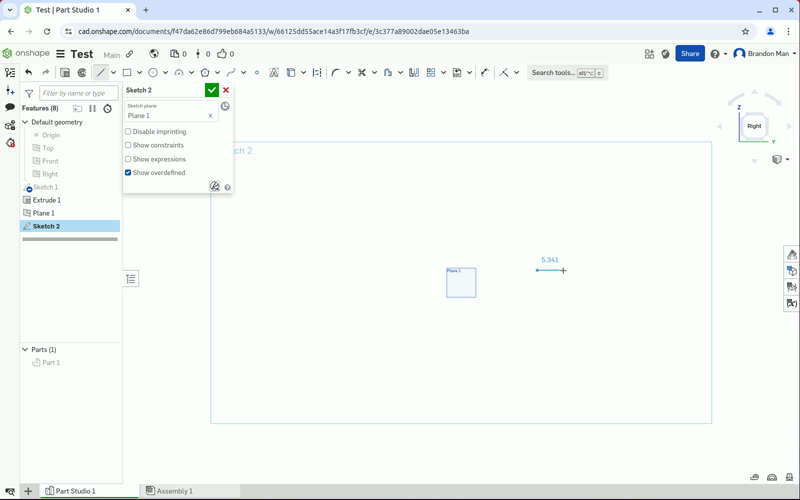
click(563, 270)
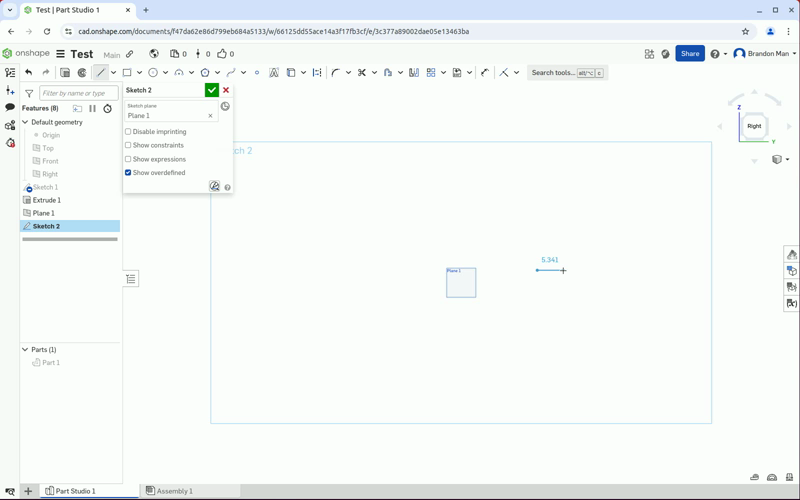
key_up(shift)
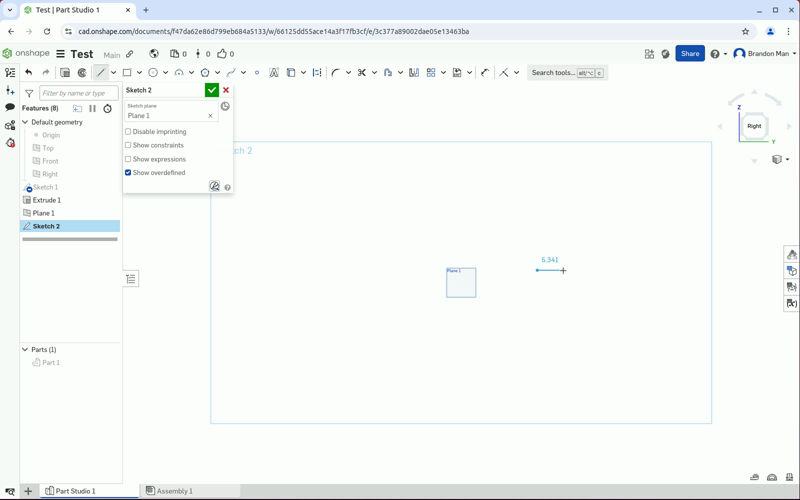
key_down(shift)
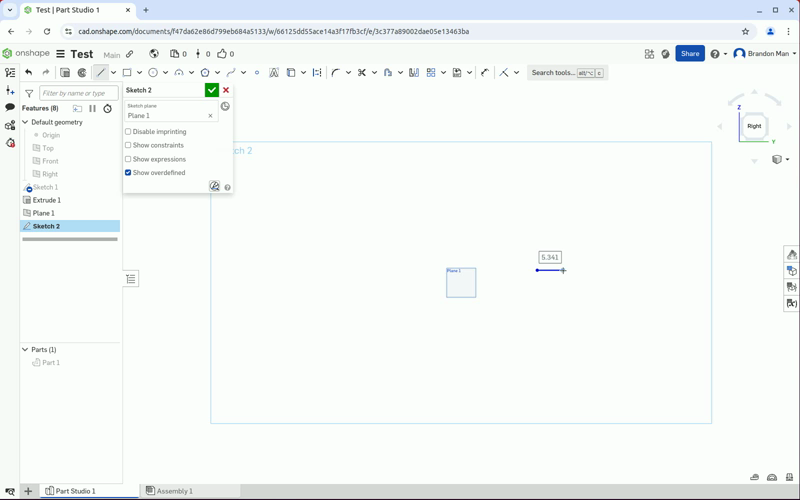
mouse_move(563, 192)
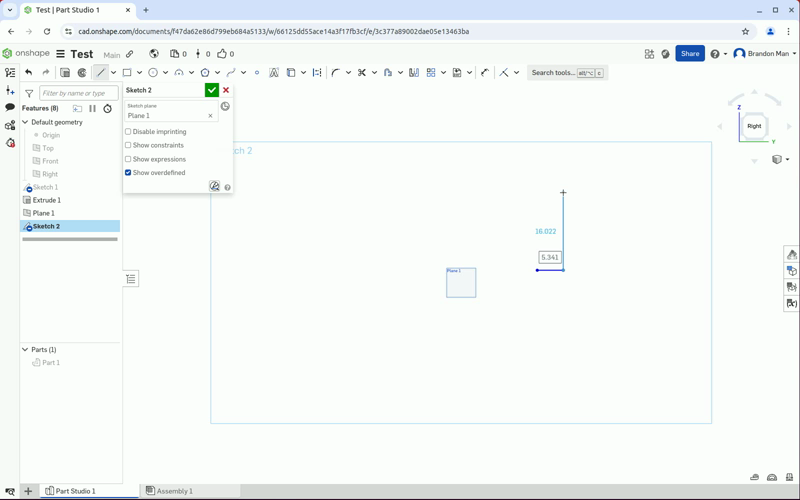
click(563, 192)
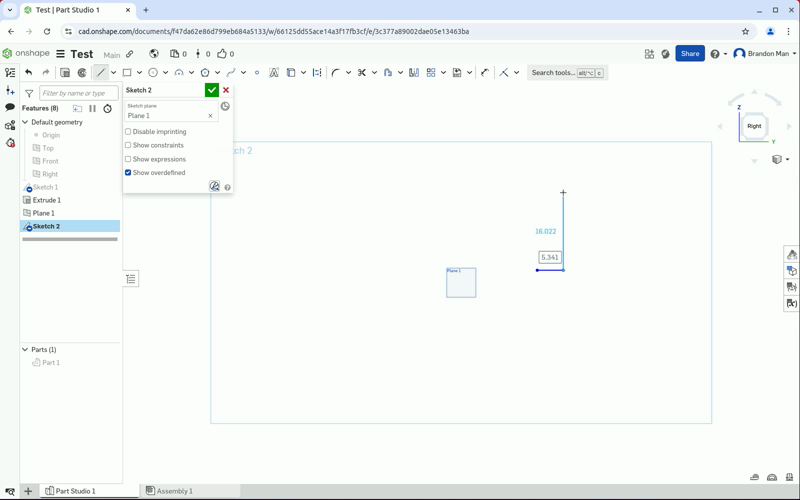
key_up(shift)
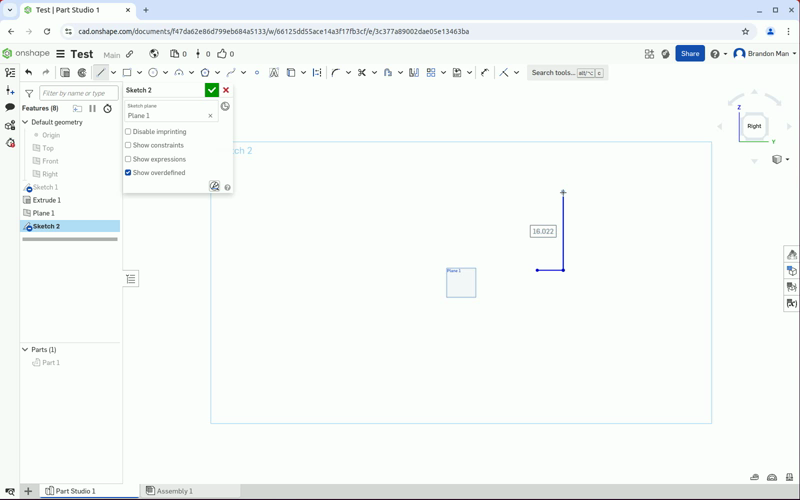
key_down(shift)
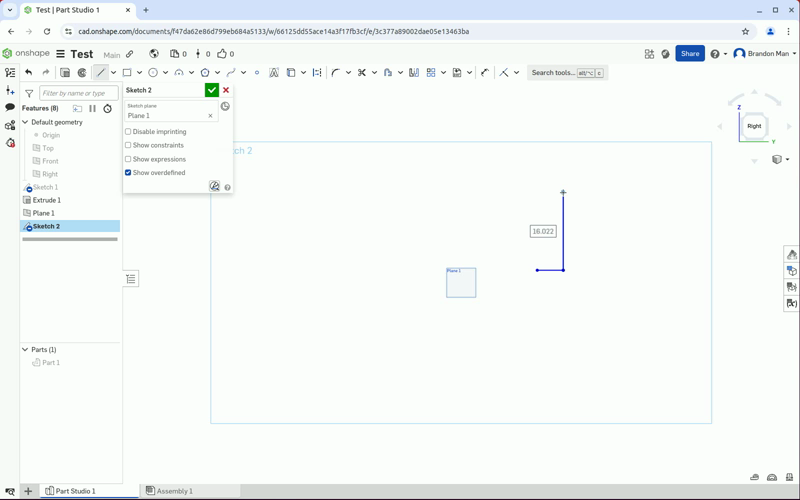
mouse_move(589, 192)
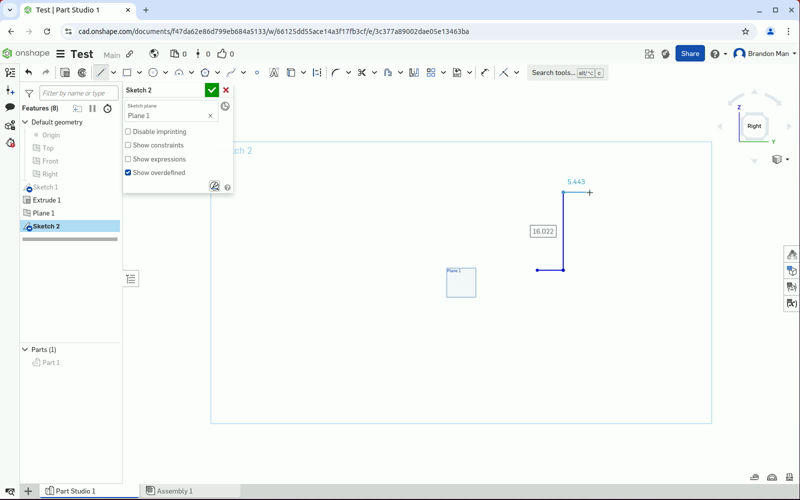
mouse_move(537, 192)
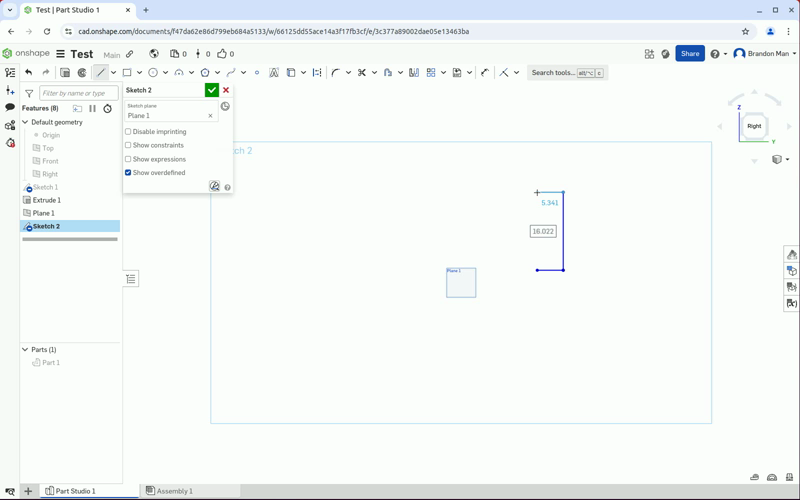
click(537, 192)
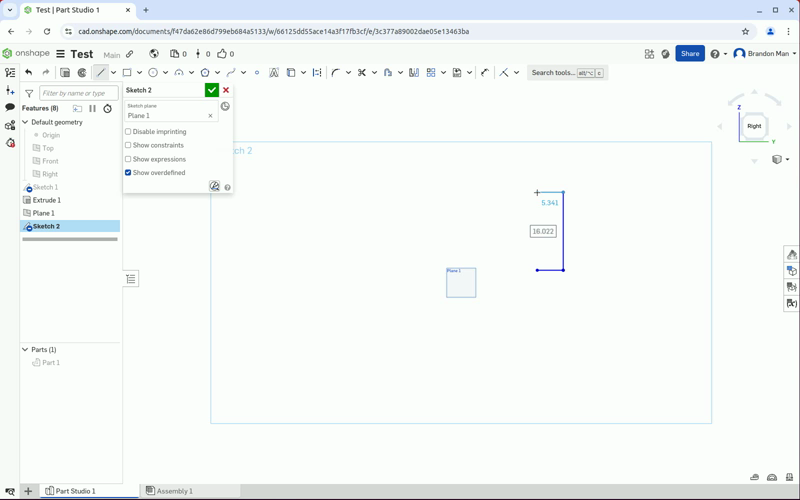
key_up(shift)
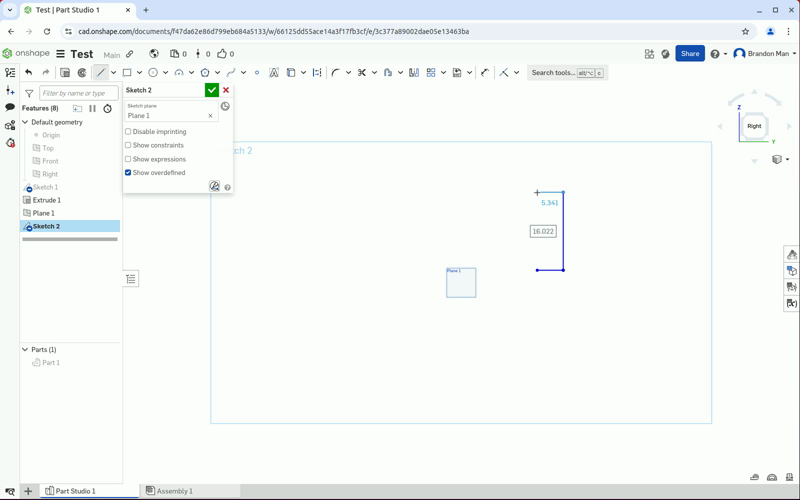
key_down(shift)
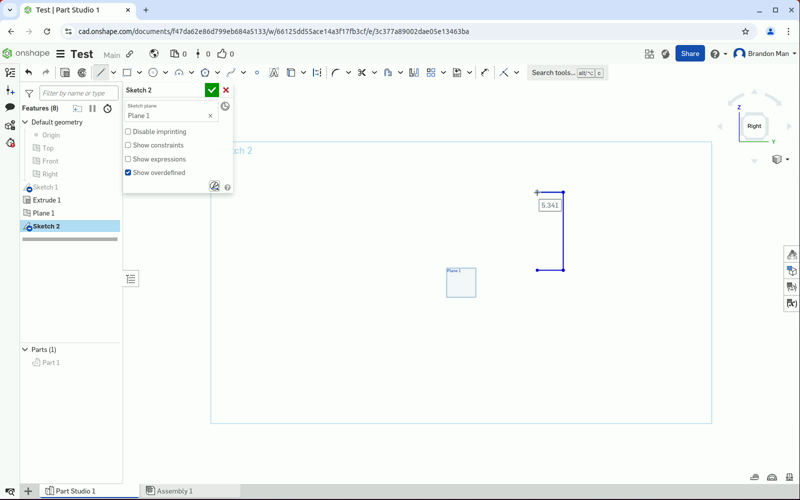
mouse_move(537, 270)
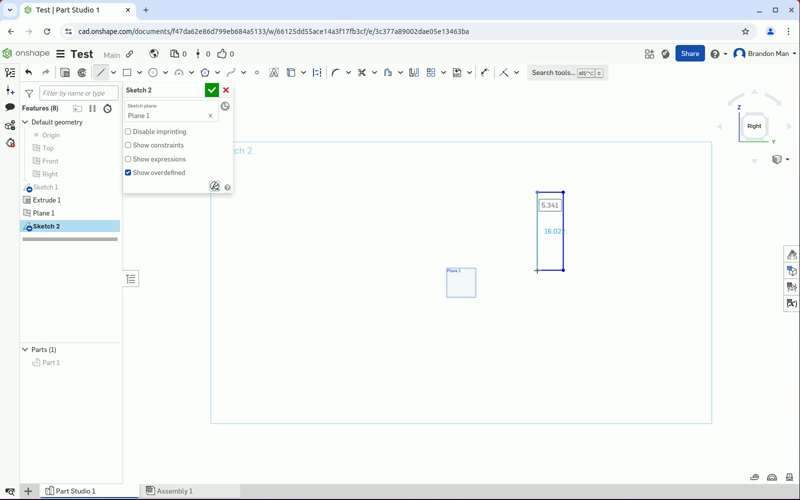
key_up(shift)
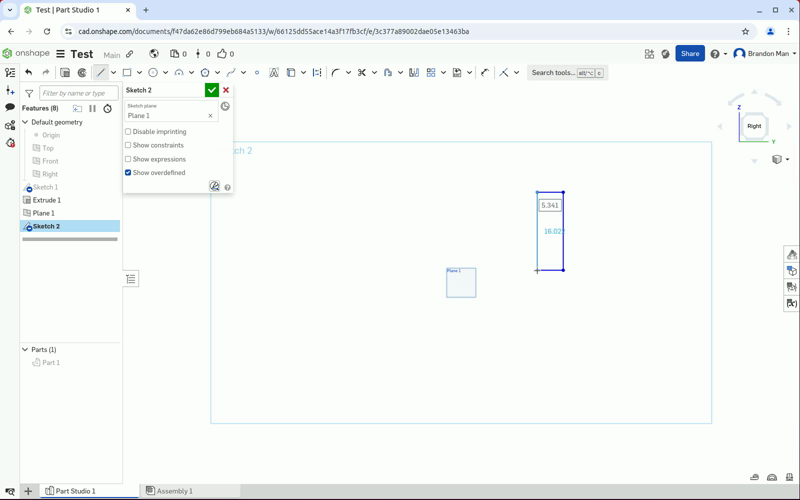
click(537, 270)
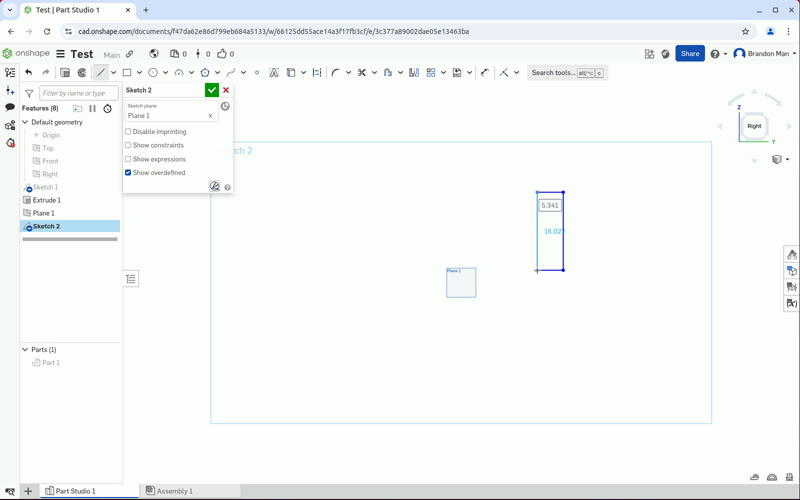
key(esc)
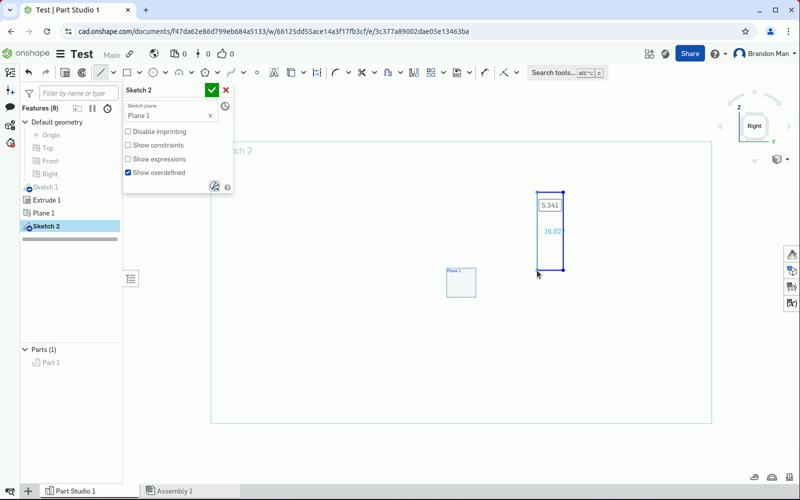
mouse_move(542, 211)
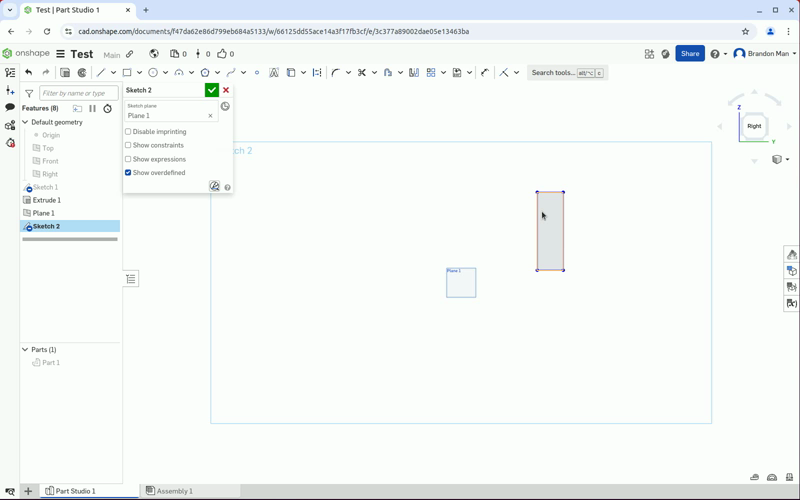
click(542, 211)
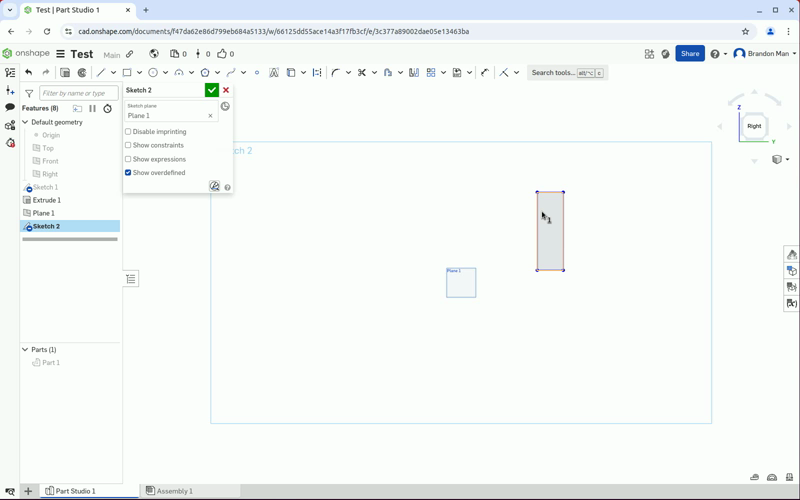
mouse_move(73, 352)
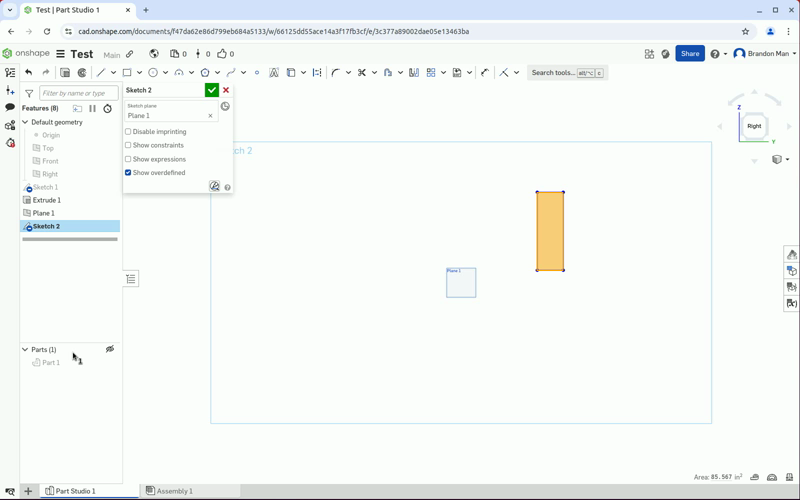
key(shift+y)
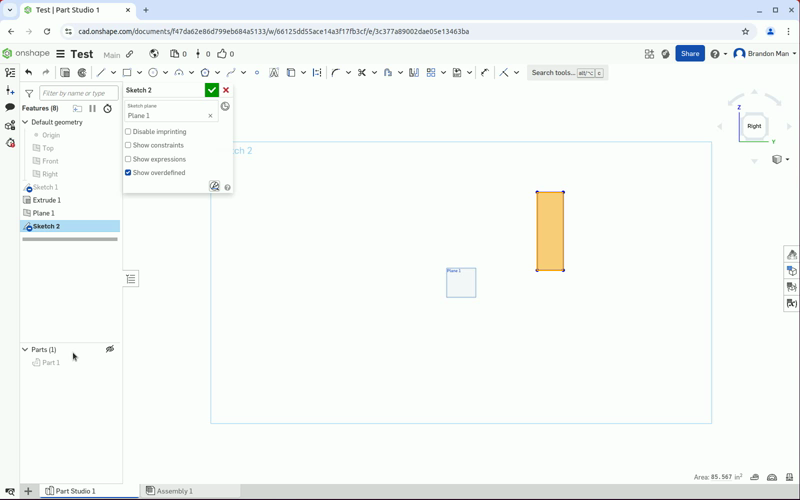
key(shift+e)
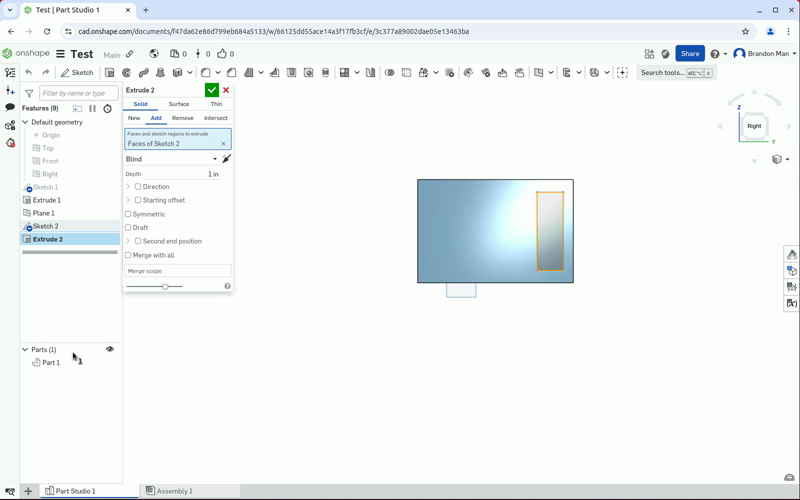
mouse_move(143, 106)
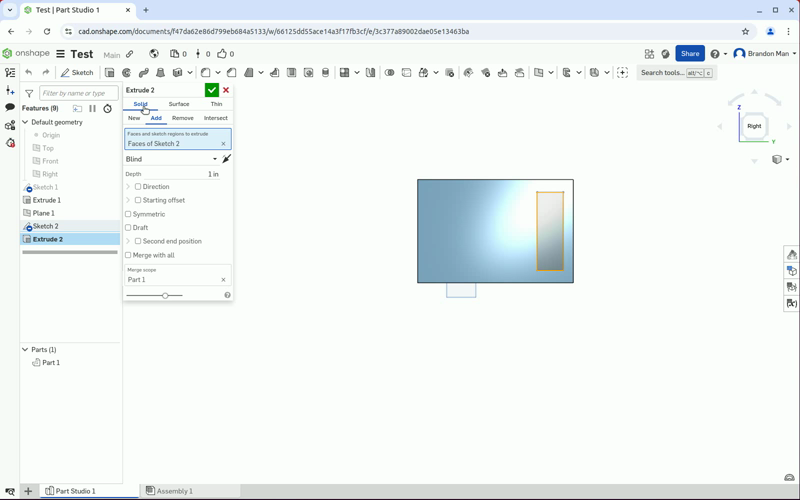
click(143, 106)
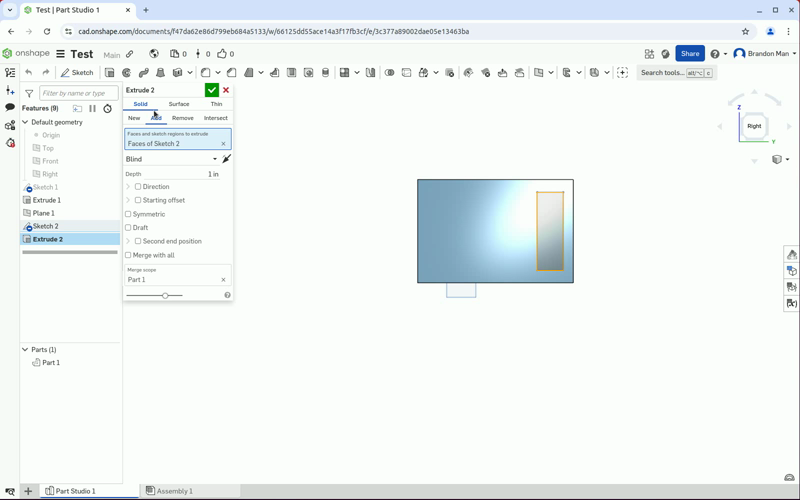
mouse_move(186, 120)
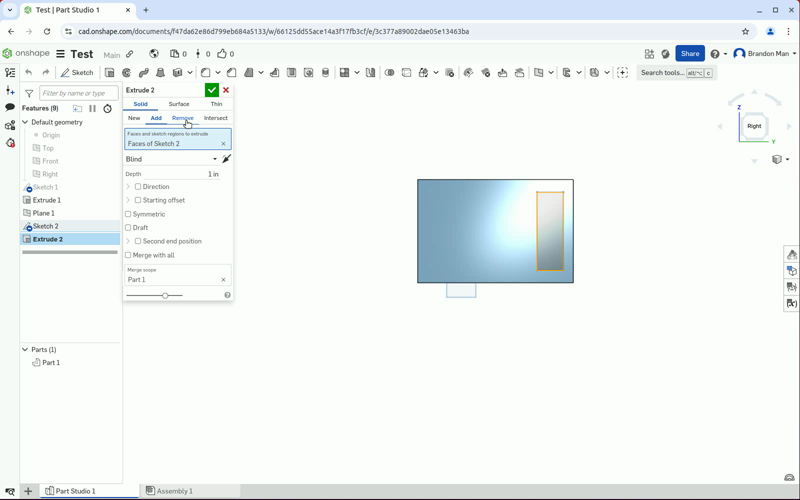
click(186, 120)
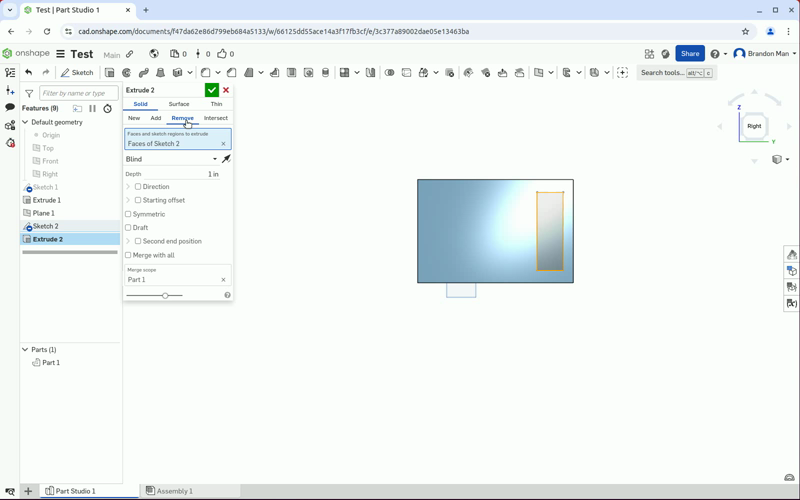
key(tab, 4)
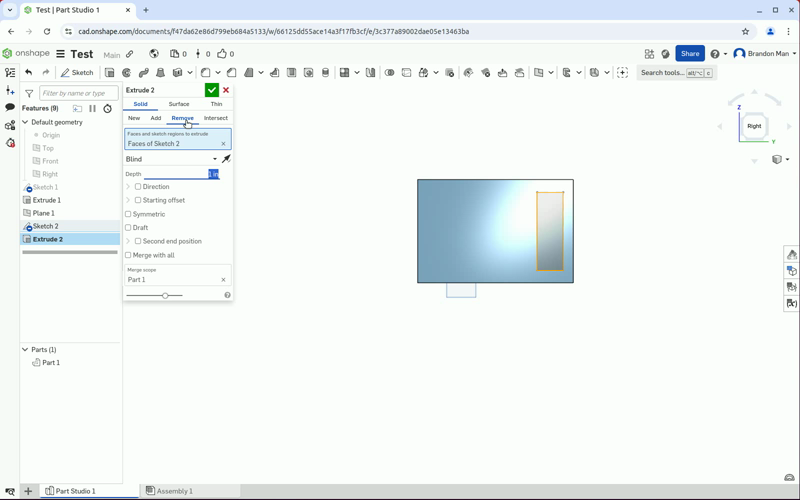
text(10.591)
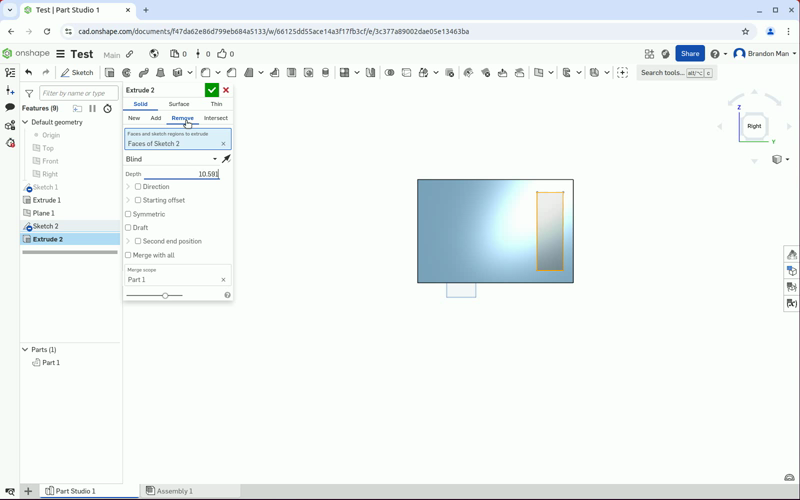
key(tab, 6)
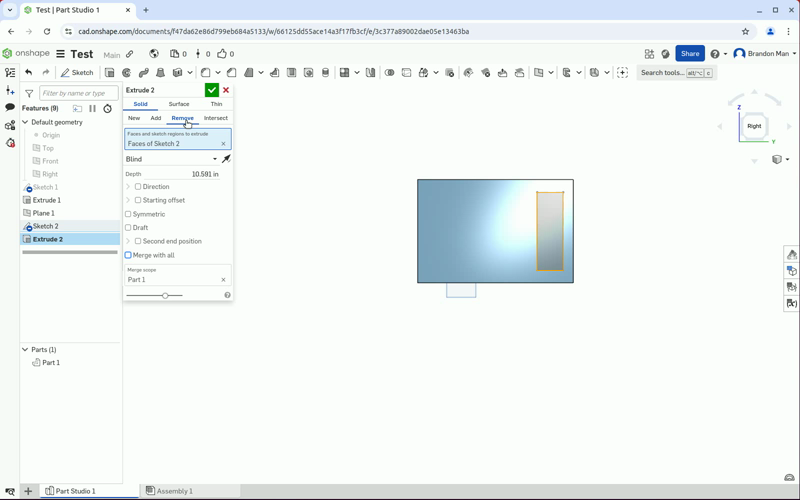
key(space)
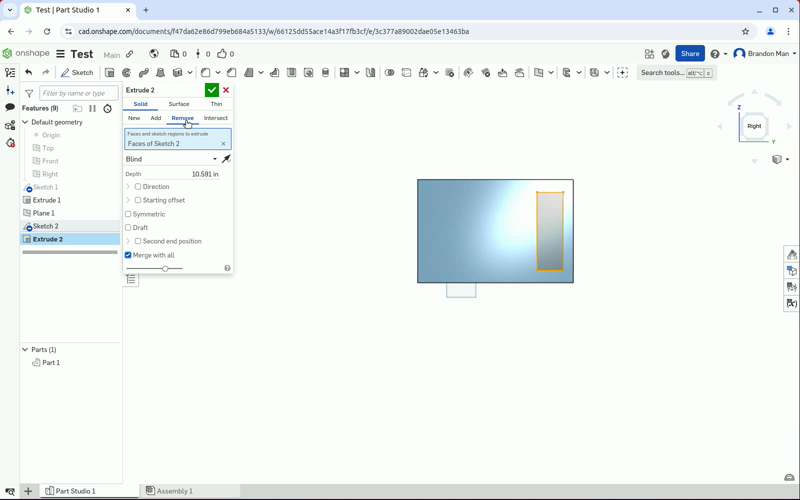
key(enter)
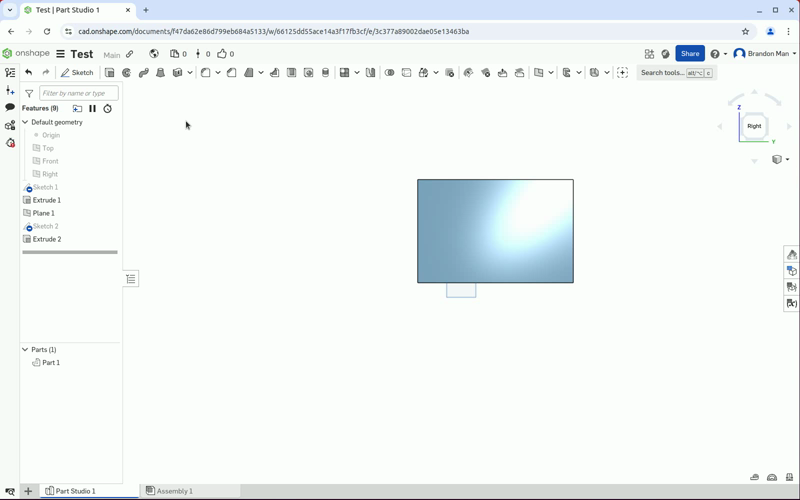
key(shift+h)
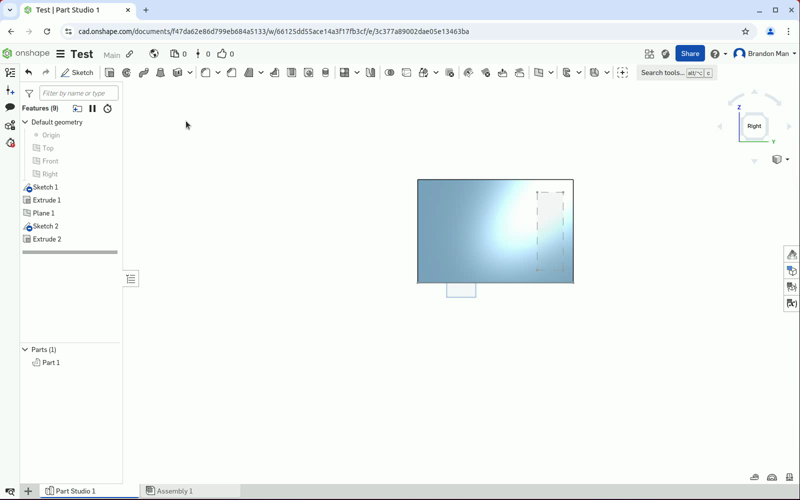
key(shift+h)
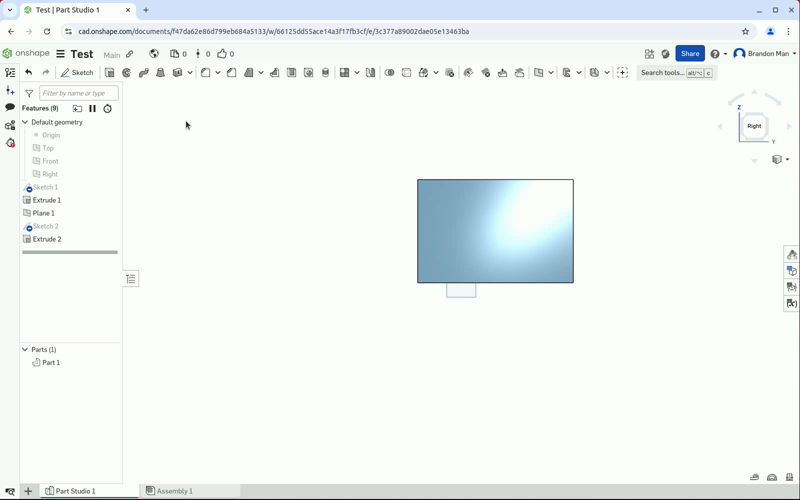
mouse_move(73, 189)
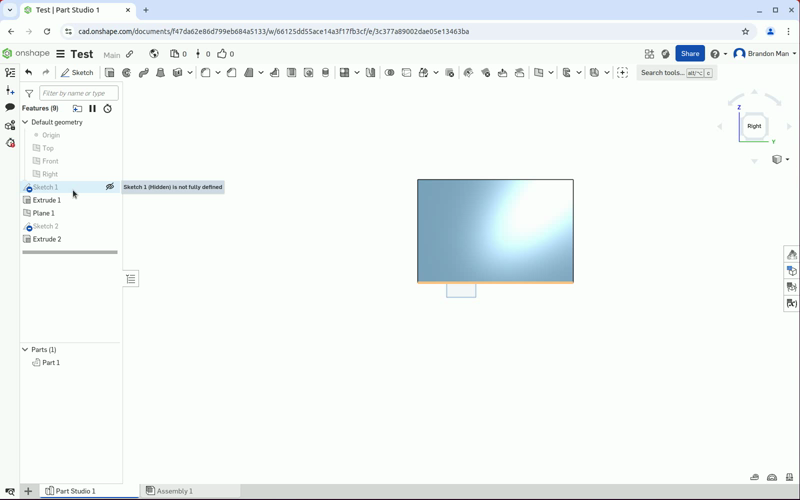
click(73, 189)
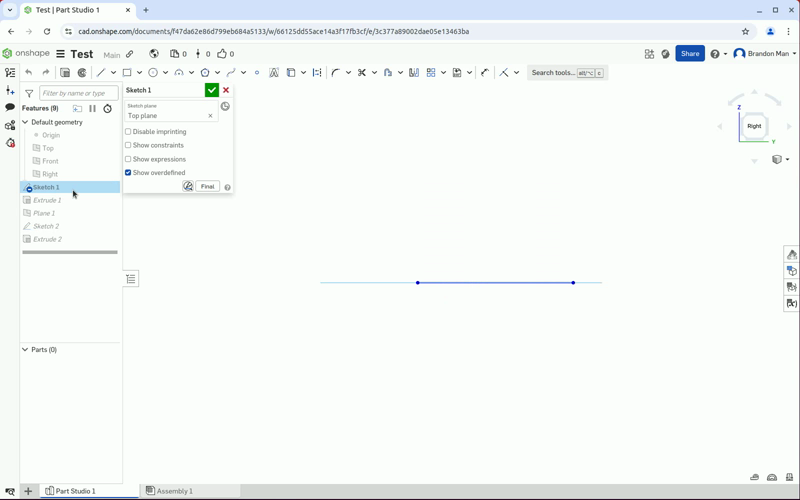
mouse_move(229, 92)
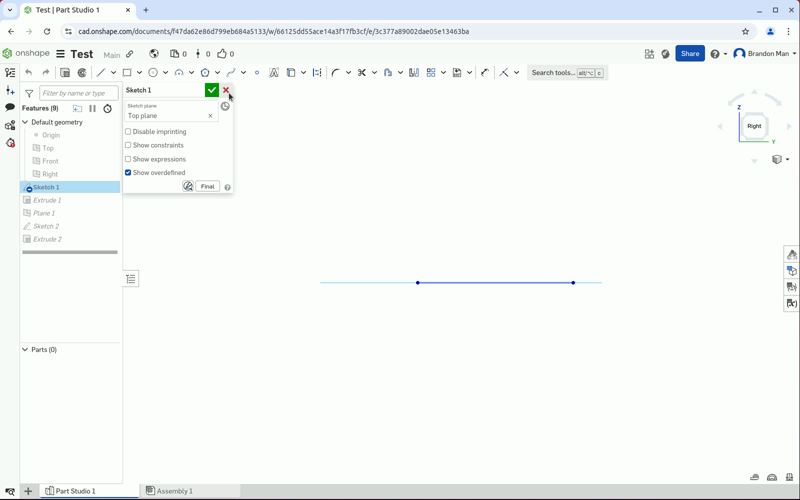
click(229, 92)
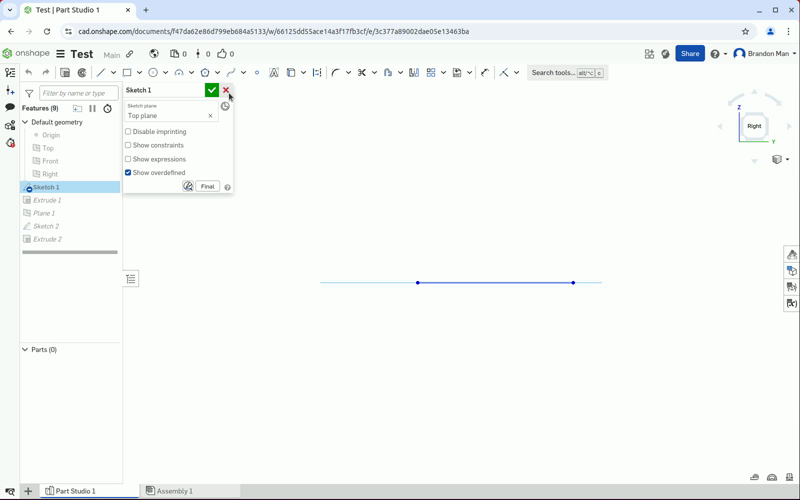
key(shift+s)
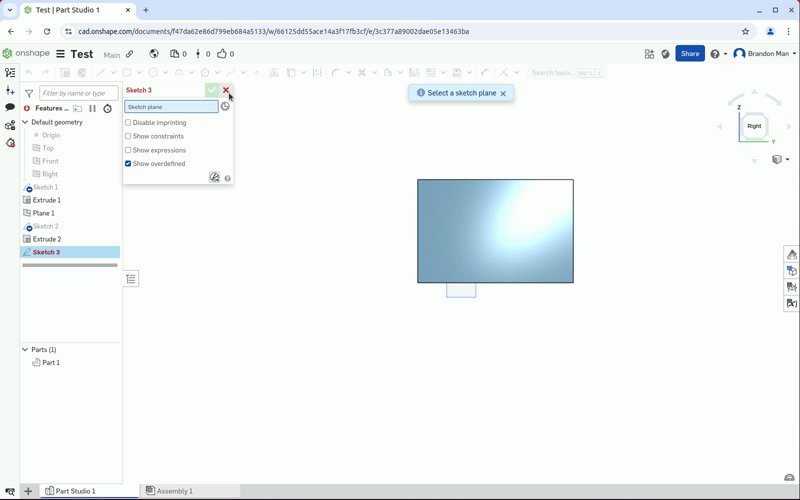
mouse_move(73, 215)
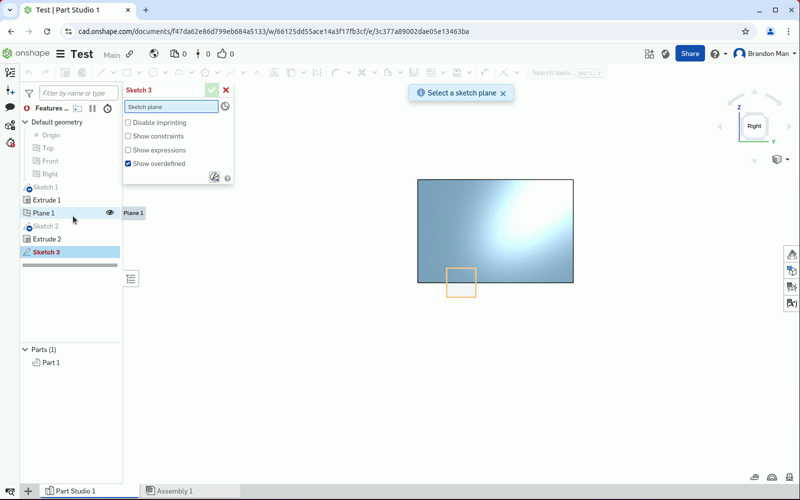
click(73, 215)
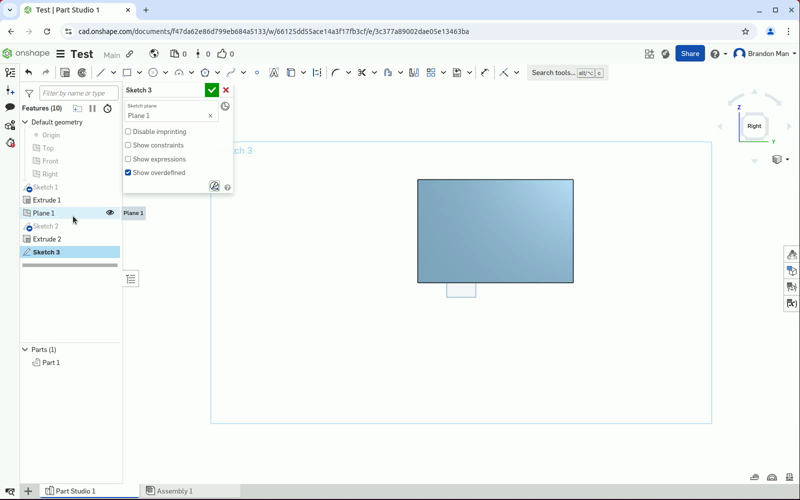
mouse_move(73, 352)
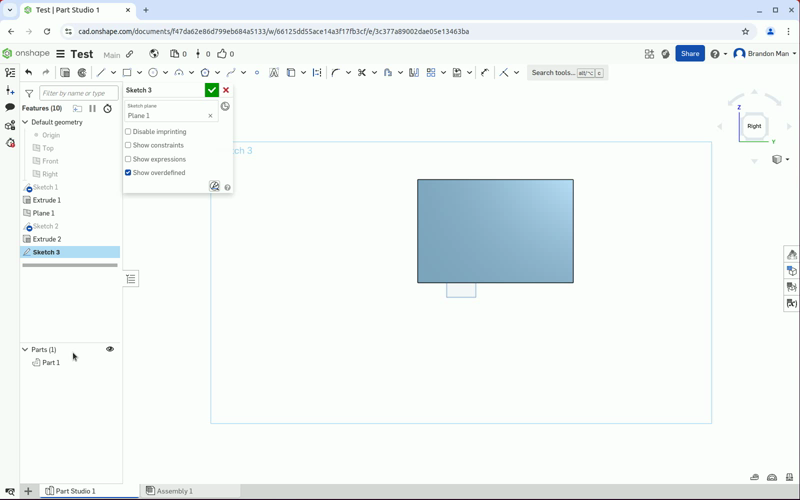
key(y)
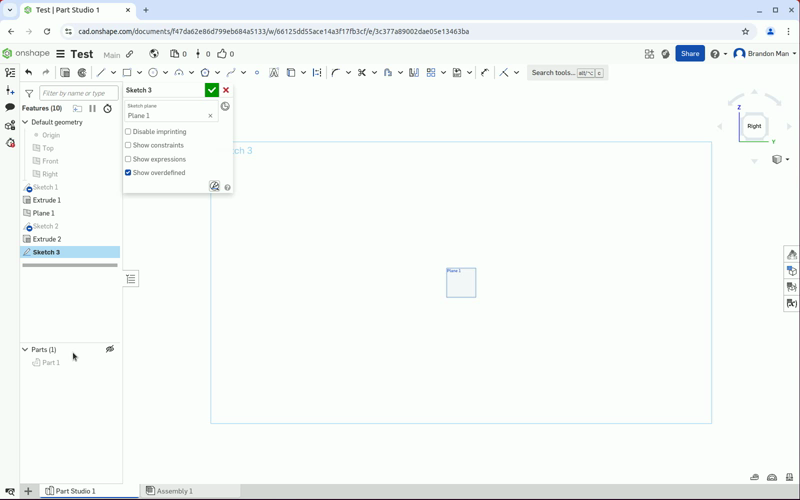
key(l)
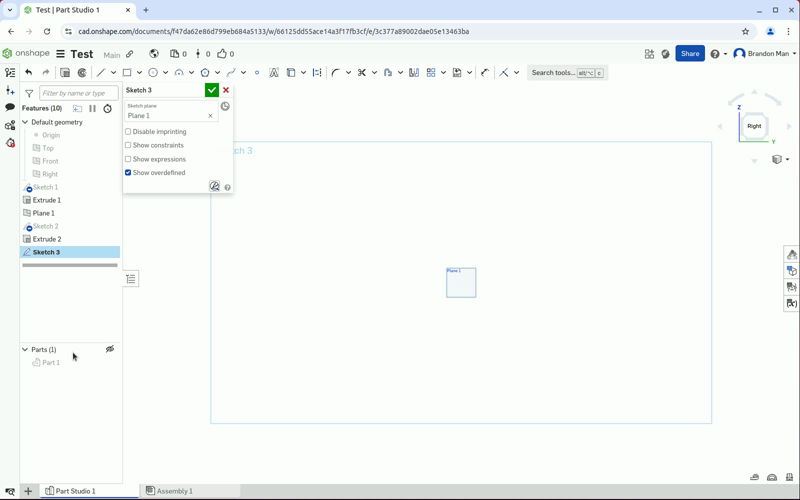
key_down(shift)
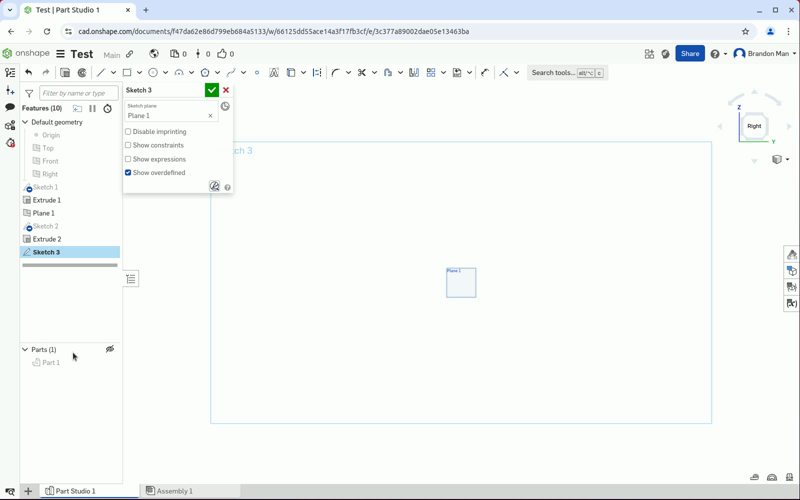
mouse_move(500, 270)
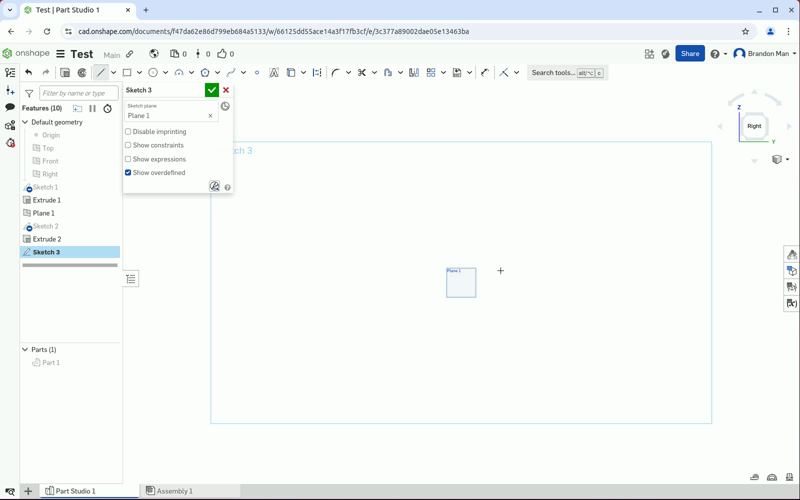
click(500, 270)
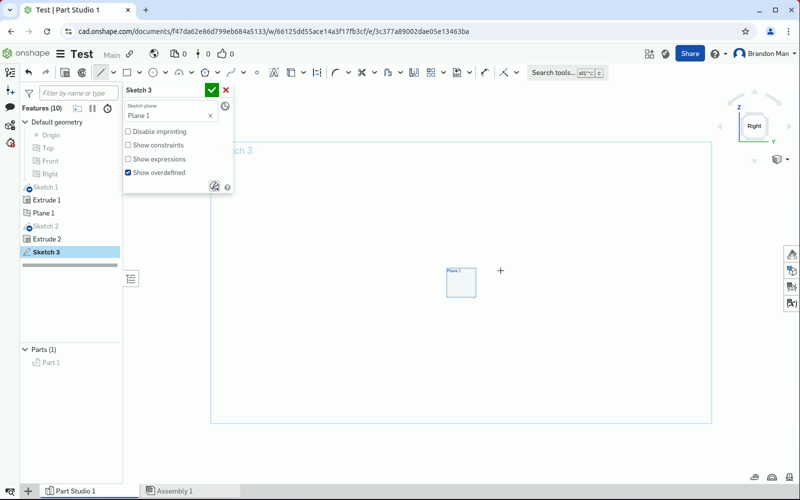
key_up(shift)
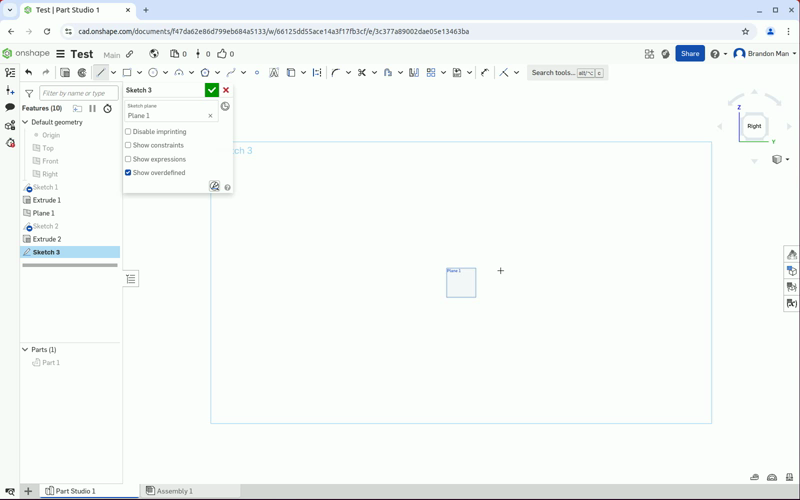
key_down(shift)
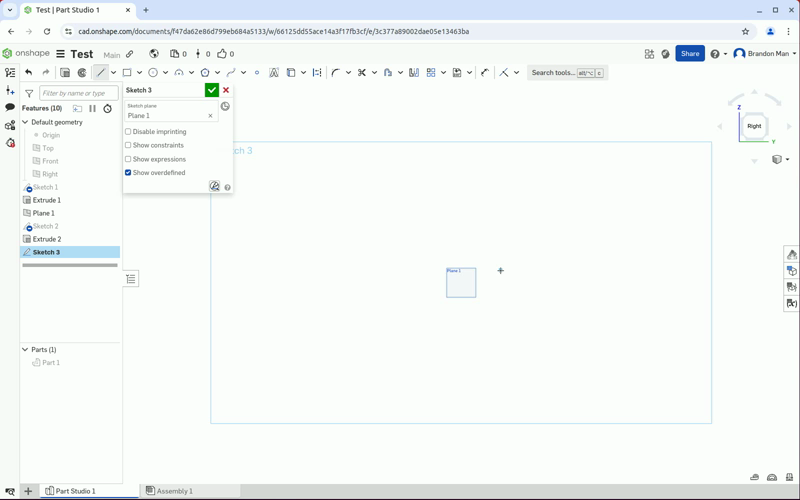
mouse_move(530, 270)
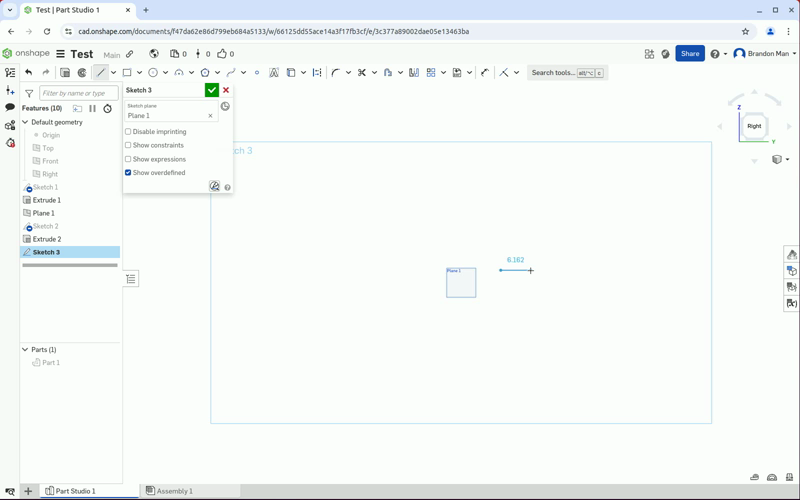
mouse_move(526, 270)
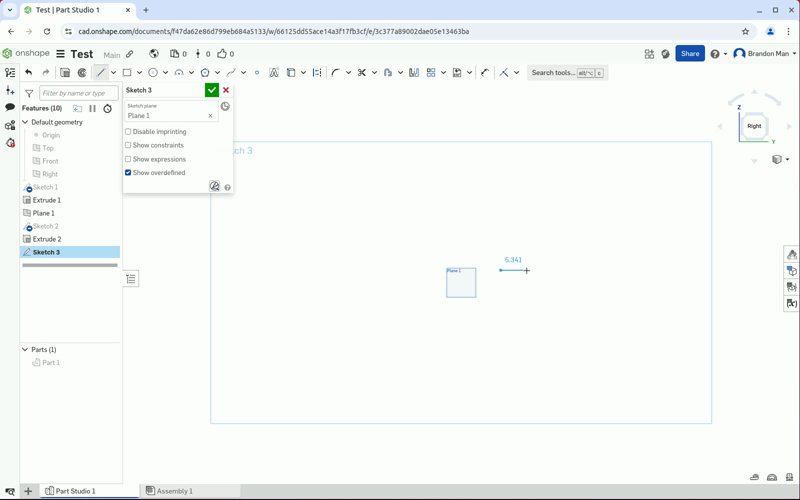
click(526, 270)
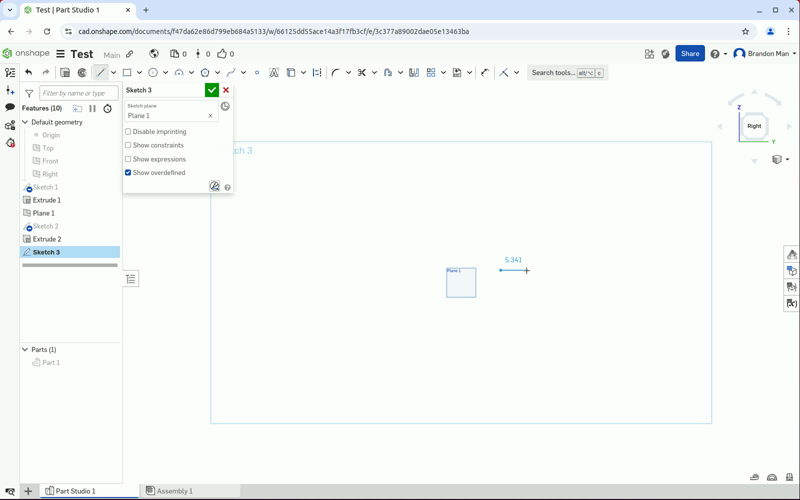
key_up(shift)
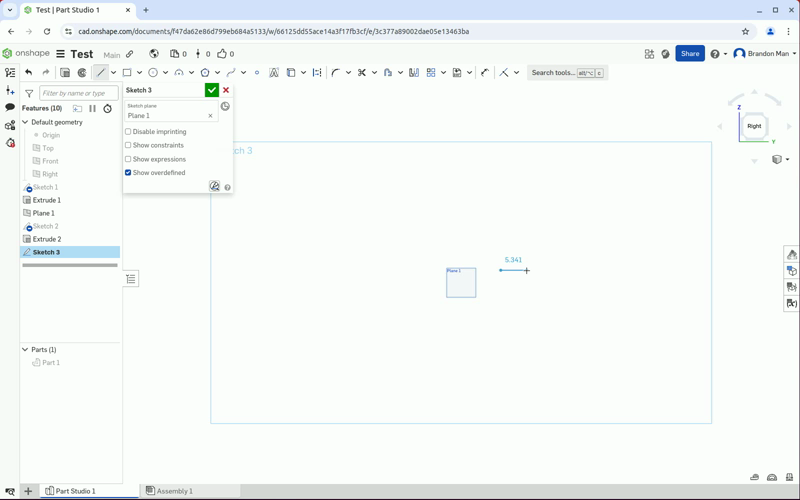
key_down(shift)
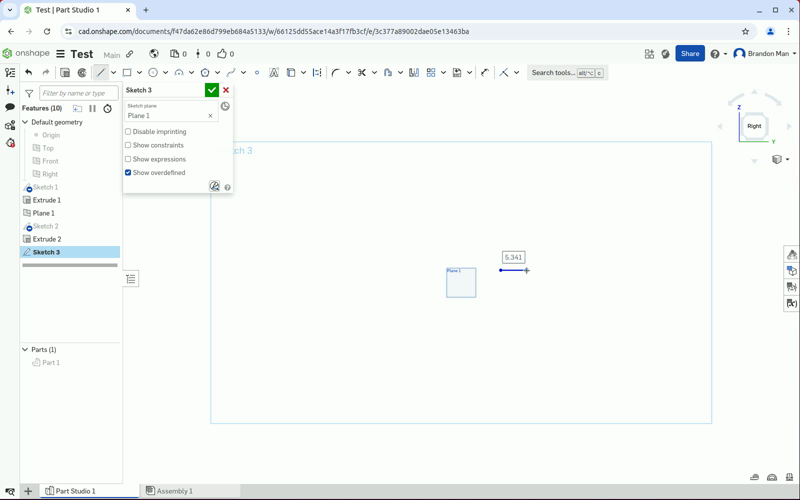
mouse_move(526, 192)
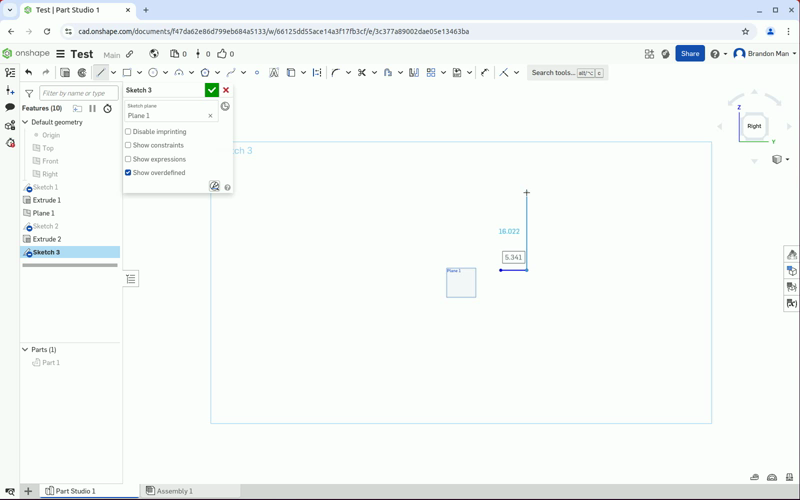
click(526, 192)
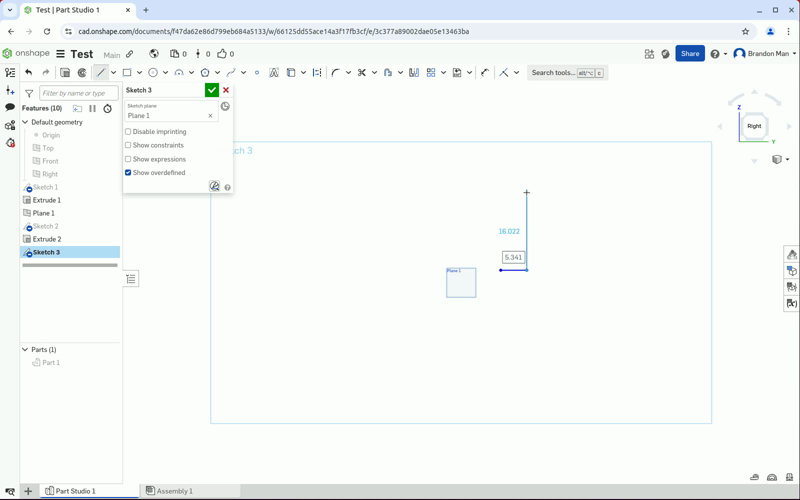
key_up(shift)
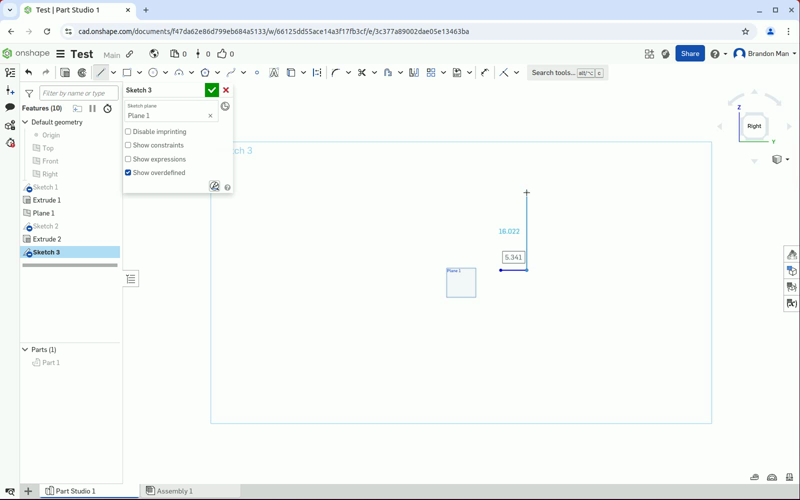
key_down(shift)
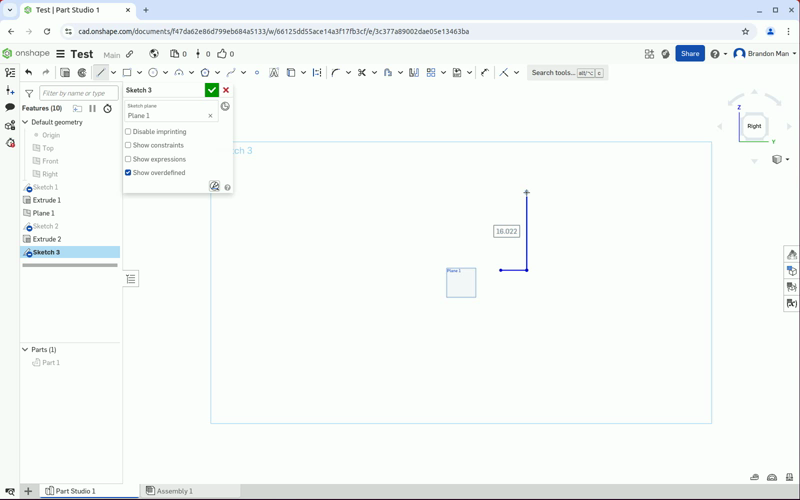
mouse_move(556, 192)
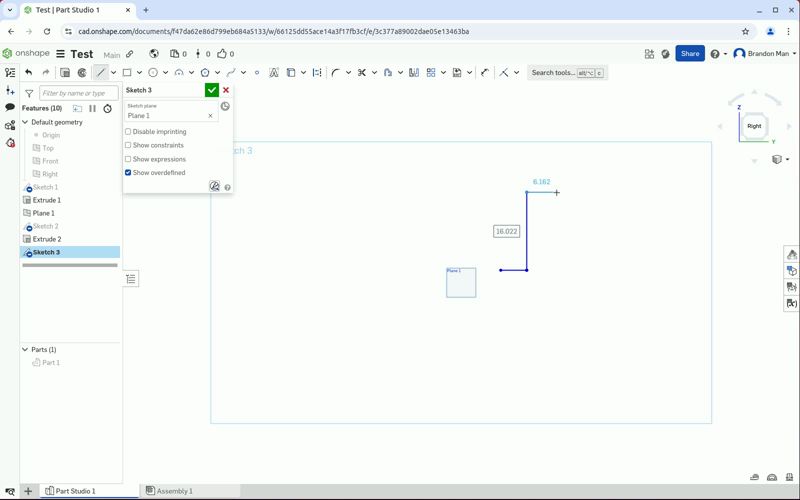
mouse_move(500, 192)
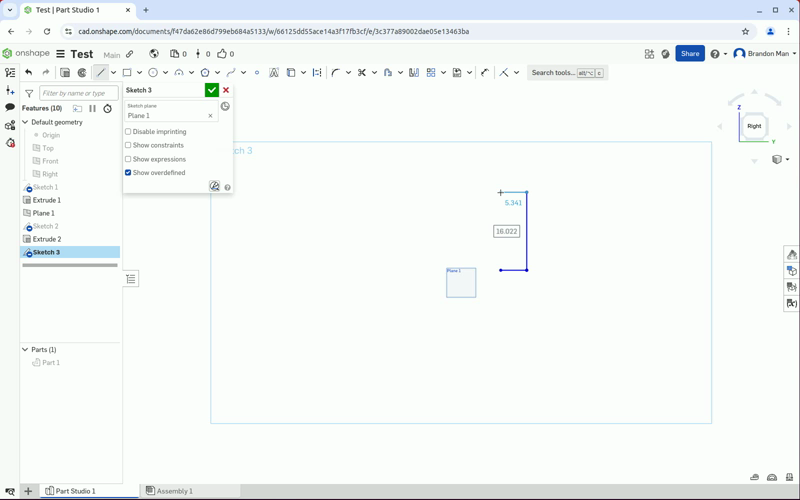
click(500, 192)
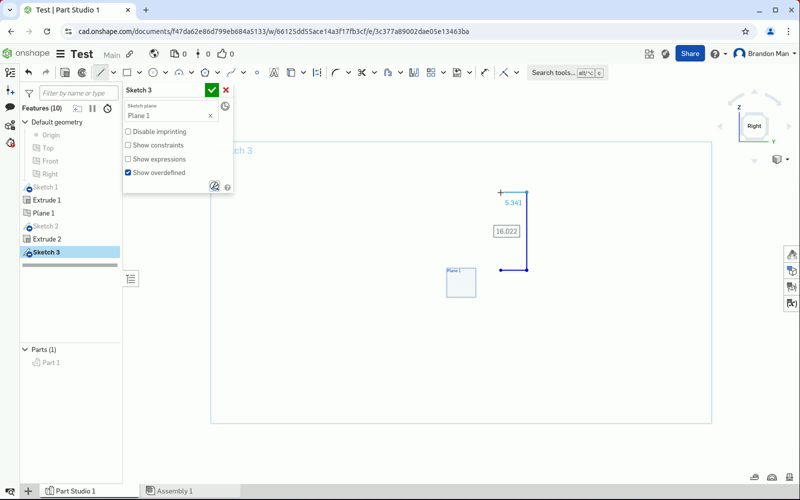
key_up(shift)
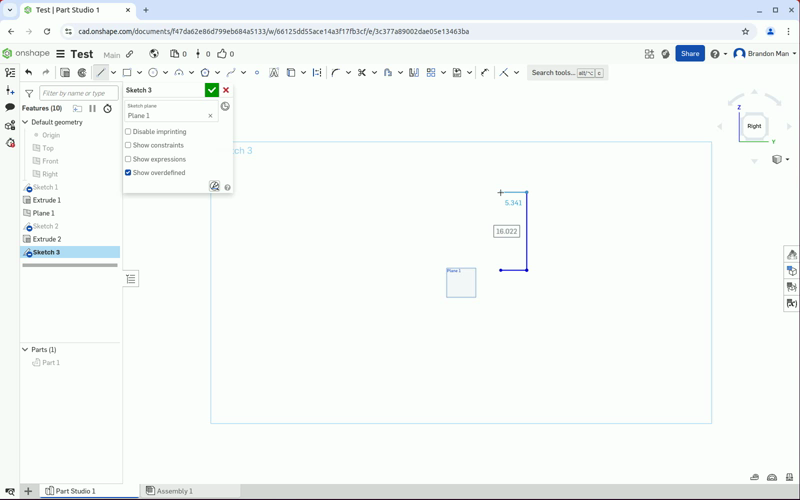
key_down(shift)
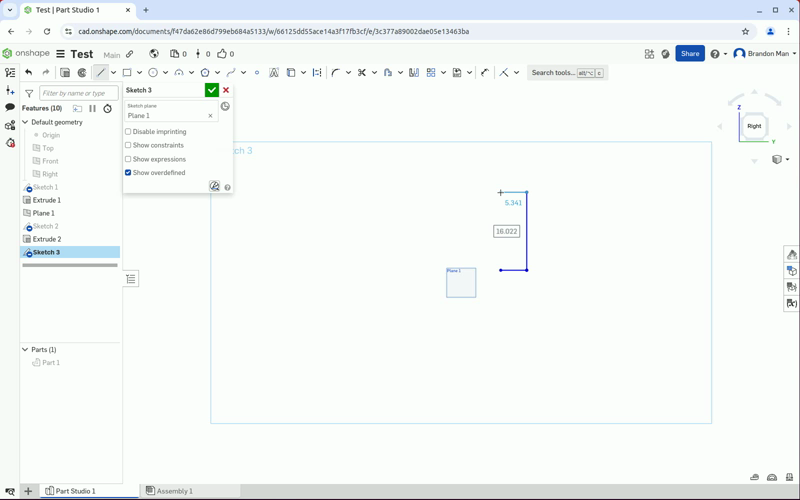
mouse_move(500, 270)
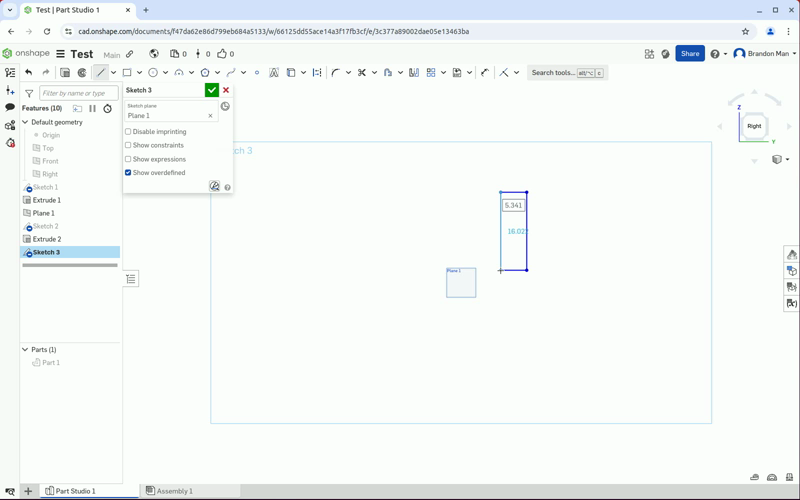
key_up(shift)
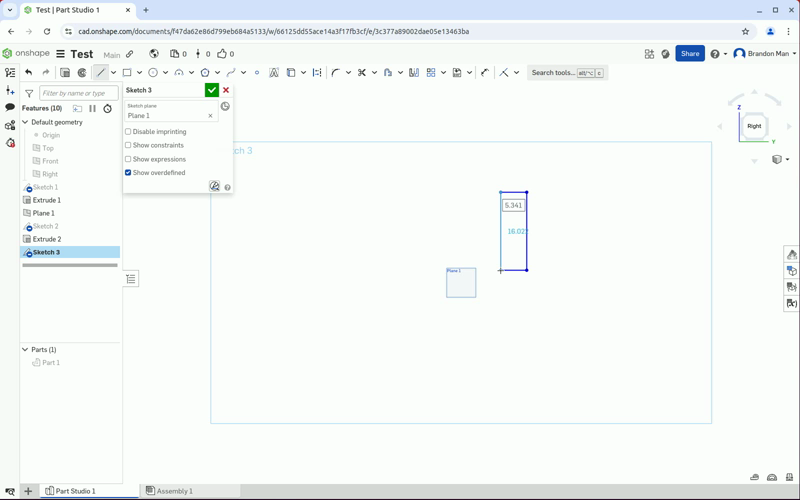
click(500, 270)
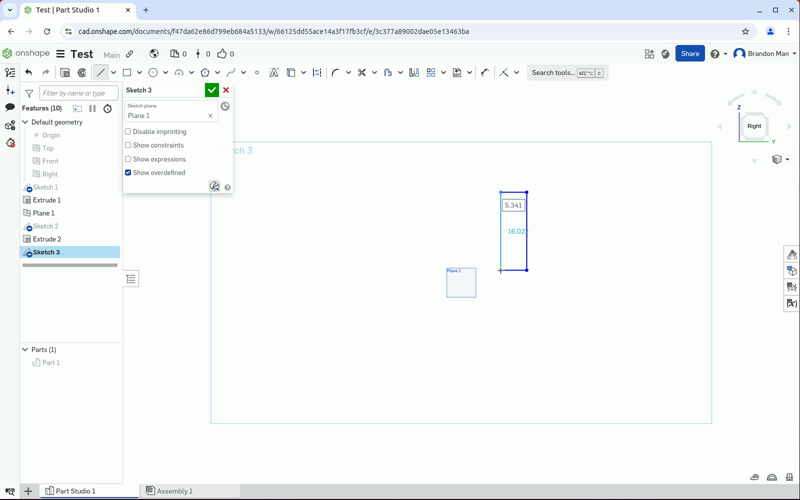
key(esc)
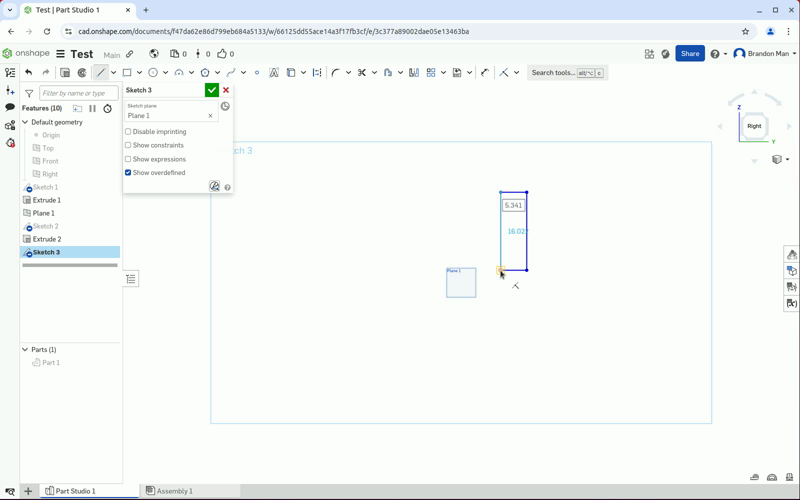
mouse_move(506, 228)
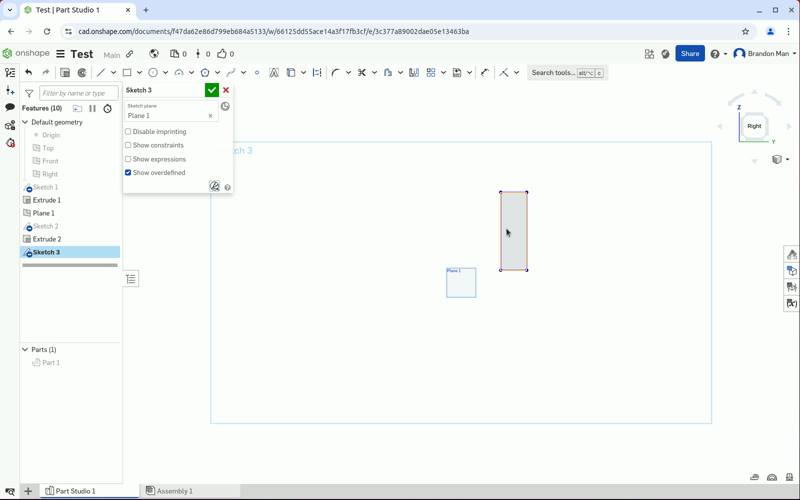
click(506, 228)
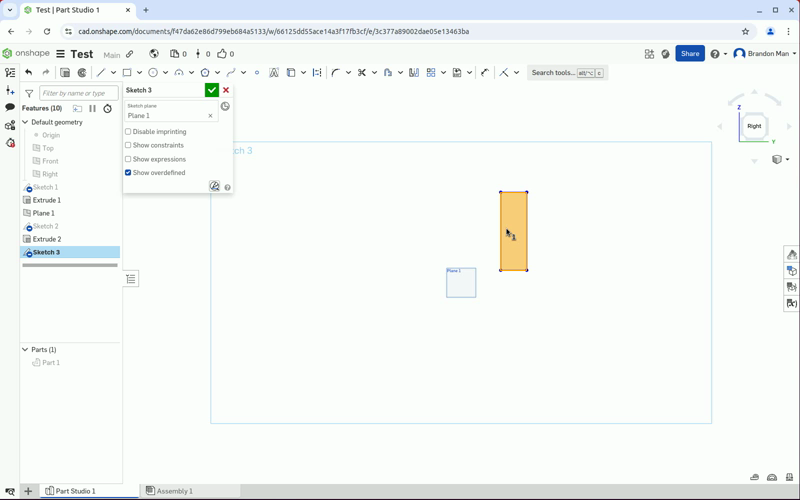
mouse_move(73, 352)
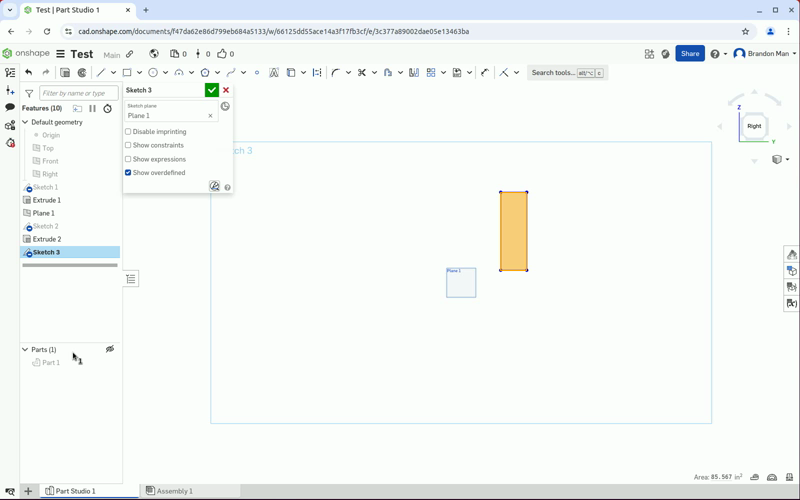
key(shift+y)
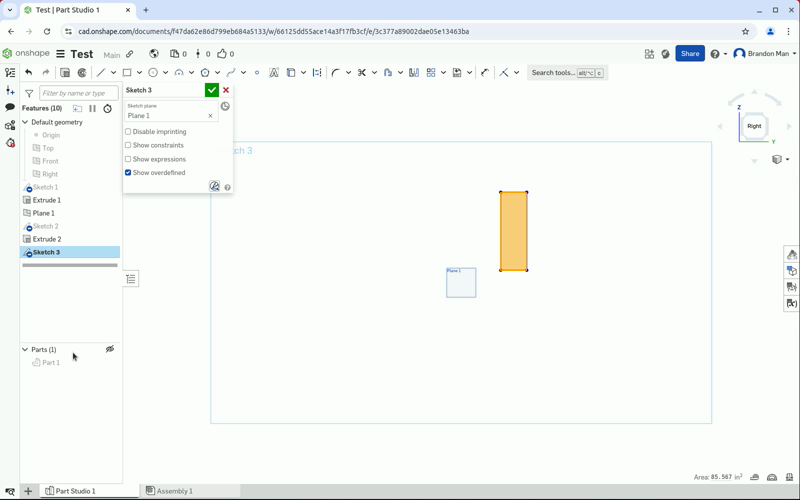
key(shift+e)
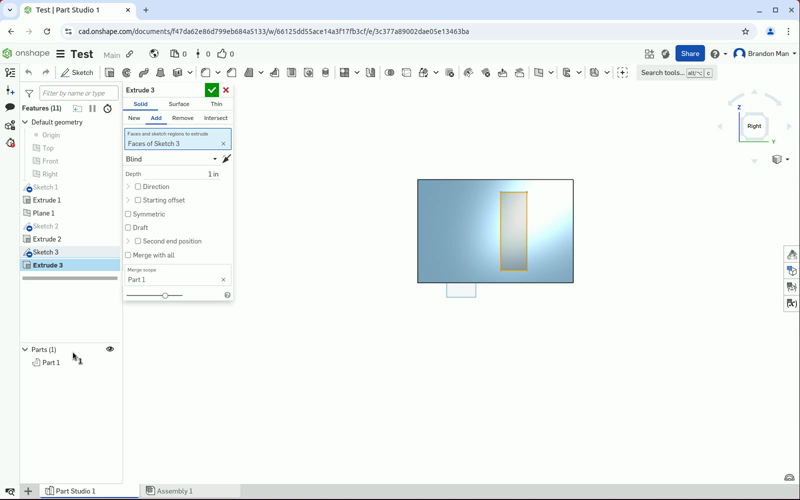
mouse_move(143, 106)
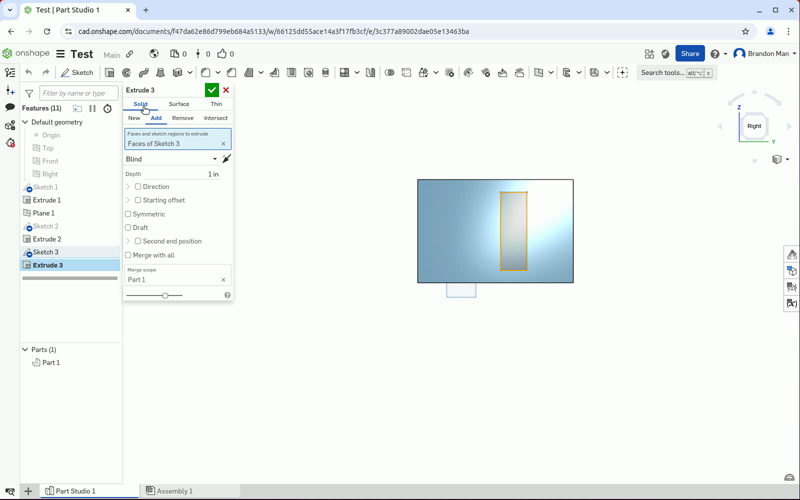
click(143, 106)
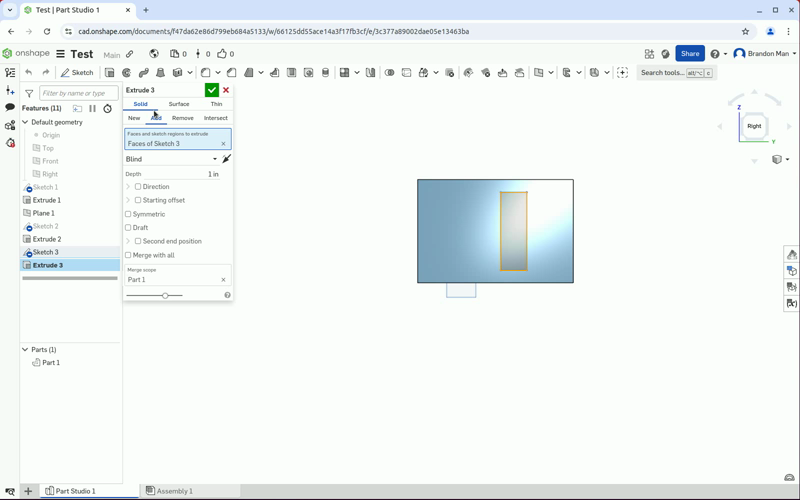
mouse_move(186, 120)
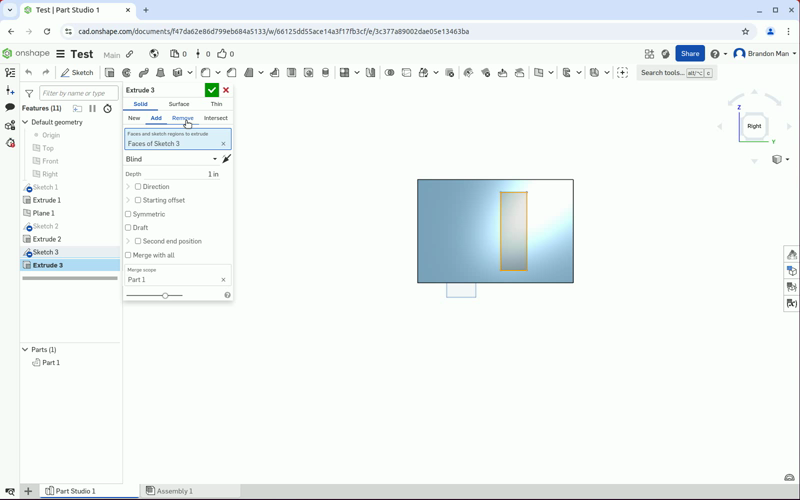
click(186, 120)
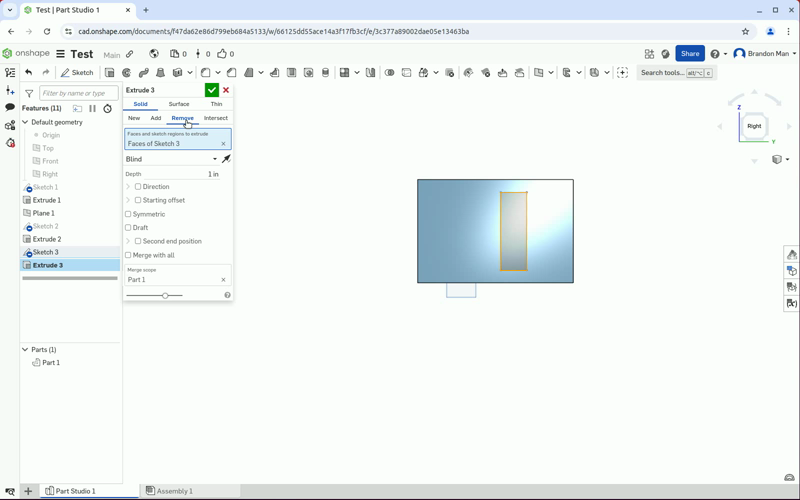
key(tab, 4)
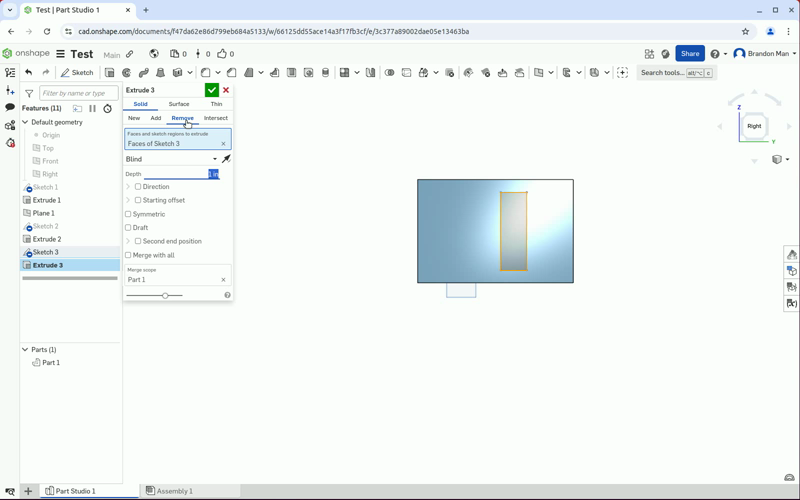
text(10.591)
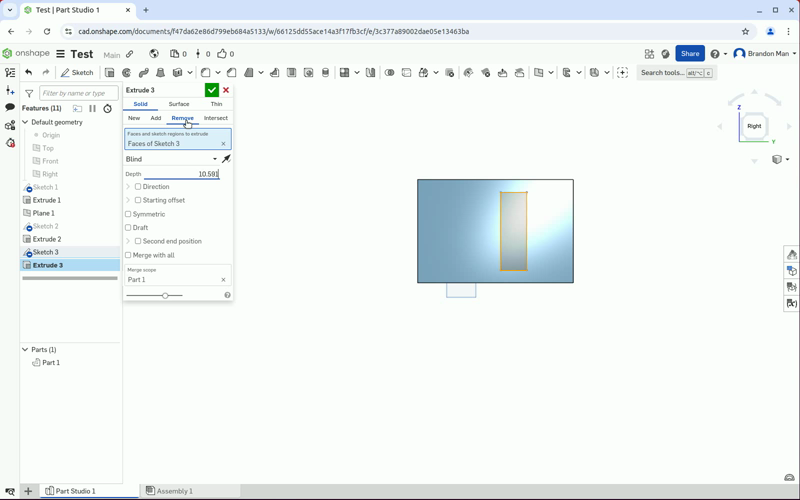
key(tab, 6)
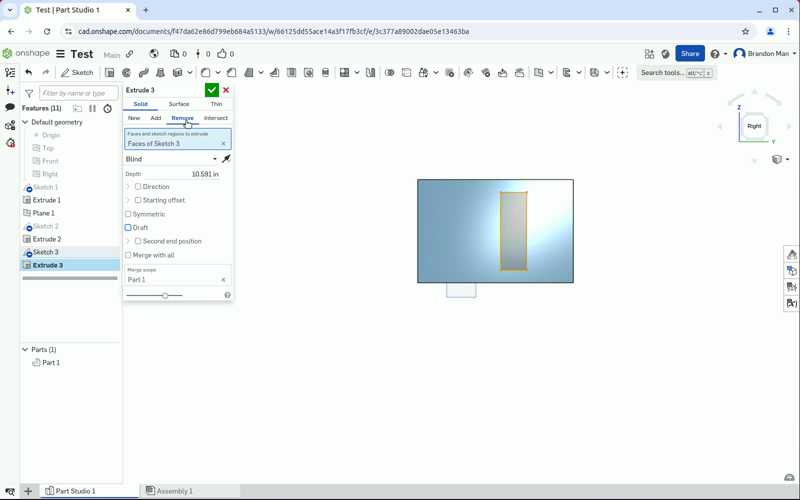
key(space)
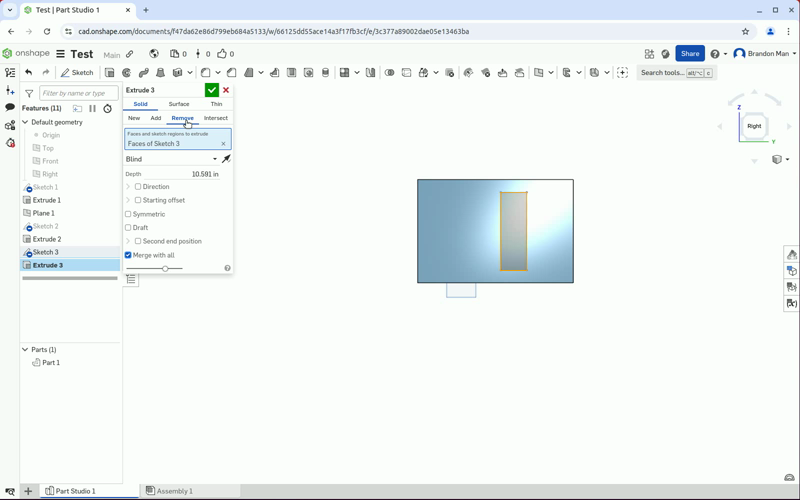
key(enter)
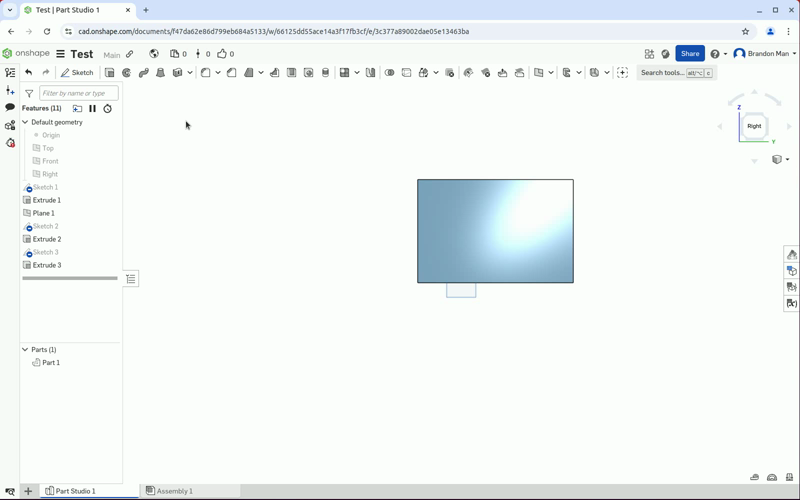
key(shift+h)
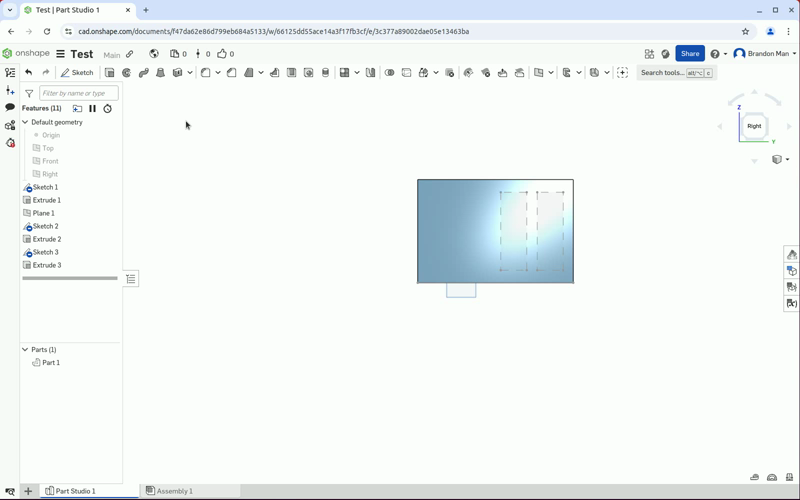
key(shift+h)
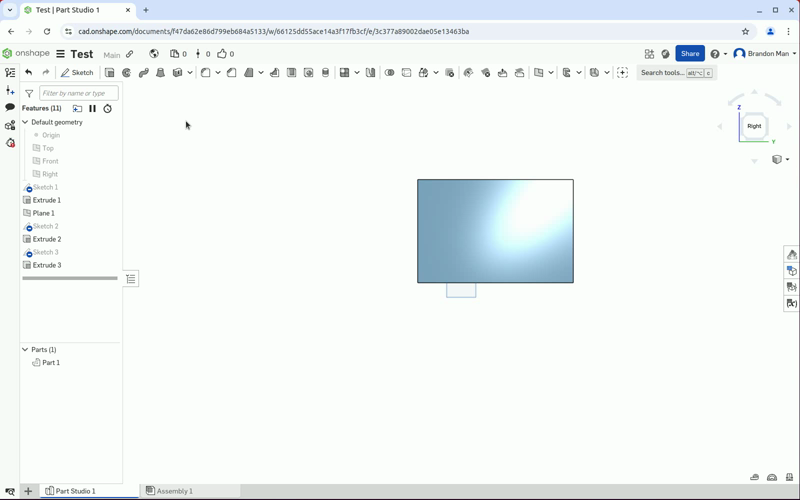
mouse_move(73, 189)
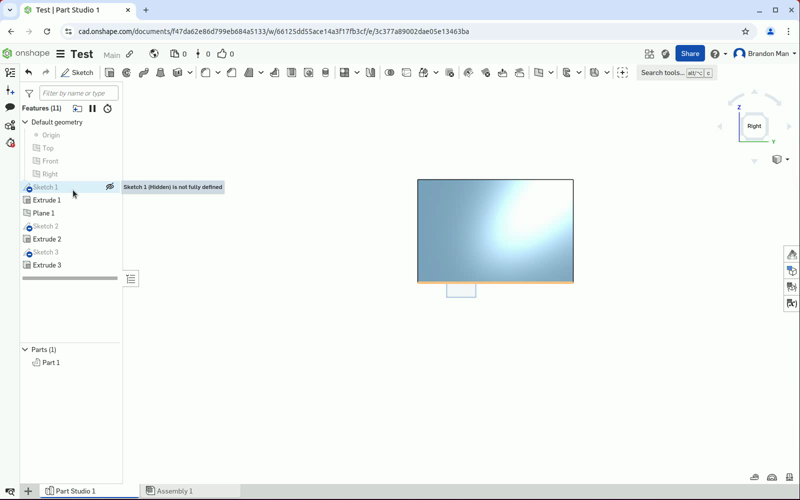
click(73, 189)
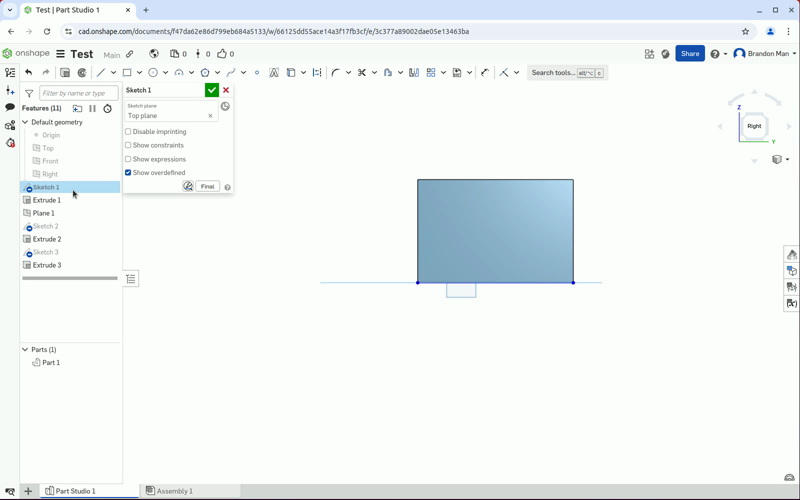
mouse_move(229, 92)
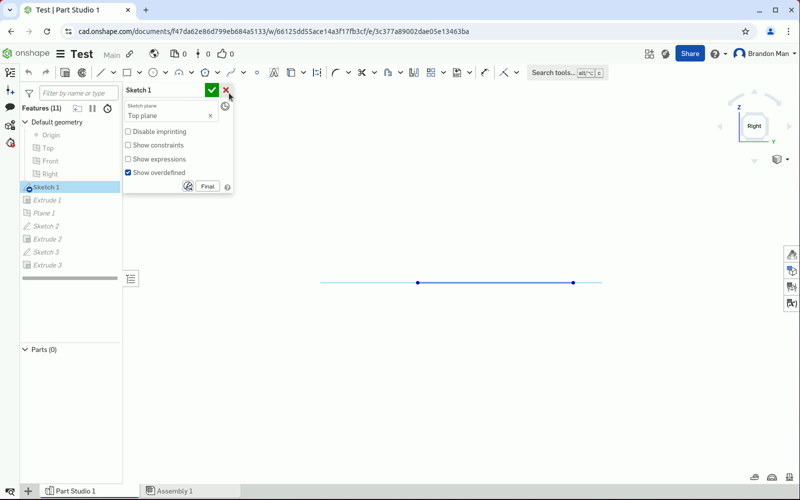
click(229, 92)
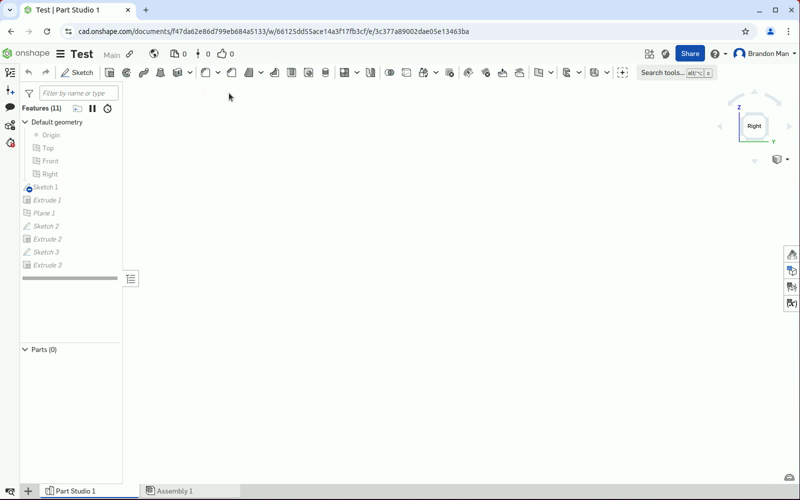
key(shift+s)
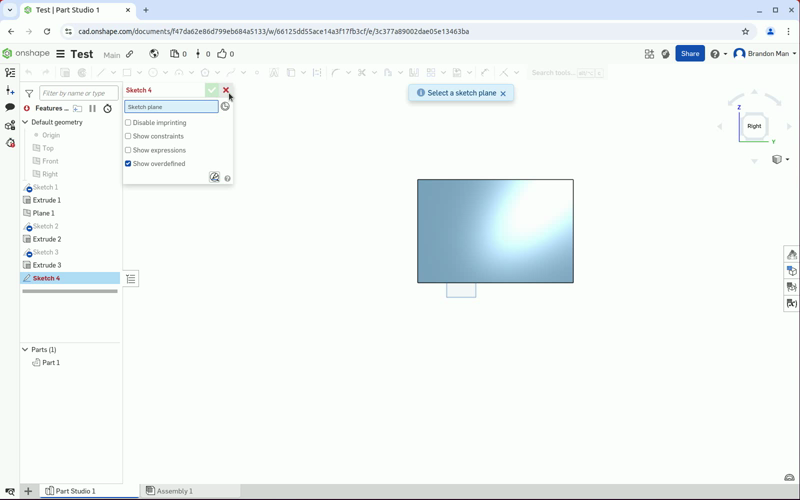
mouse_move(73, 215)
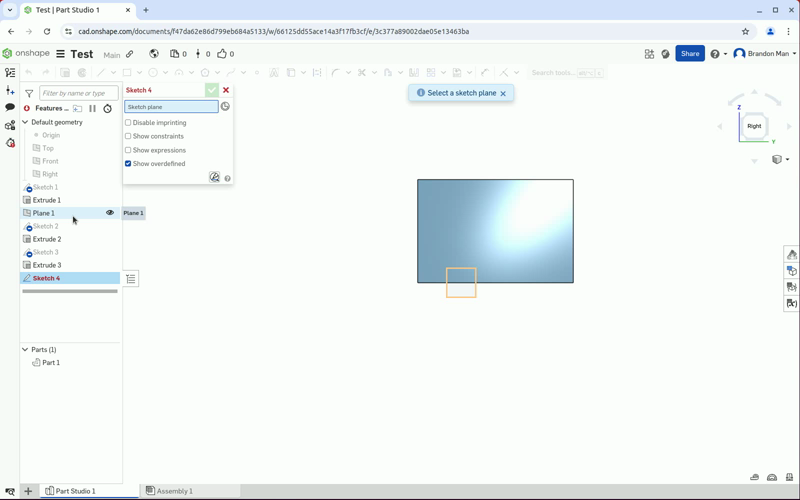
click(73, 215)
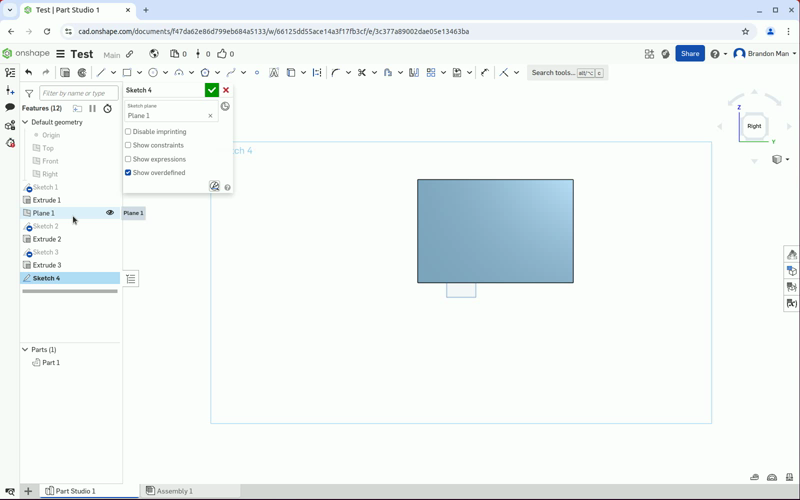
mouse_move(73, 352)
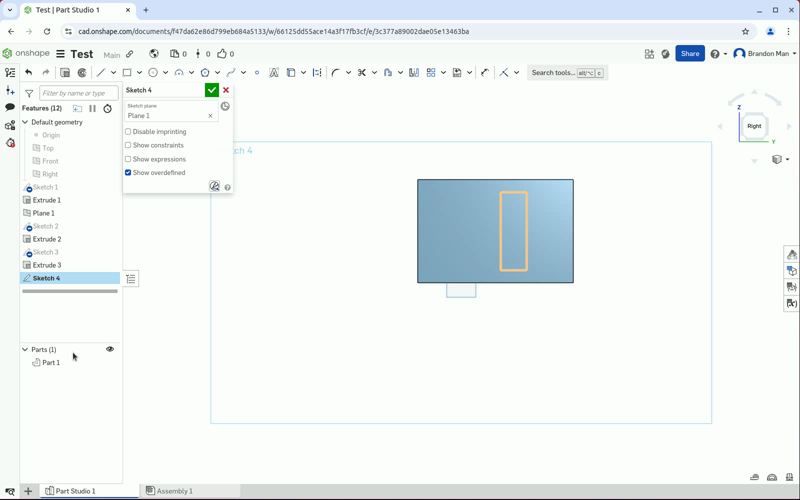
key(y)
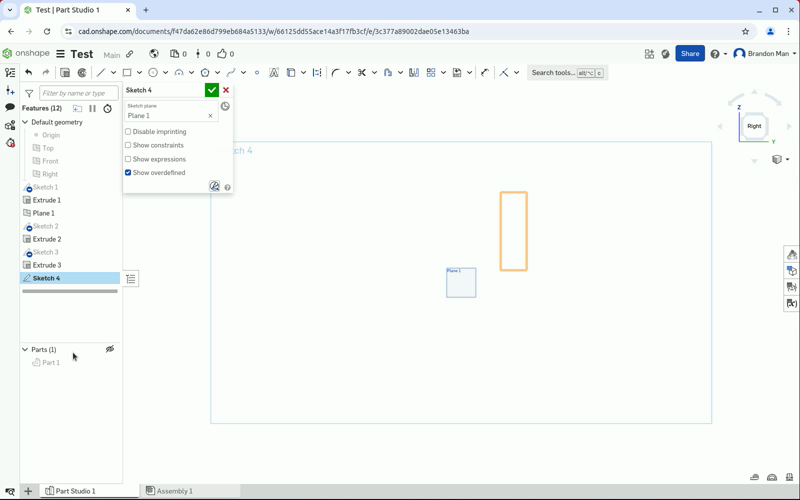
key(l)
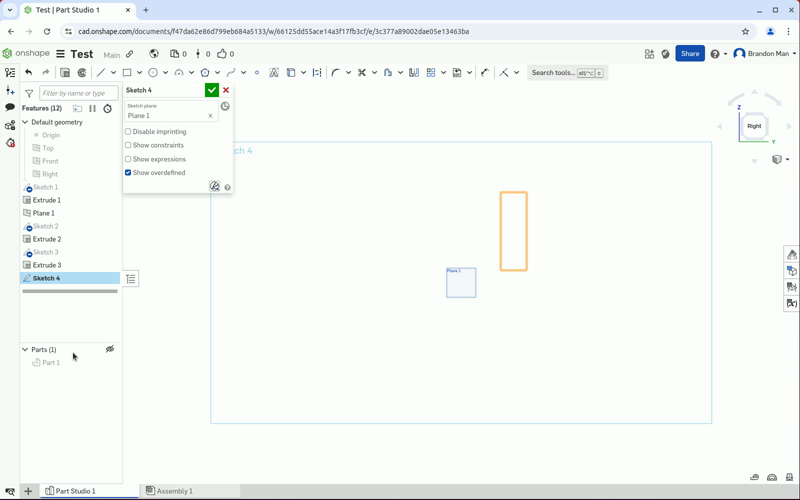
key_down(shift)
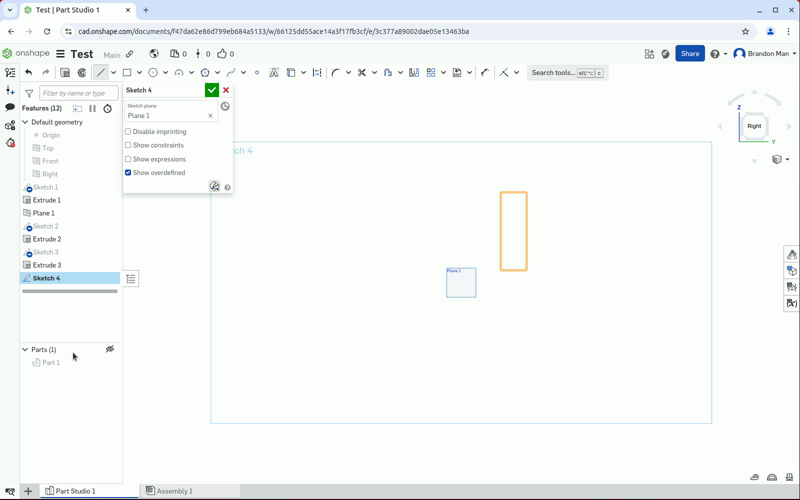
mouse_move(464, 270)
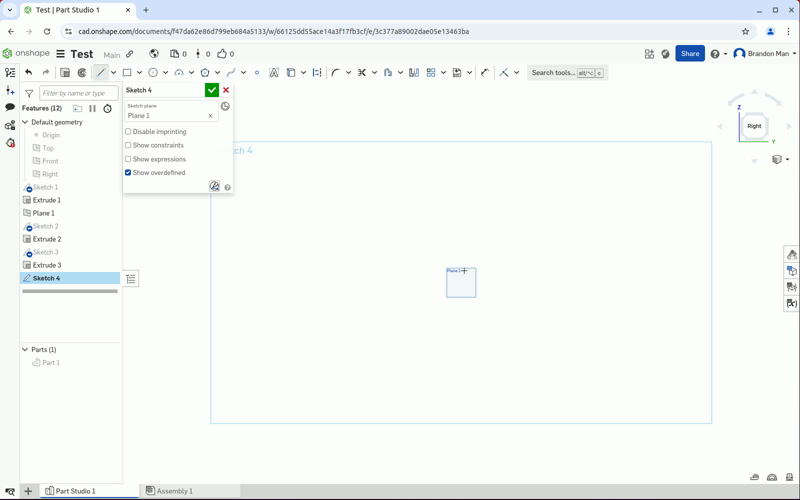
click(464, 270)
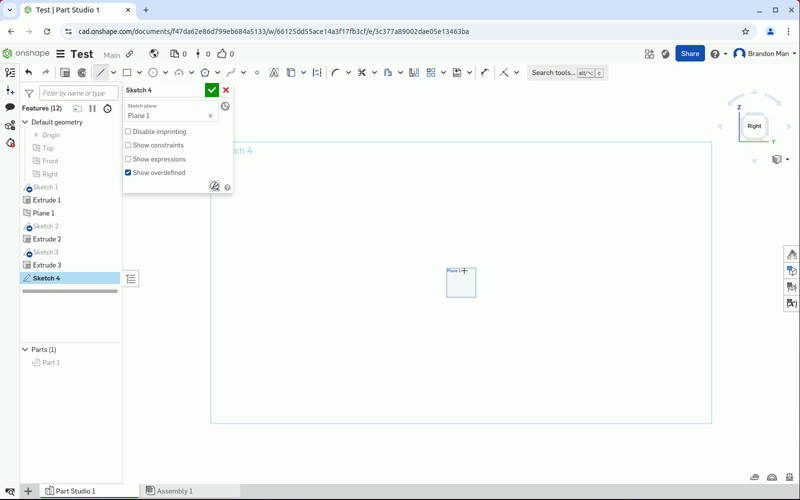
key_up(shift)
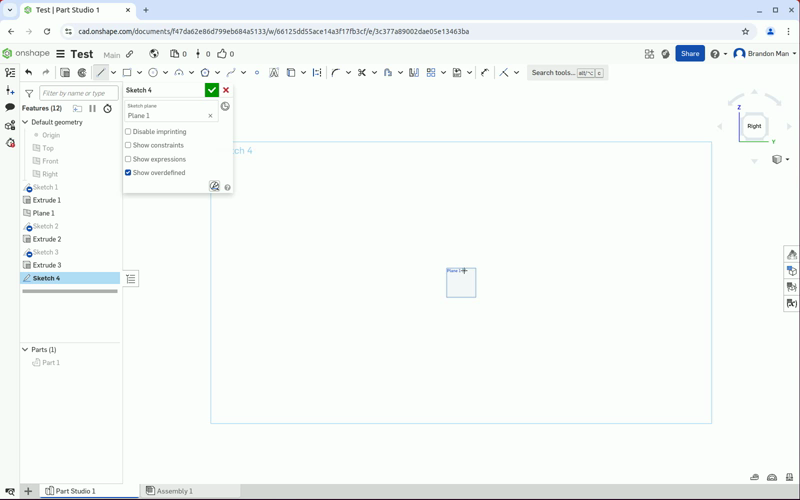
key_down(shift)
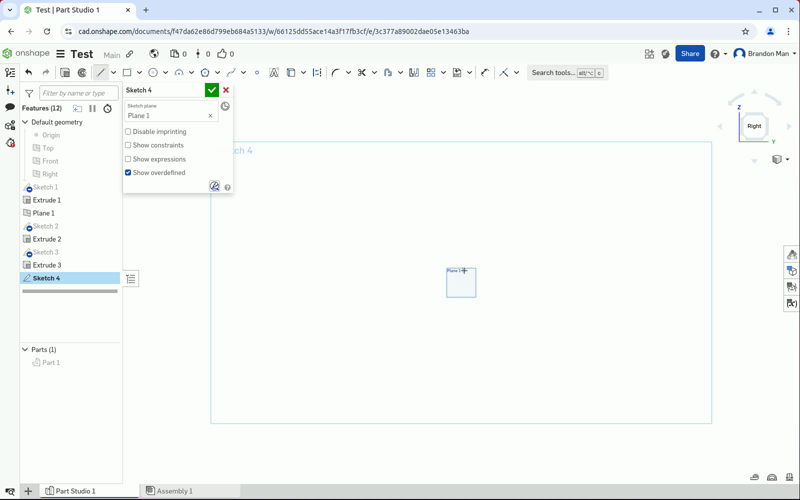
mouse_move(494, 270)
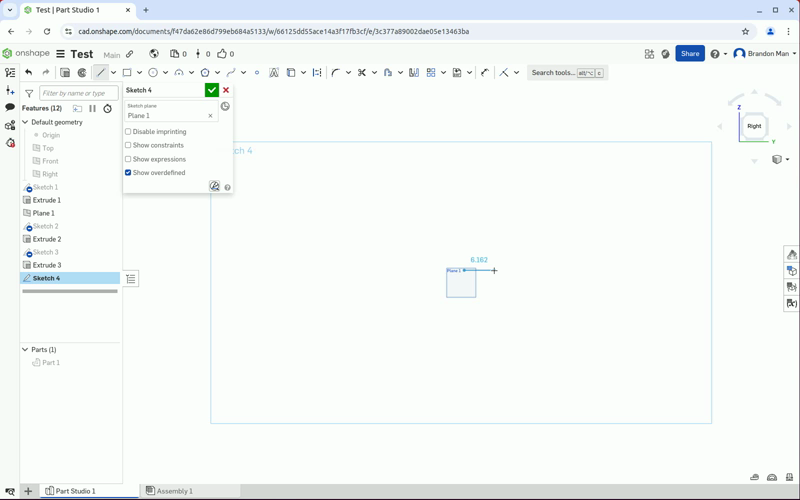
mouse_move(490, 270)
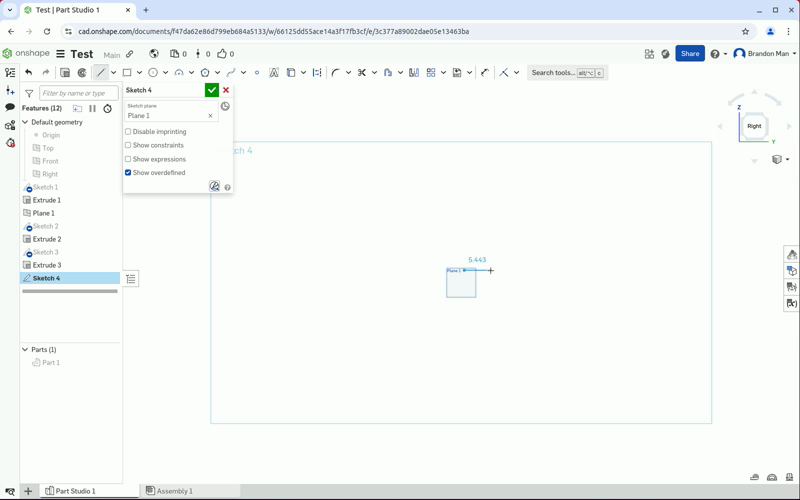
click(490, 270)
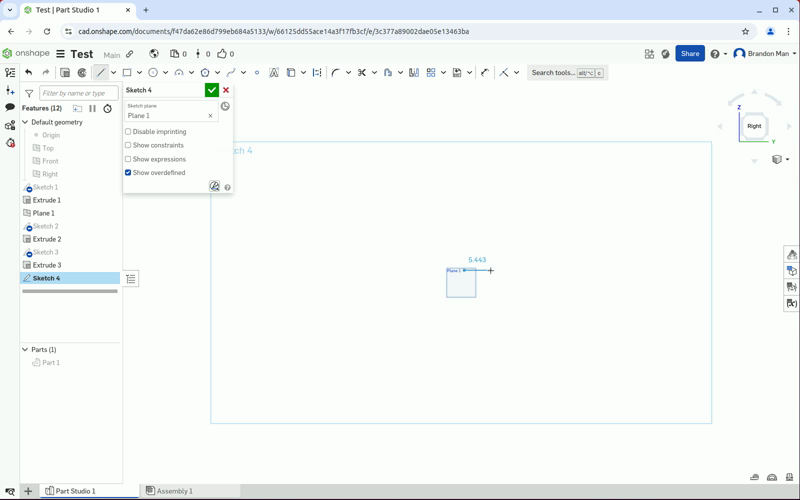
key_up(shift)
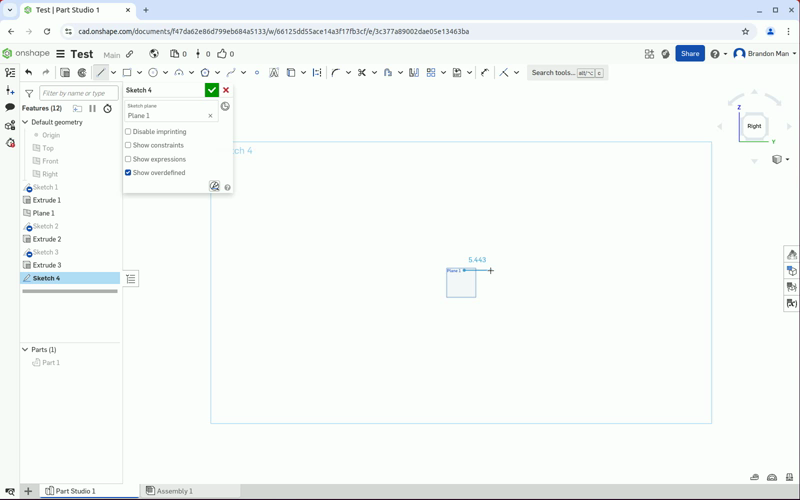
key_down(shift)
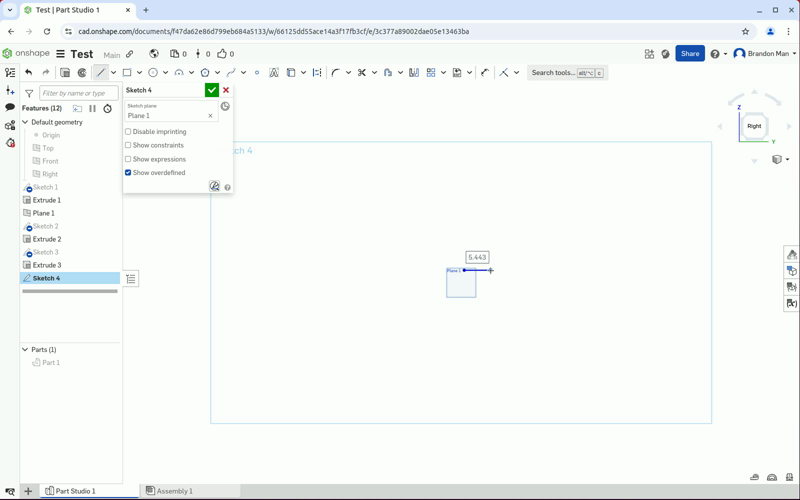
mouse_move(490, 192)
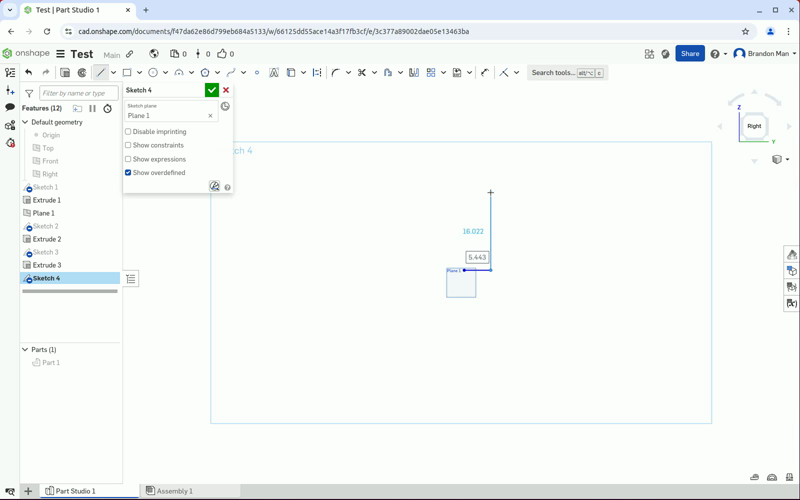
click(490, 192)
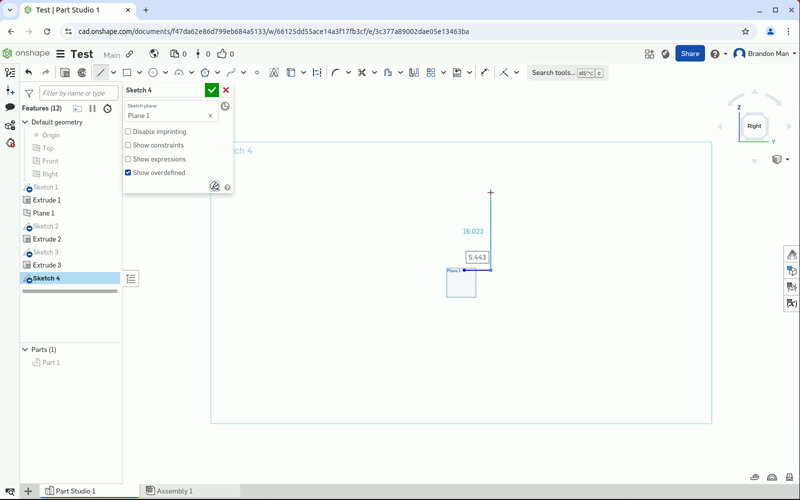
key_up(shift)
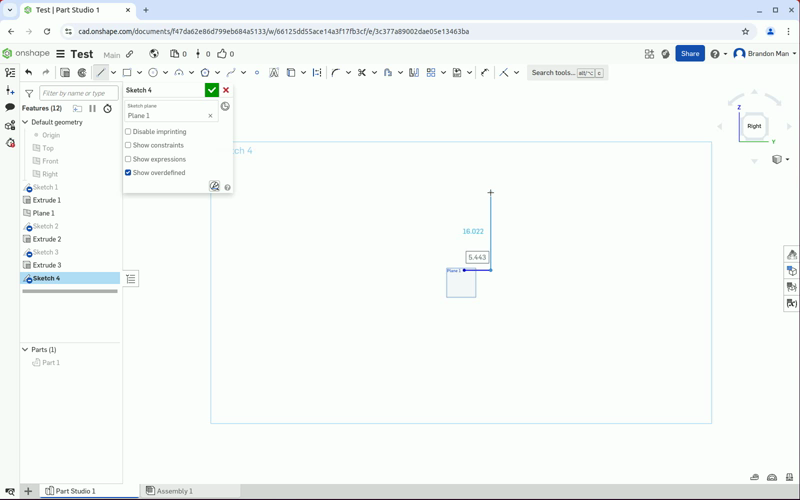
key_down(shift)
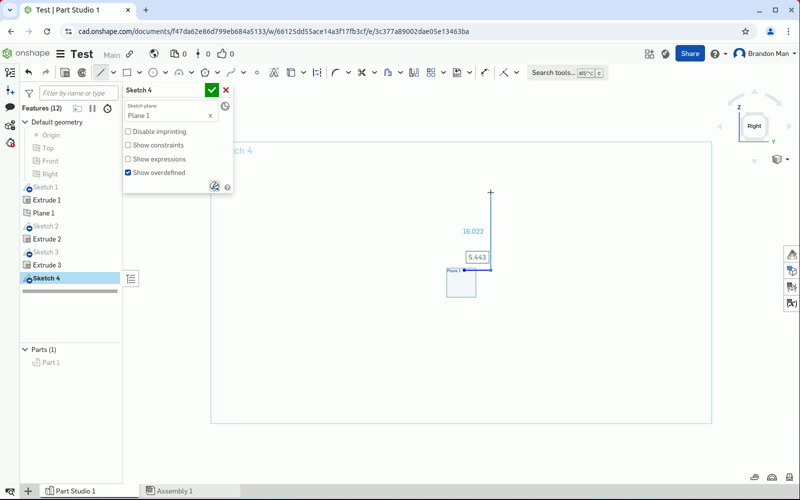
mouse_move(520, 192)
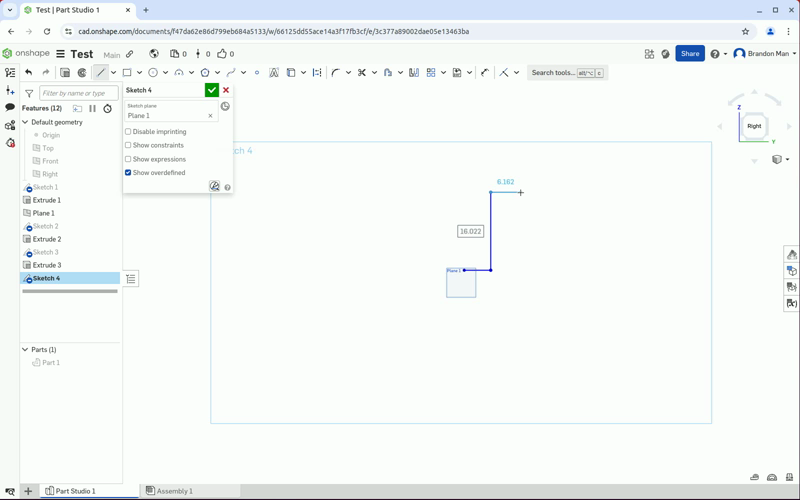
mouse_move(464, 192)
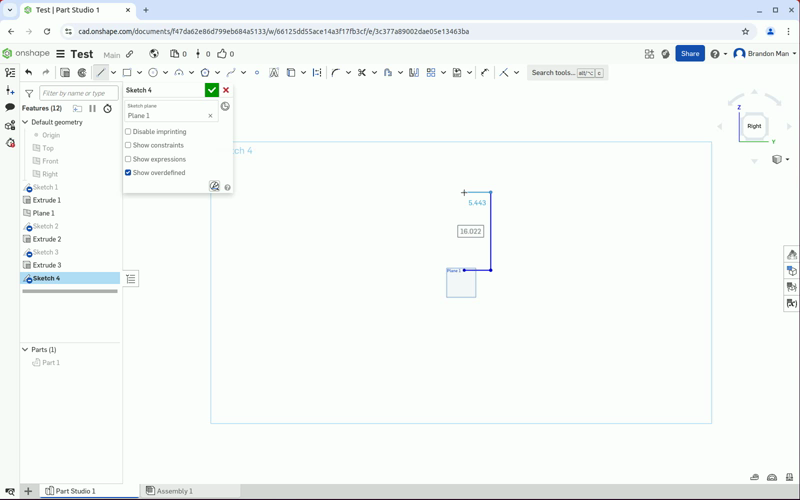
click(464, 192)
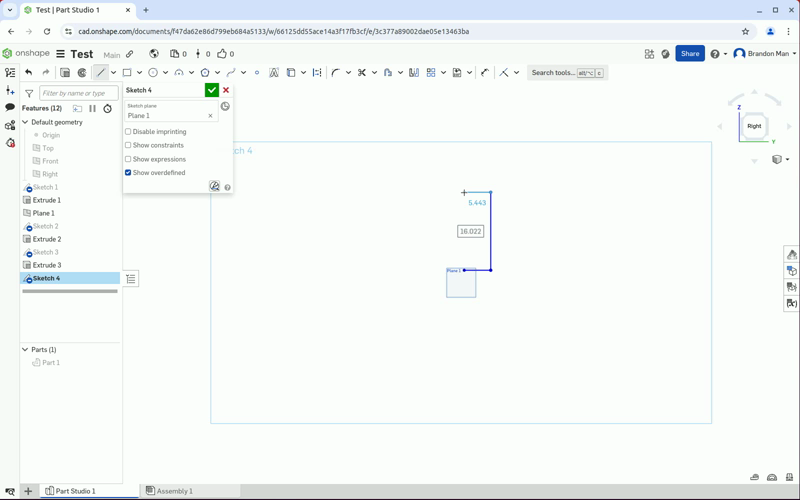
key_up(shift)
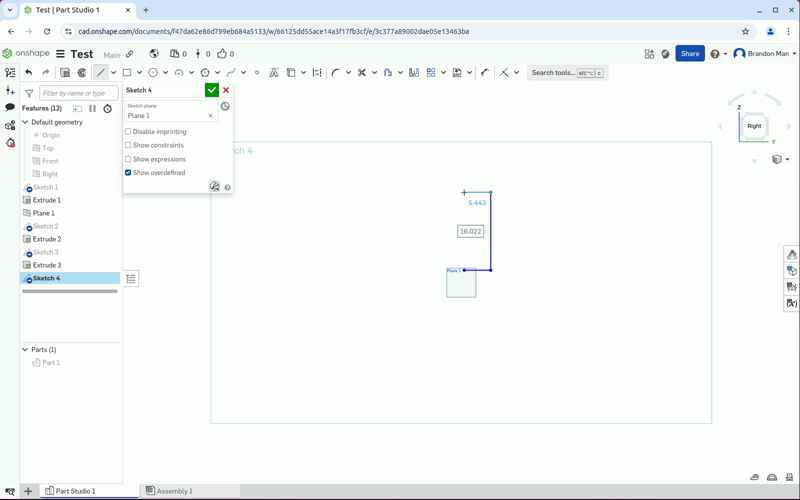
key_down(shift)
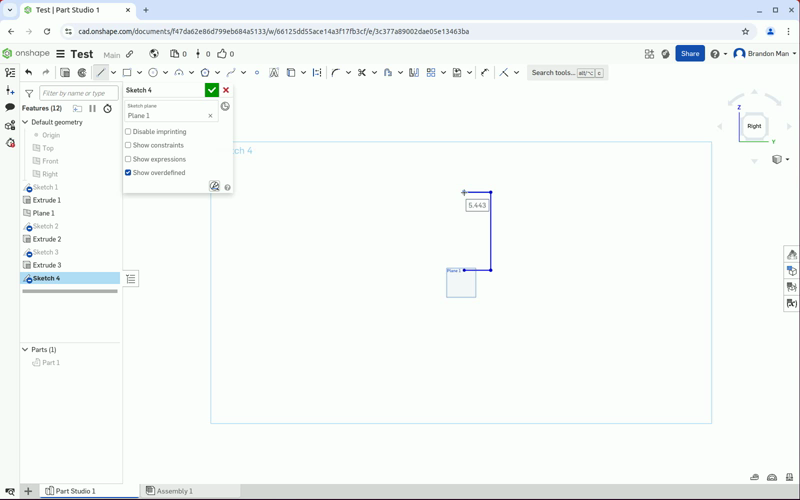
mouse_move(464, 270)
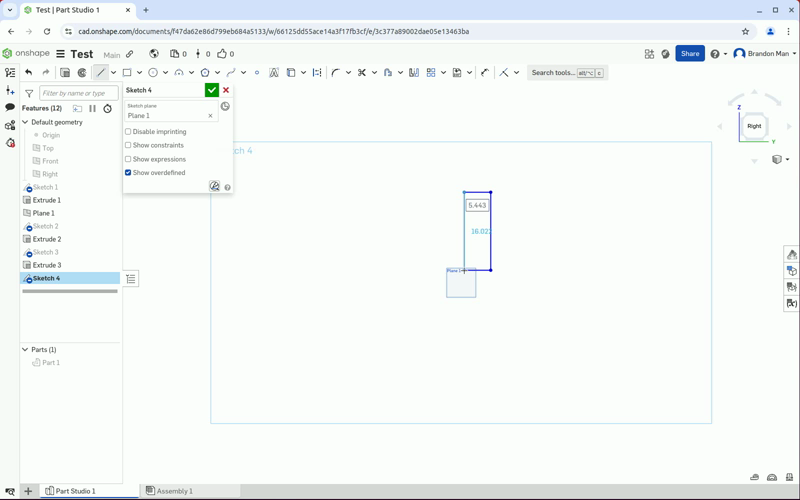
key_up(shift)
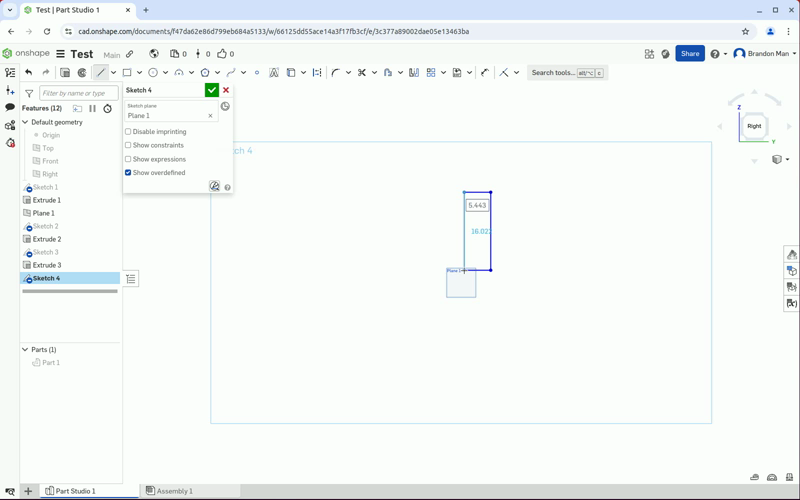
click(464, 270)
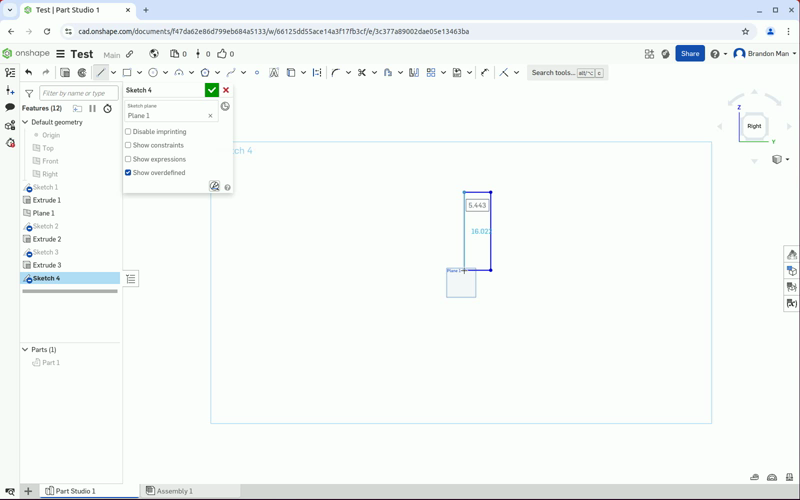
key(esc)
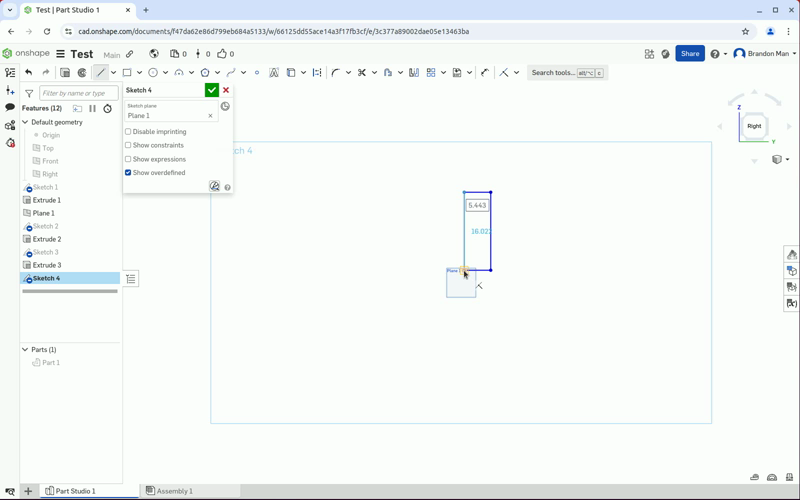
mouse_move(476, 248)
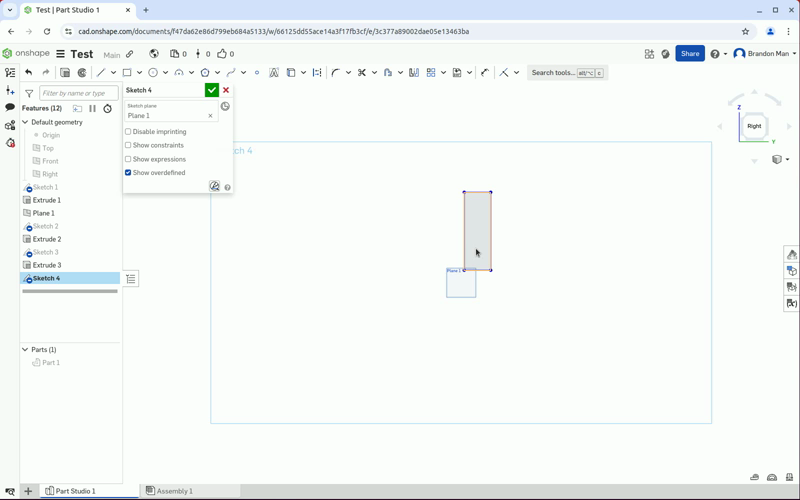
click(476, 248)
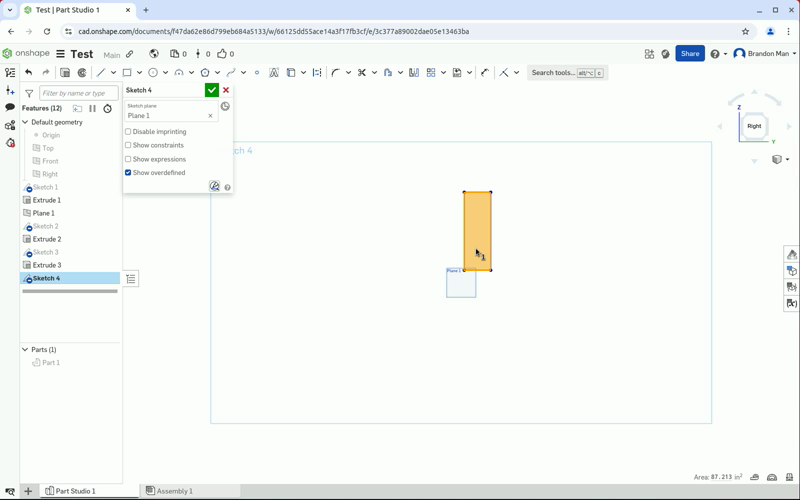
mouse_move(73, 352)
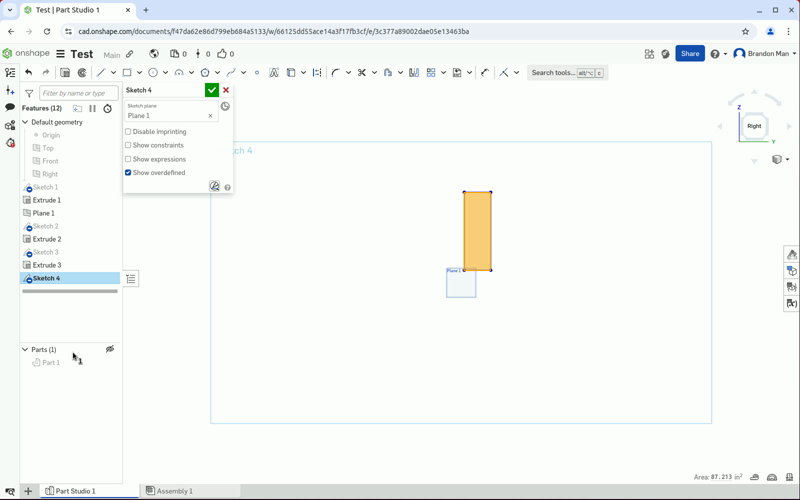
key(shift+y)
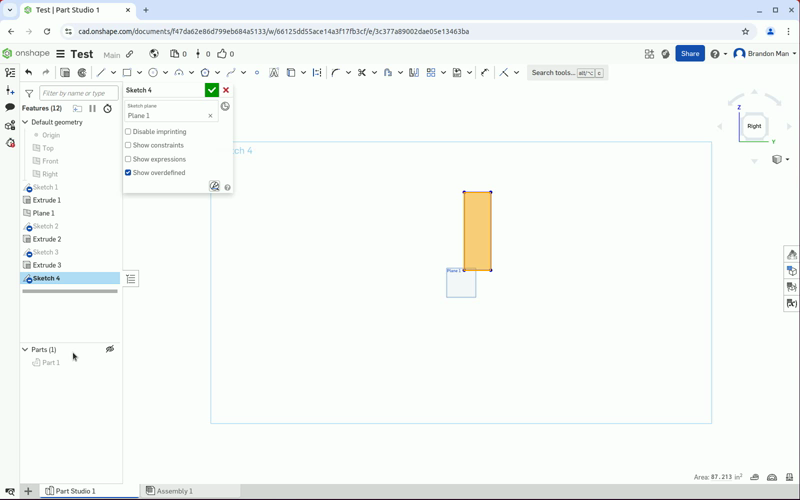
key(shift+e)
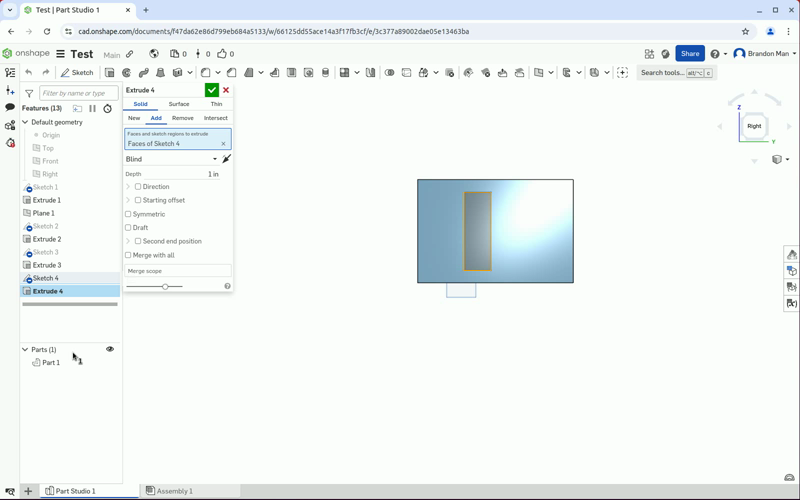
mouse_move(143, 106)
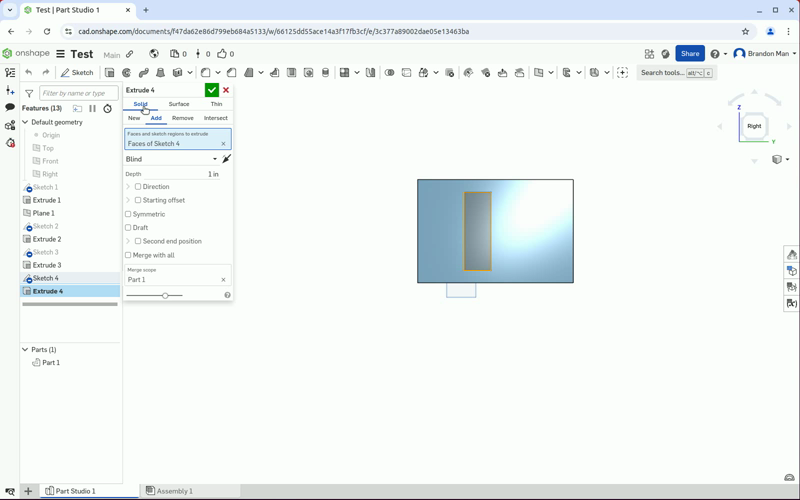
click(143, 106)
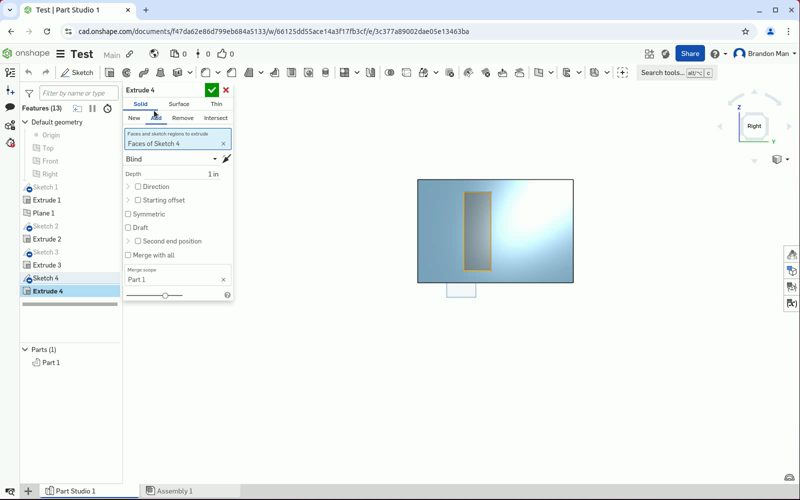
mouse_move(186, 120)
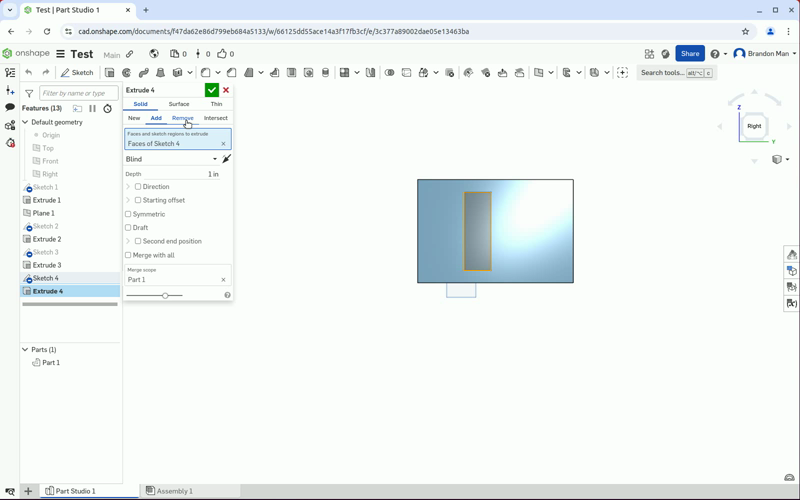
click(186, 120)
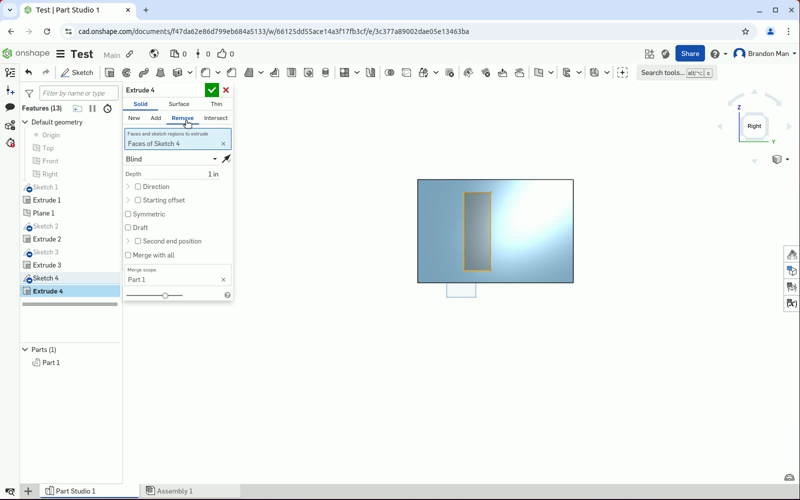
key(tab, 4)
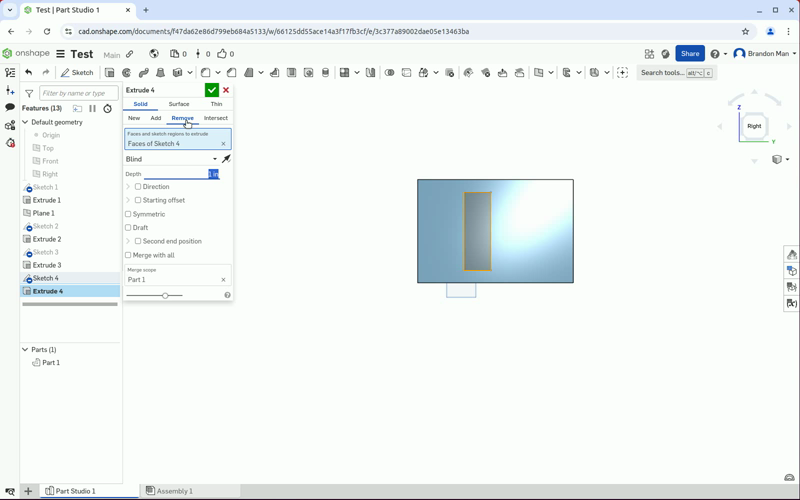
text(10.591)
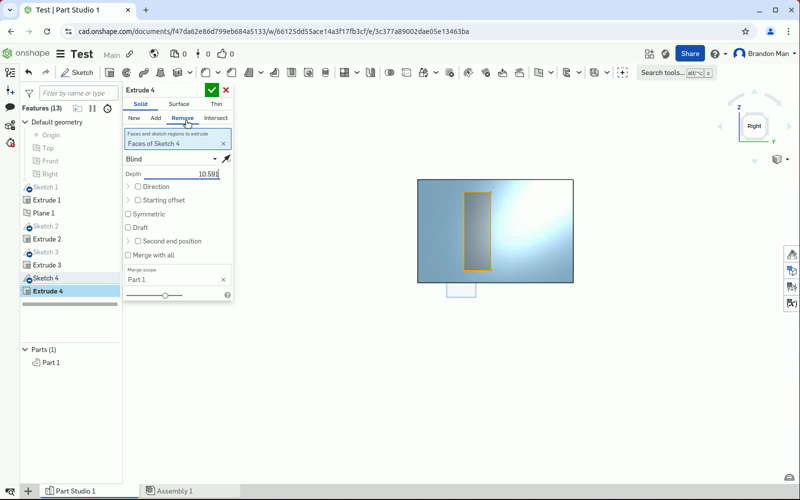
key(tab, 6)
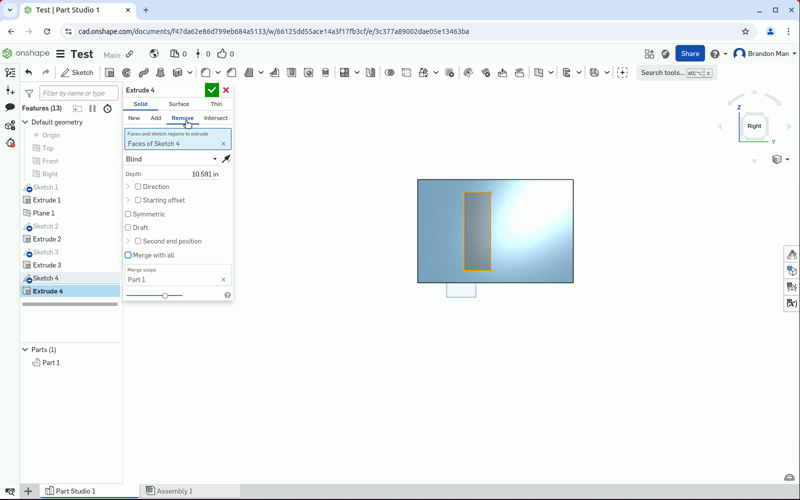
key(space)
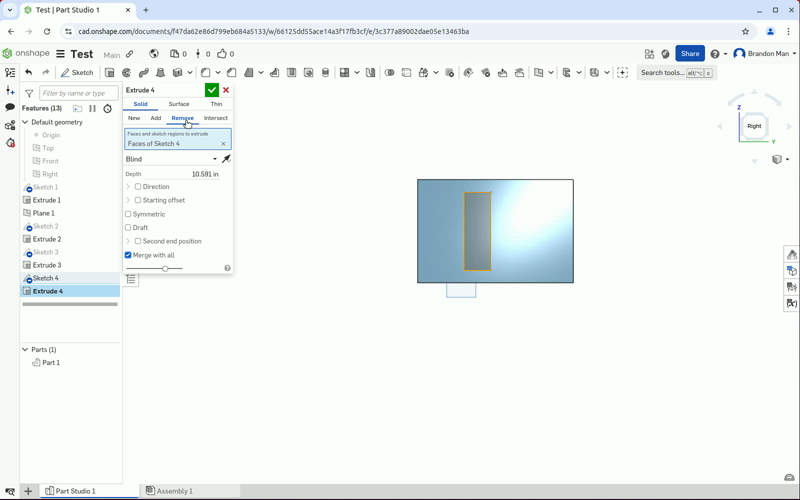
key(enter)
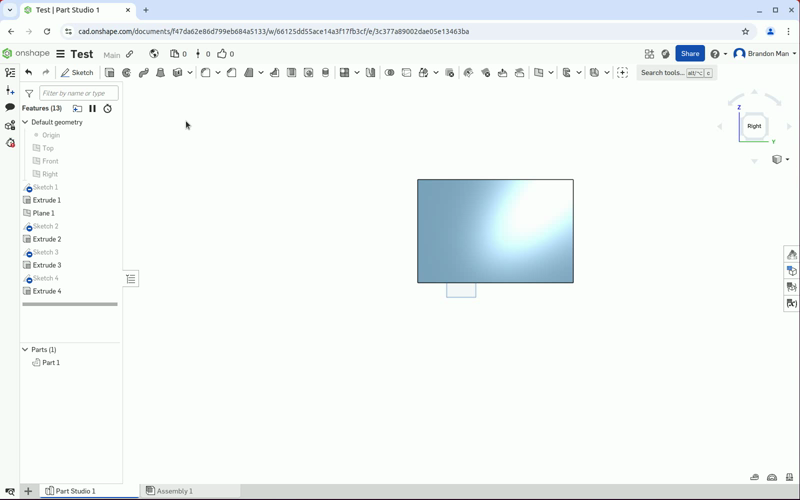
key(shift+h)
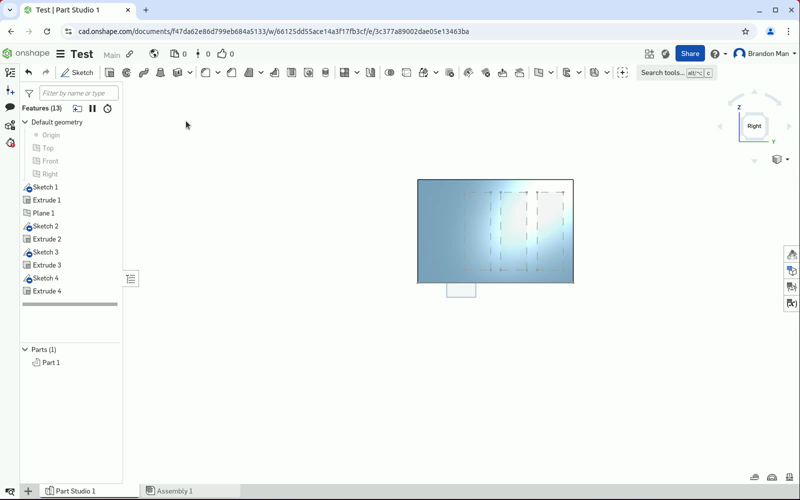
key(shift+h)
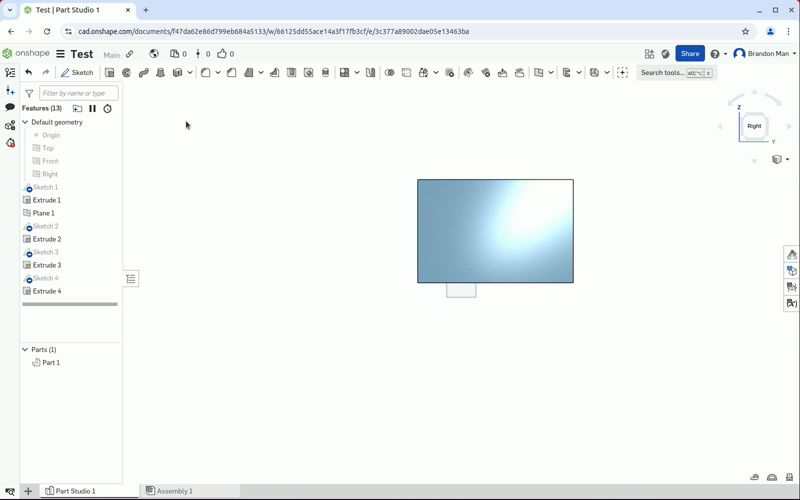
mouse_move(73, 189)
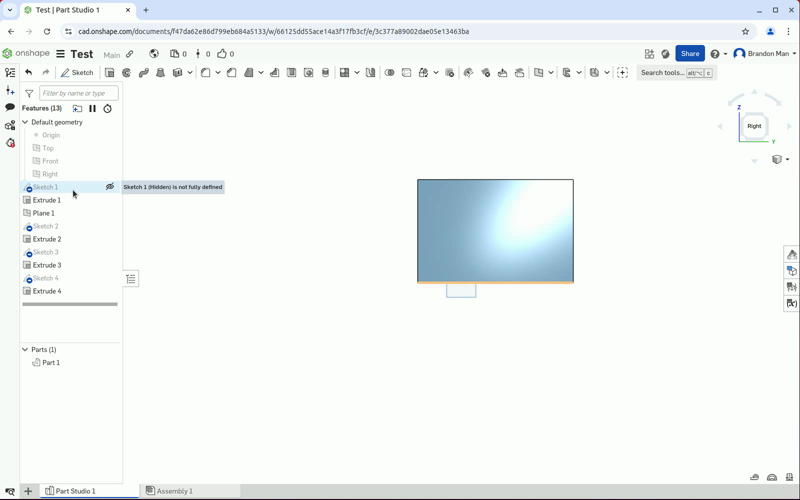
click(73, 189)
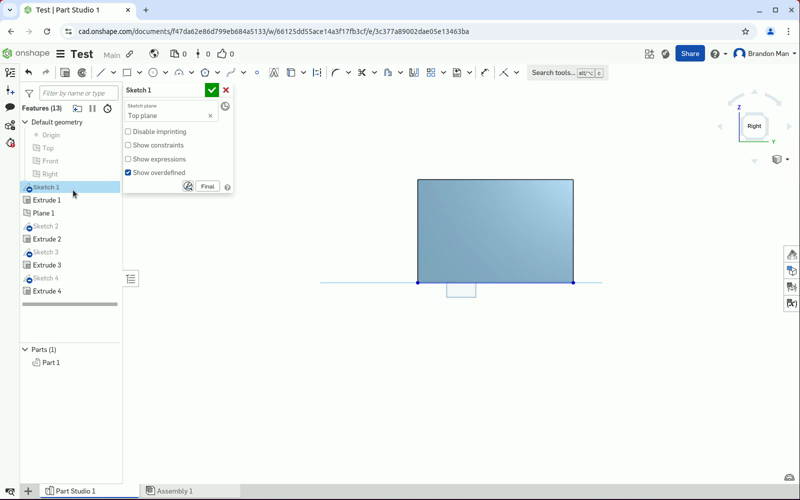
mouse_move(229, 92)
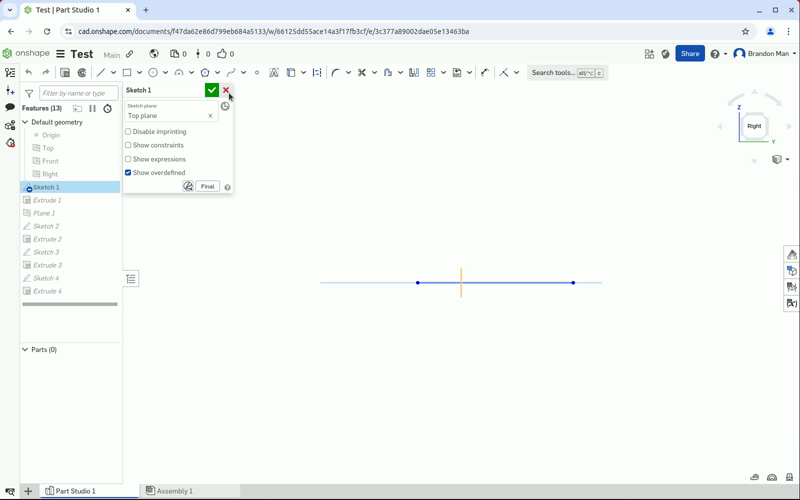
click(229, 92)
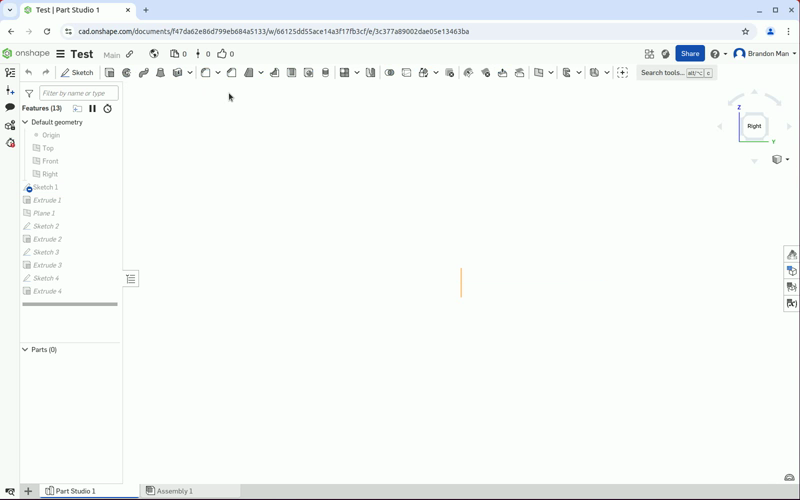
key(shift+s)
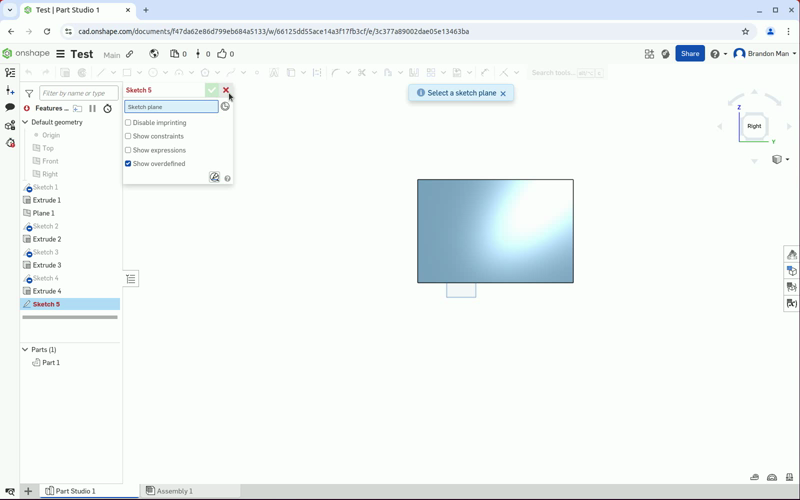
mouse_move(73, 215)
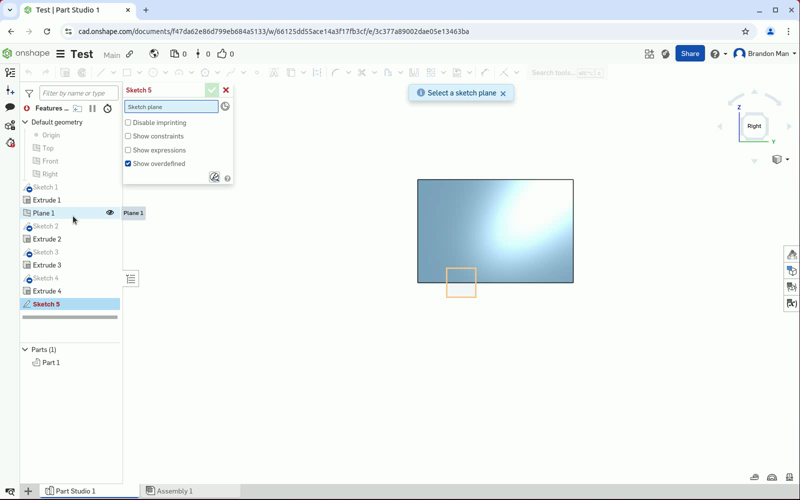
click(73, 215)
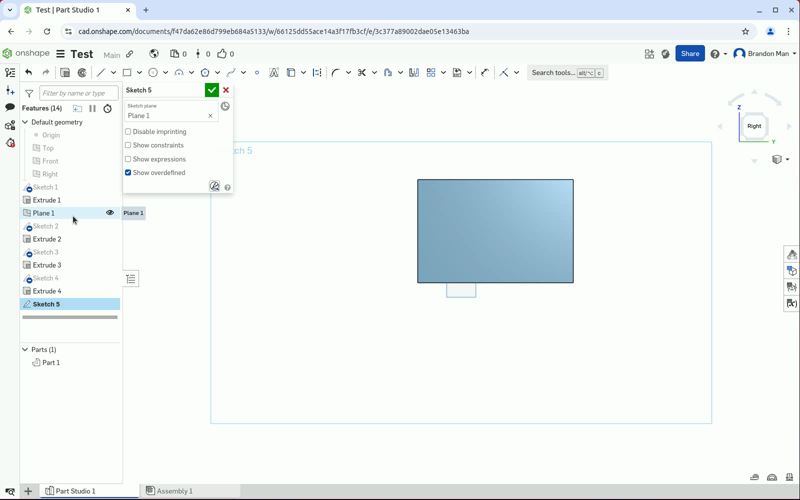
mouse_move(73, 352)
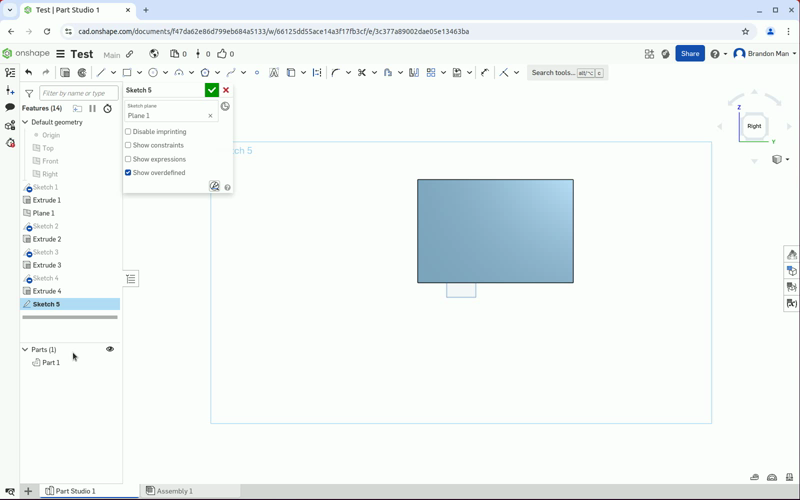
key(y)
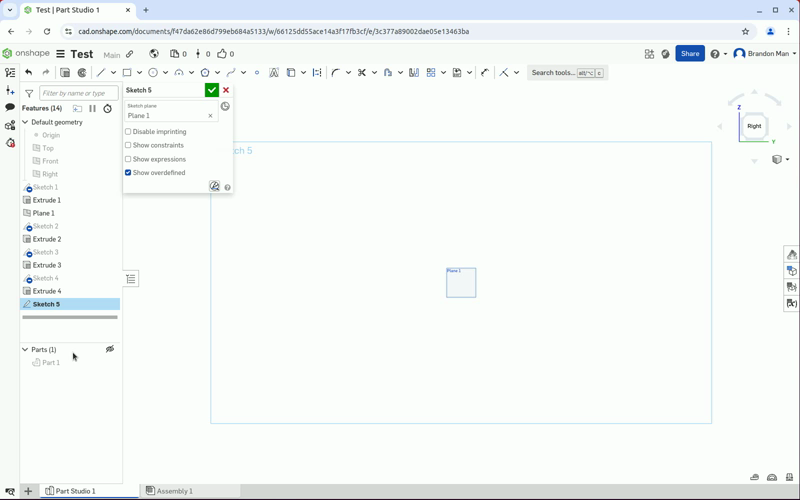
key(l)
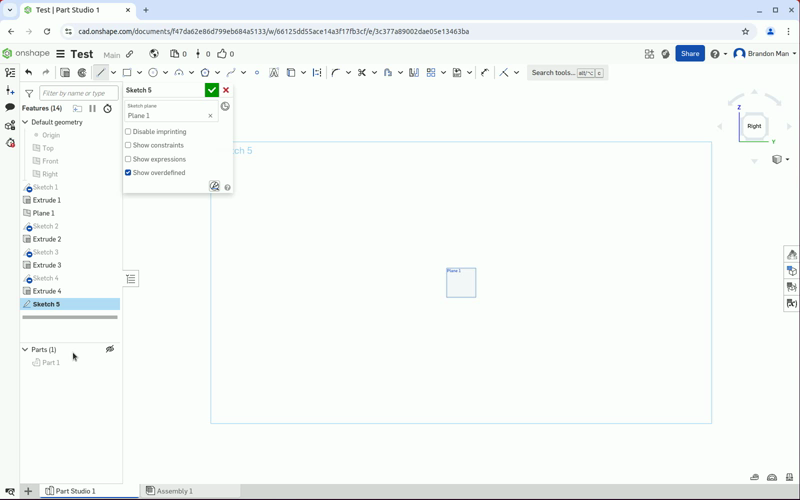
key_down(shift)
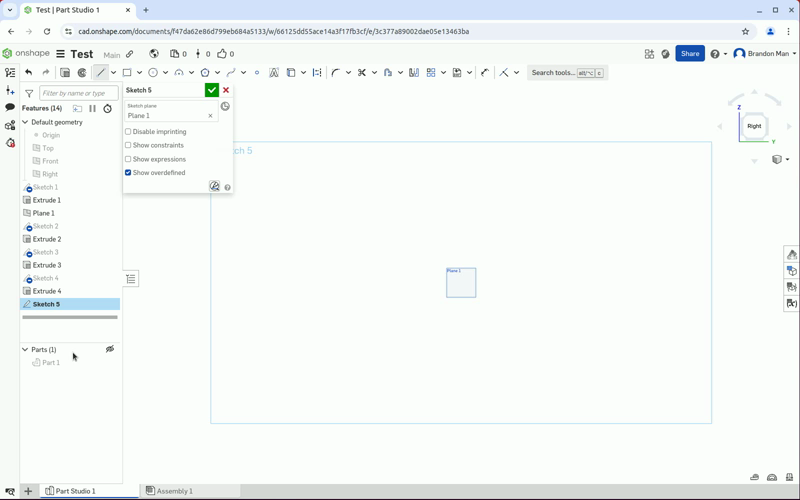
mouse_move(427, 270)
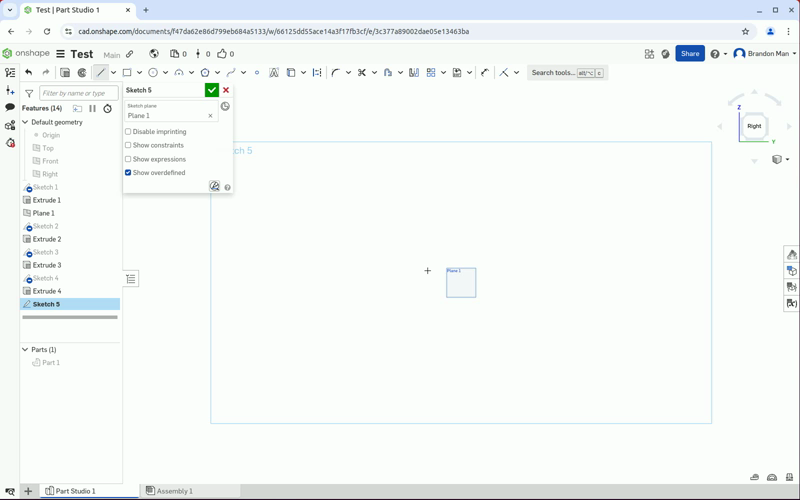
click(427, 270)
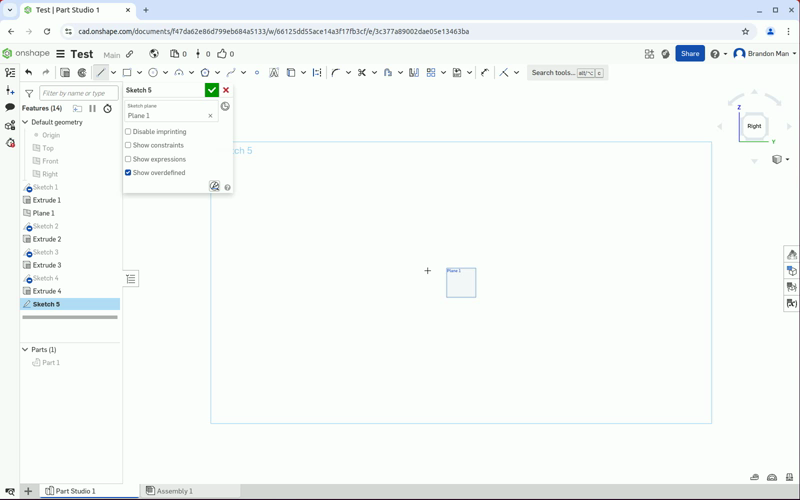
key_up(shift)
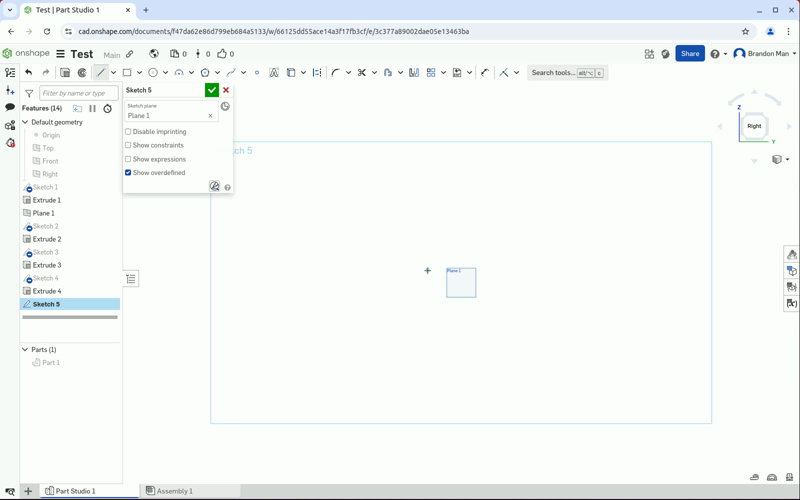
key_down(shift)
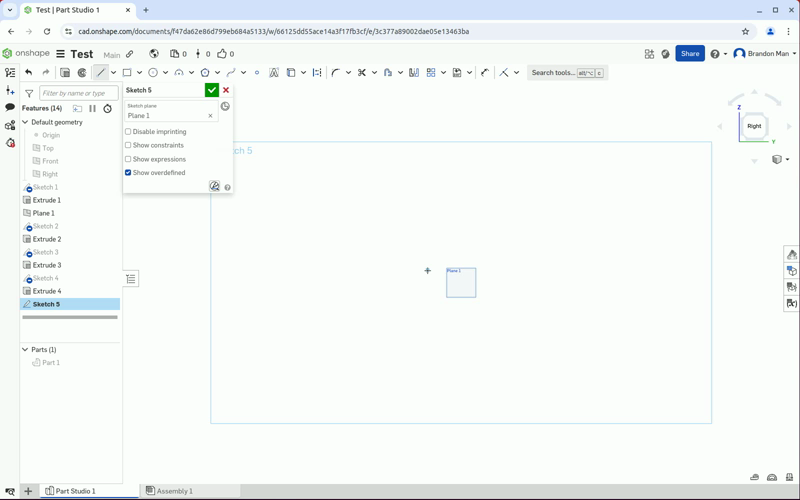
mouse_move(457, 270)
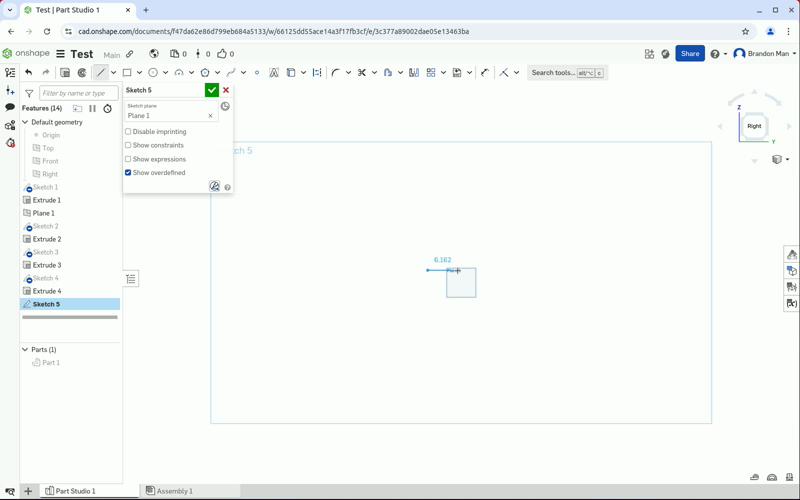
mouse_move(454, 270)
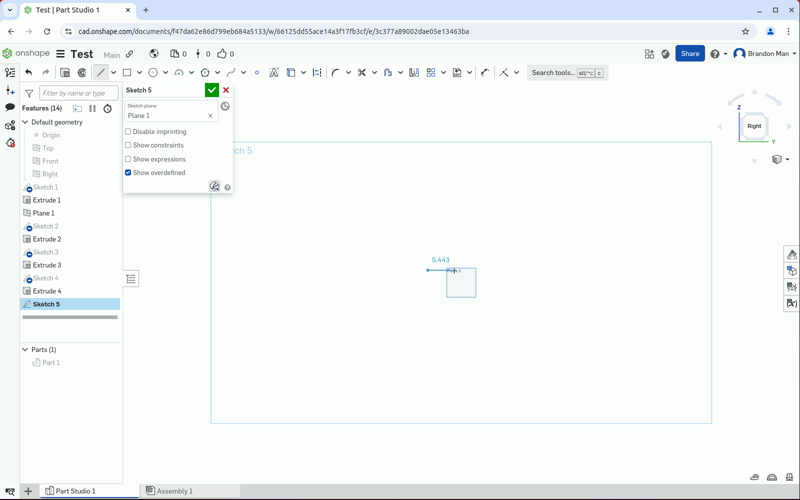
click(454, 270)
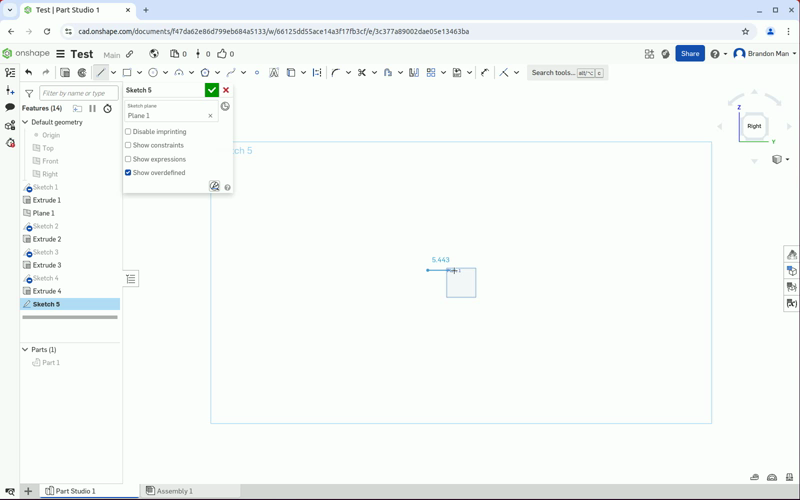
key_up(shift)
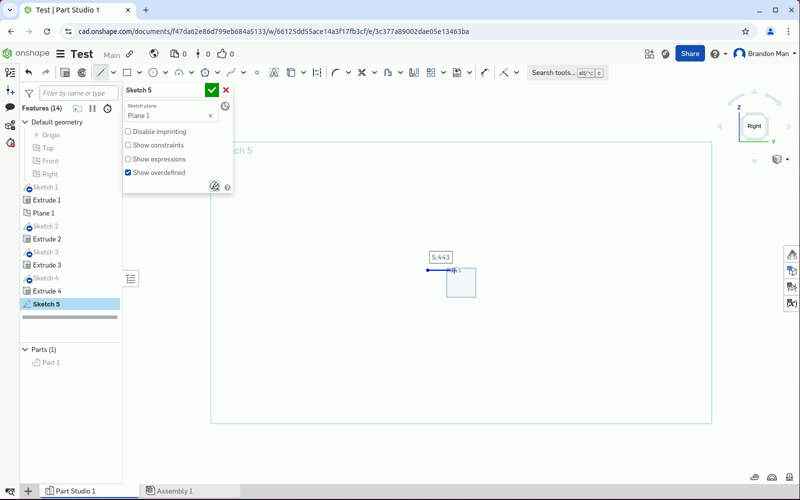
key_down(shift)
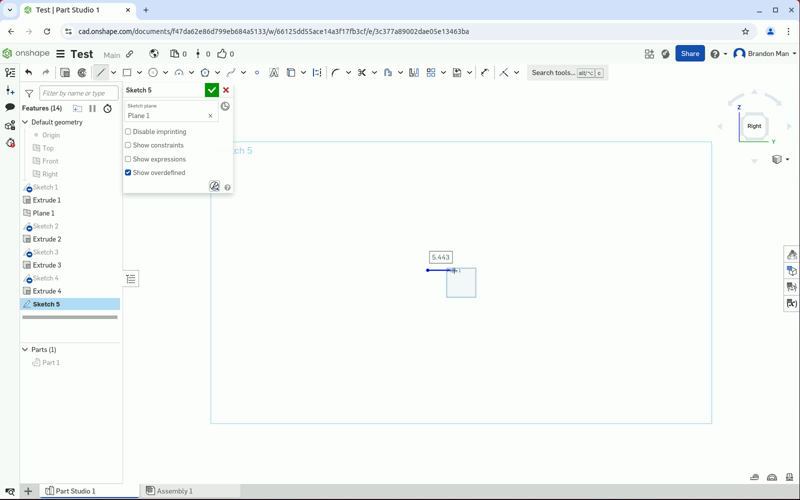
mouse_move(454, 192)
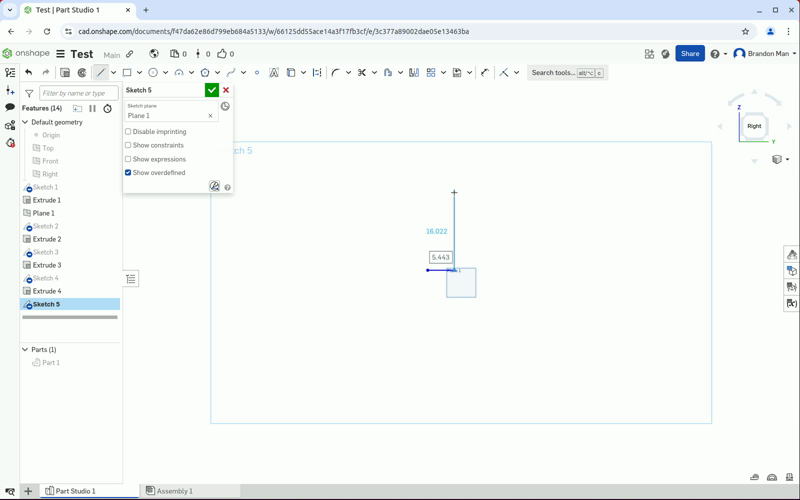
click(454, 192)
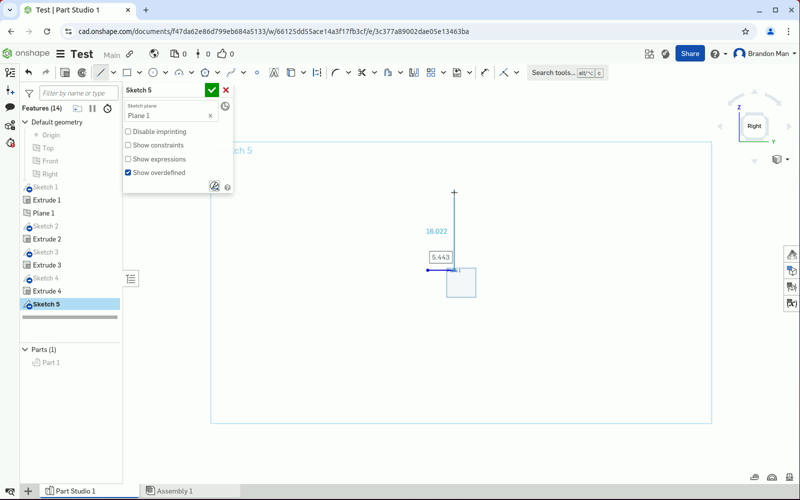
key_up(shift)
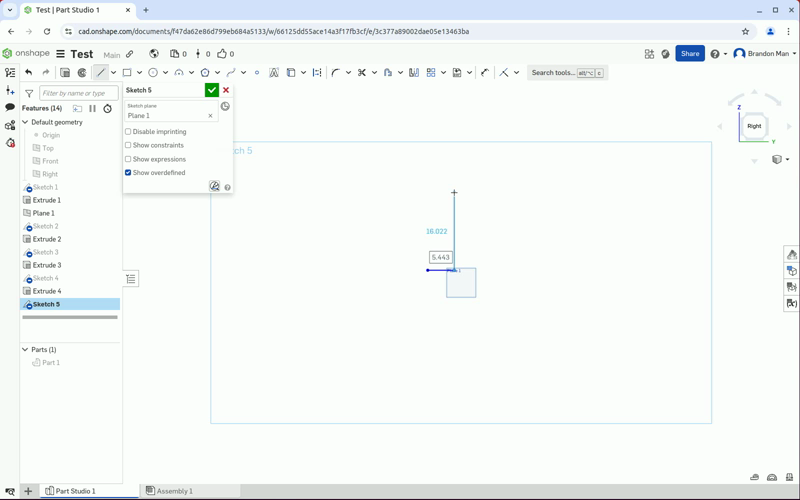
key_down(shift)
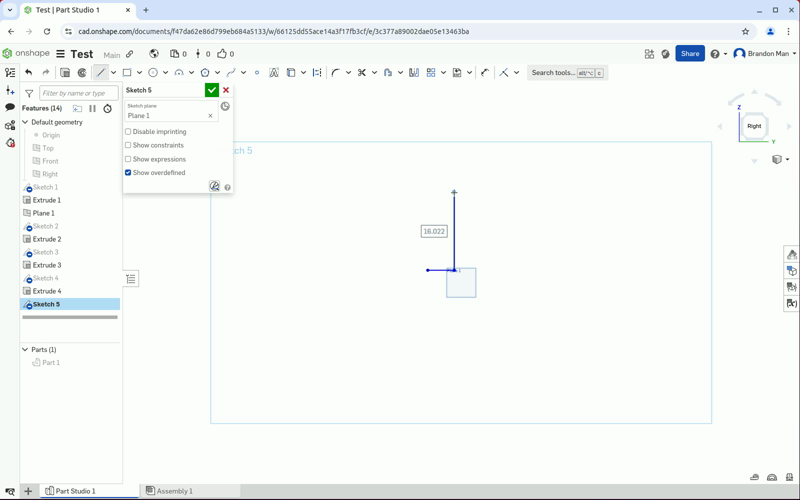
mouse_move(484, 192)
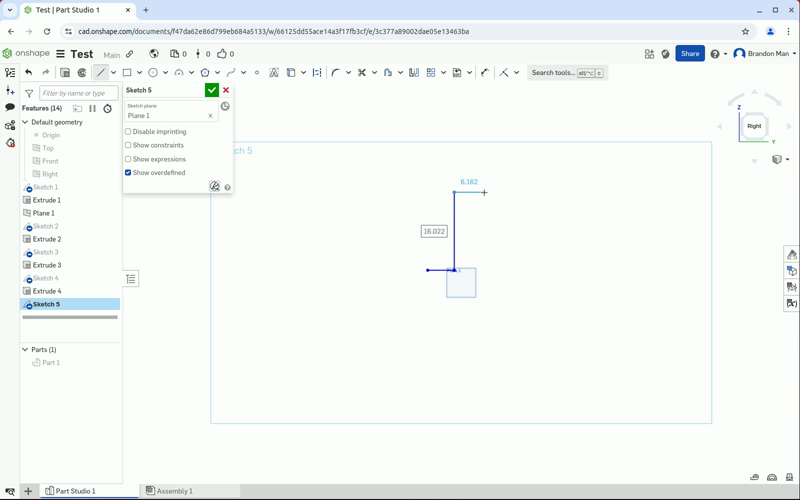
mouse_move(427, 192)
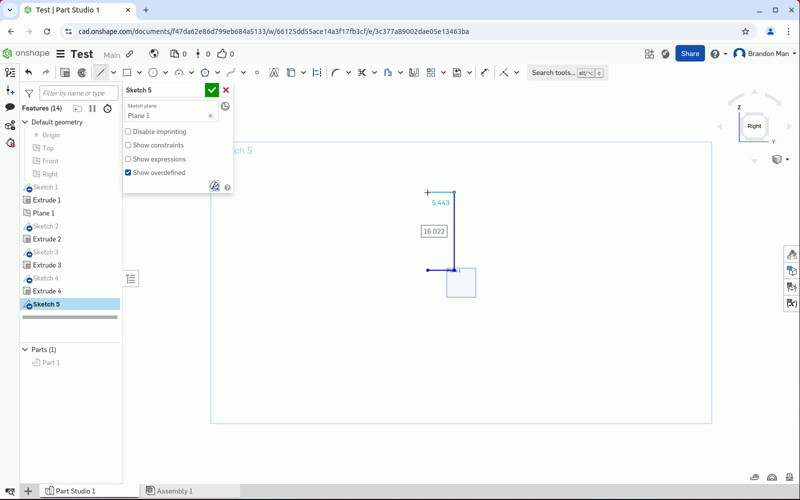
click(427, 192)
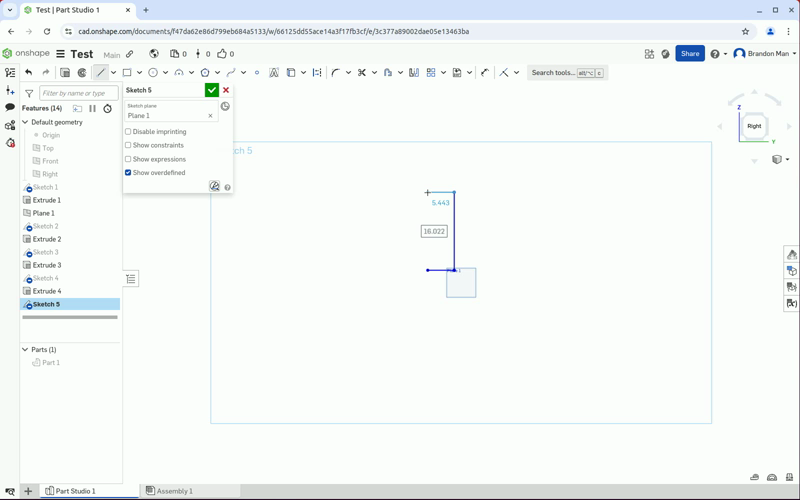
key_up(shift)
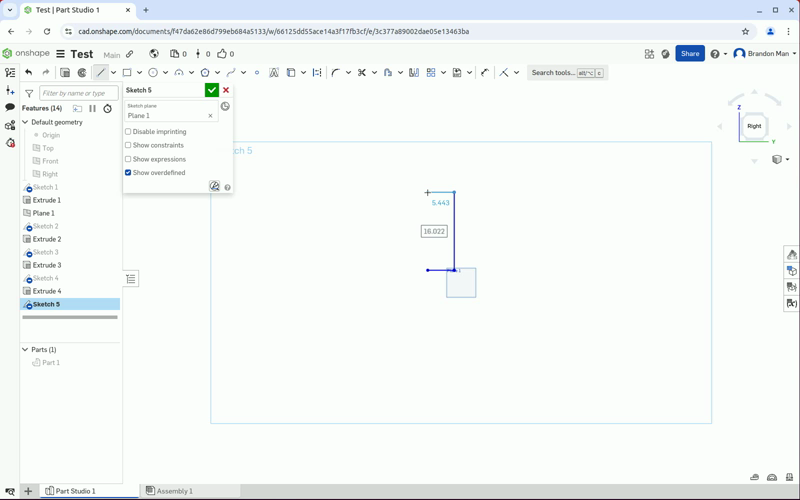
key_down(shift)
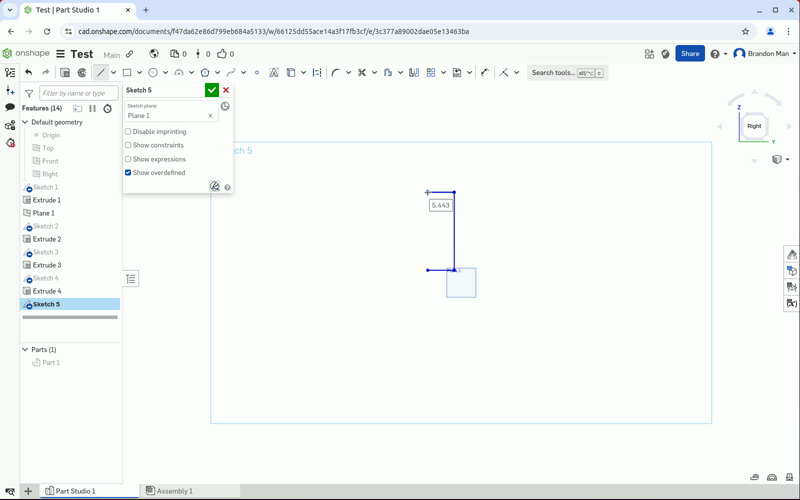
mouse_move(427, 270)
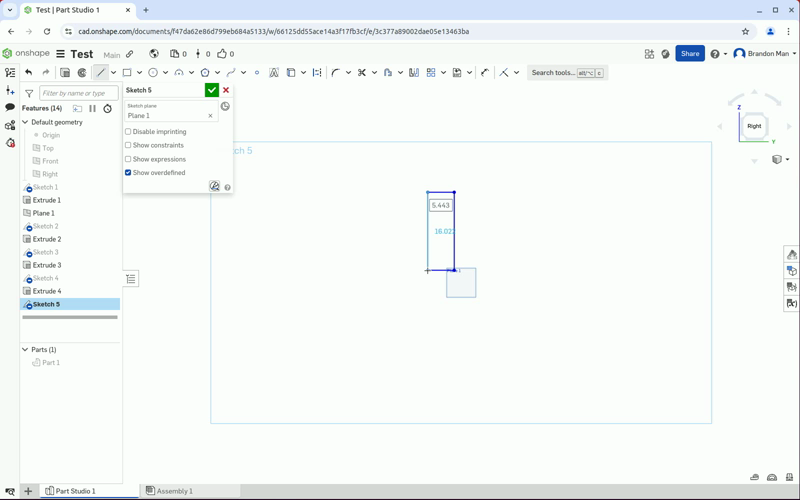
key_up(shift)
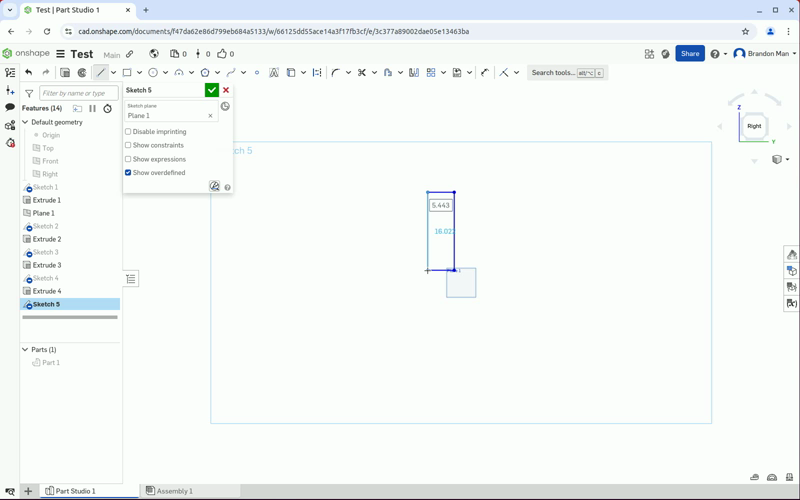
click(427, 270)
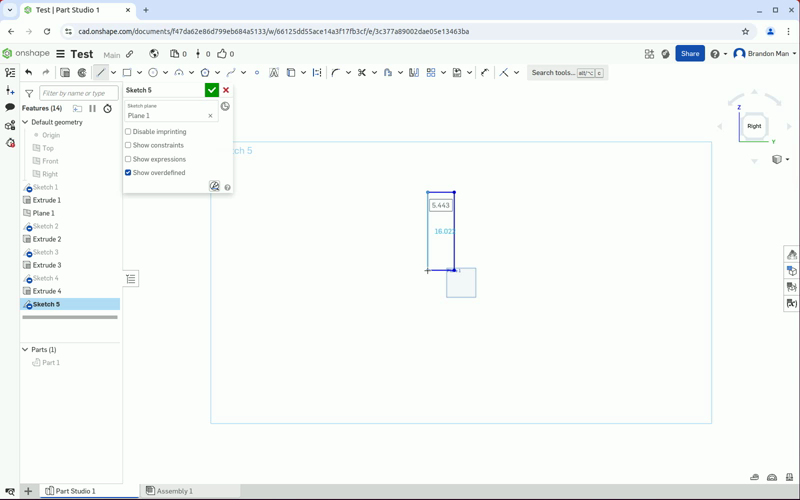
key(esc)
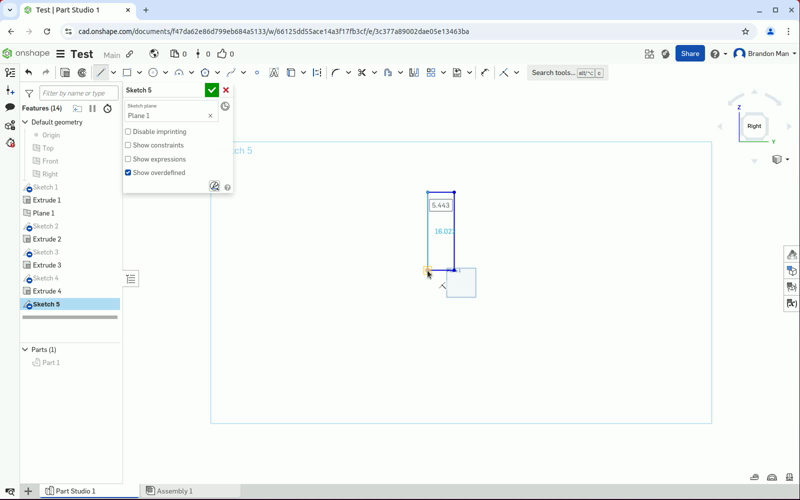
mouse_move(446, 224)
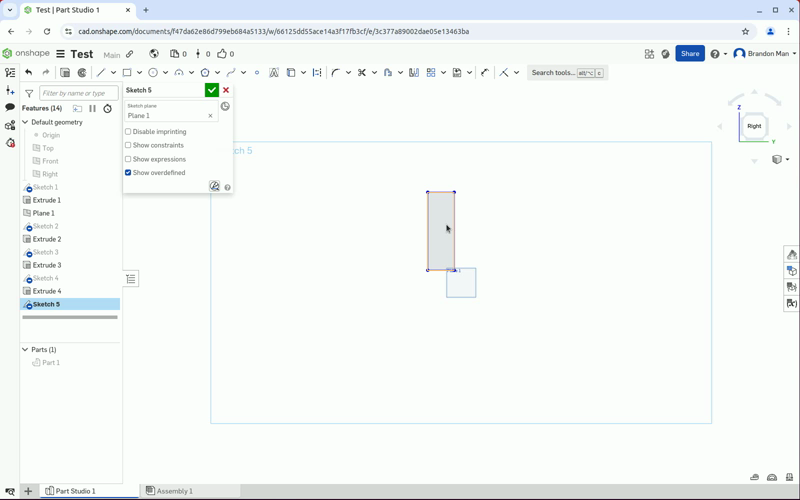
click(446, 224)
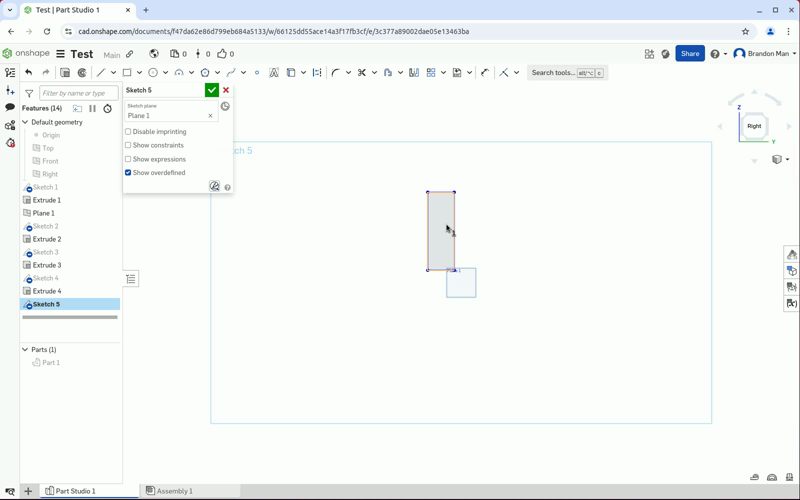
mouse_move(73, 352)
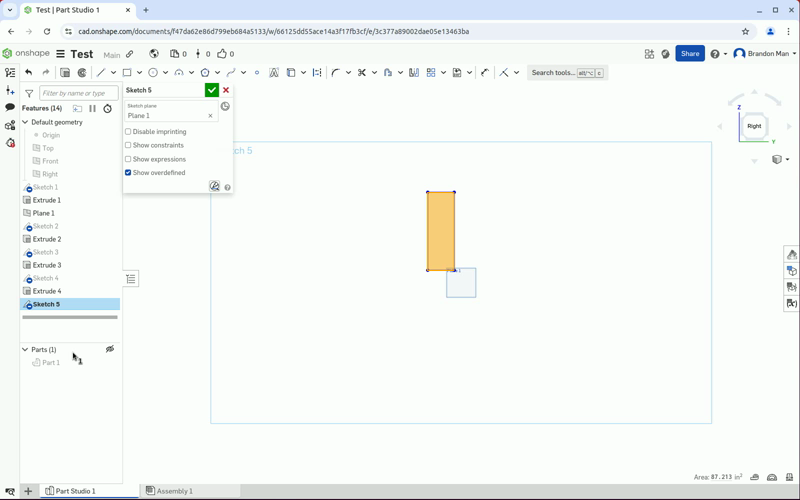
key(shift+y)
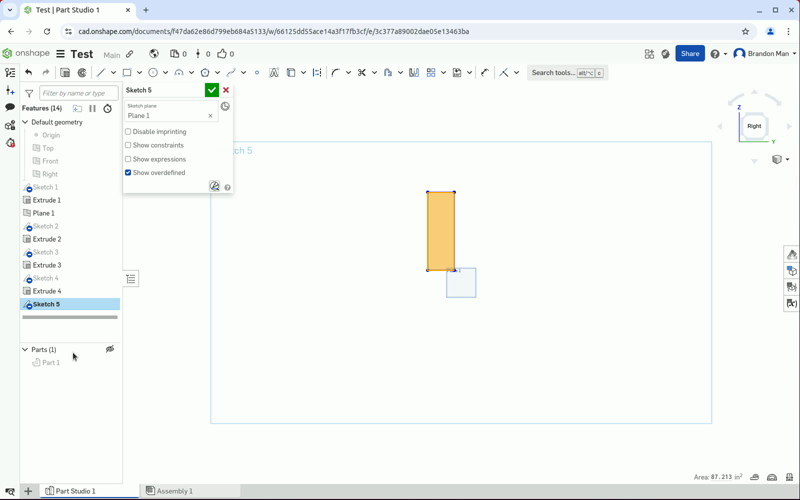
key(shift+e)
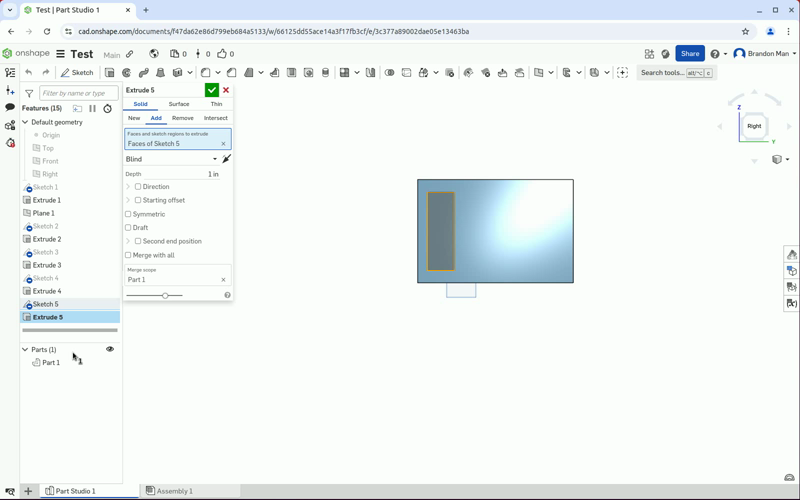
mouse_move(143, 106)
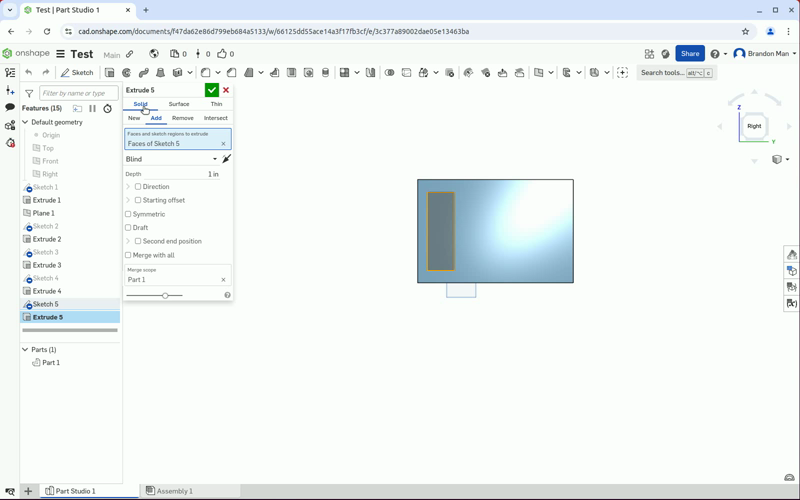
click(143, 106)
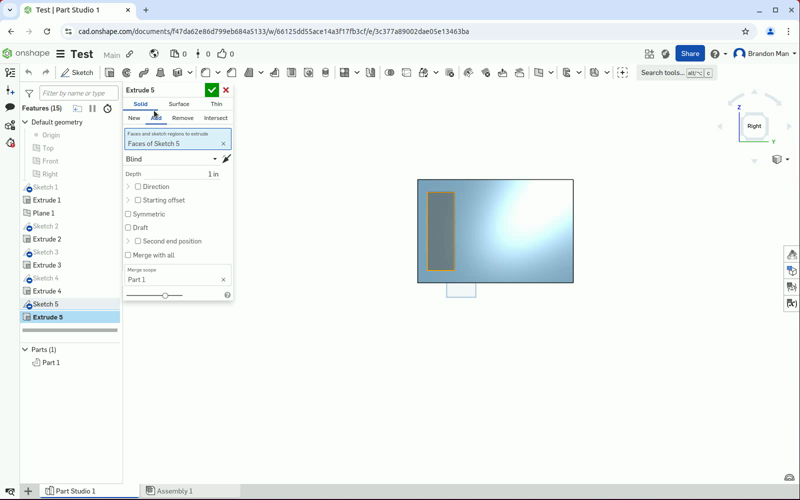
mouse_move(186, 120)
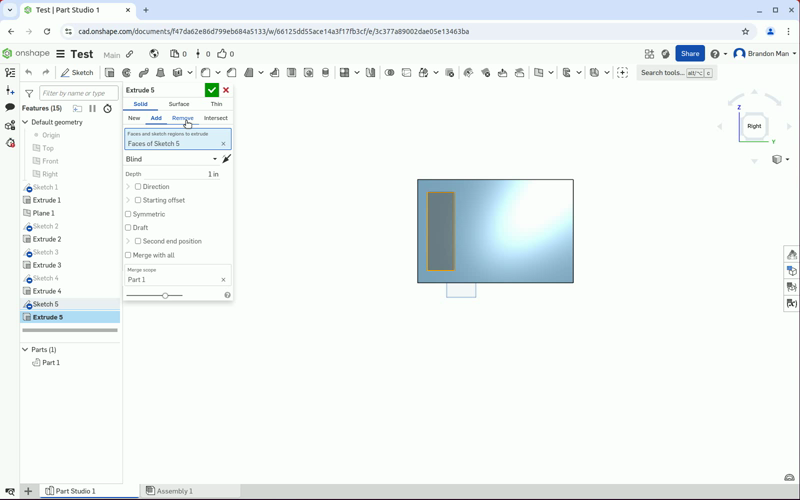
click(186, 120)
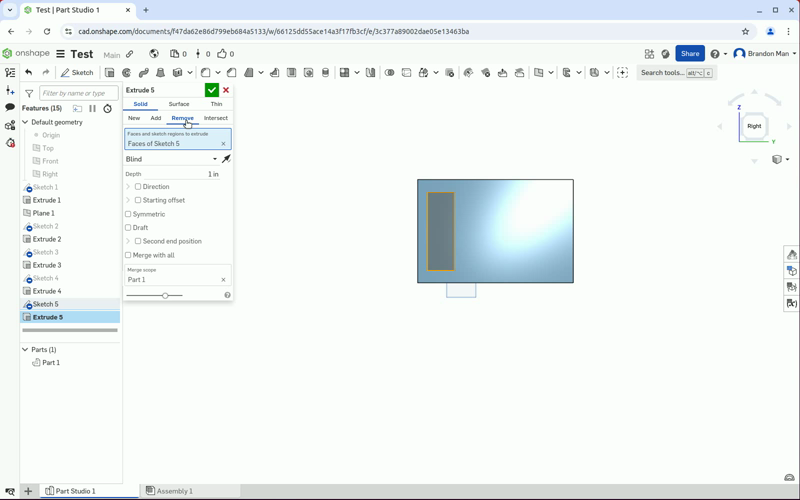
key(tab, 4)
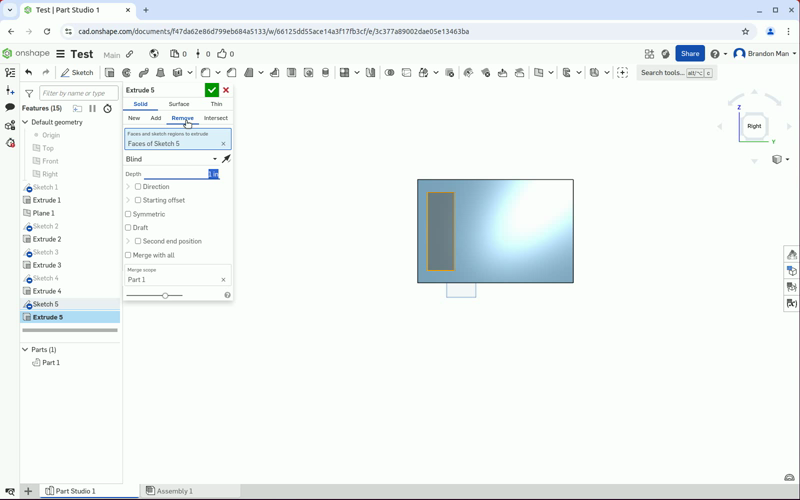
text(10.591)
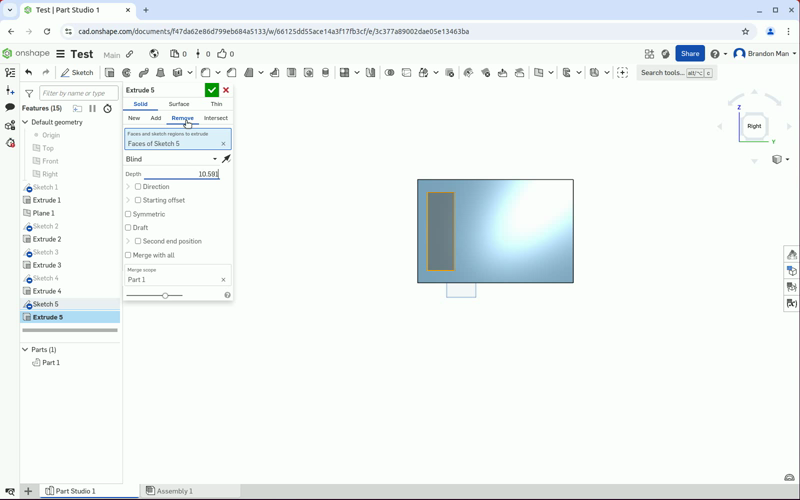
key(tab, 6)
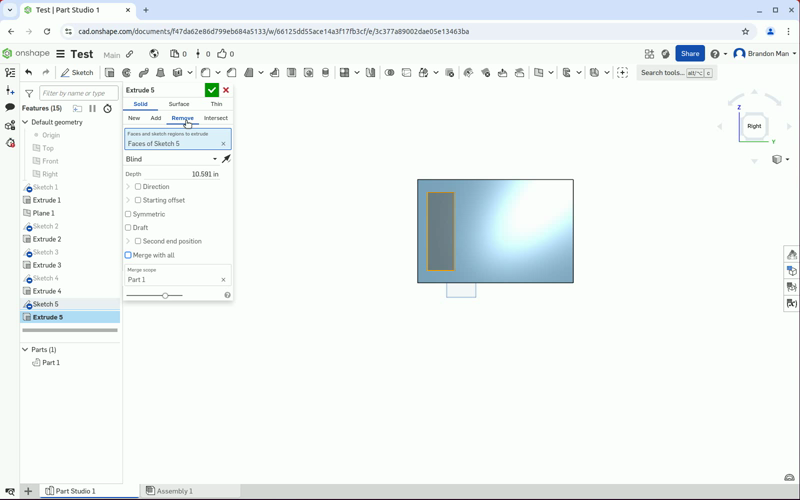
key(space)
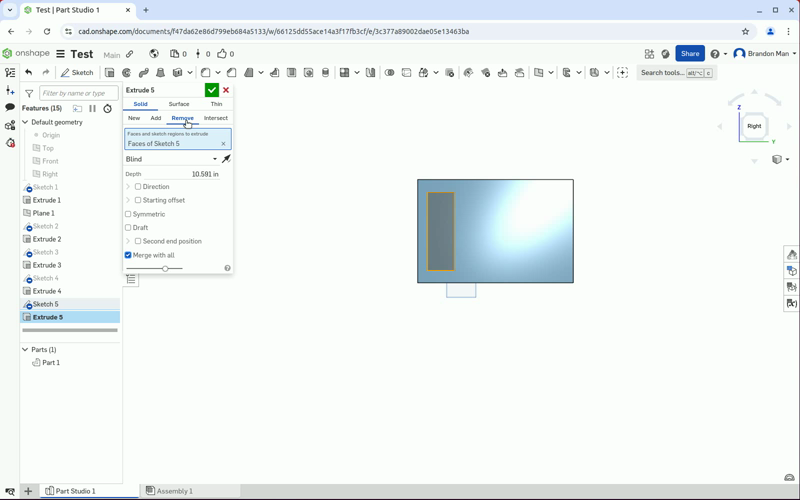
key(enter)
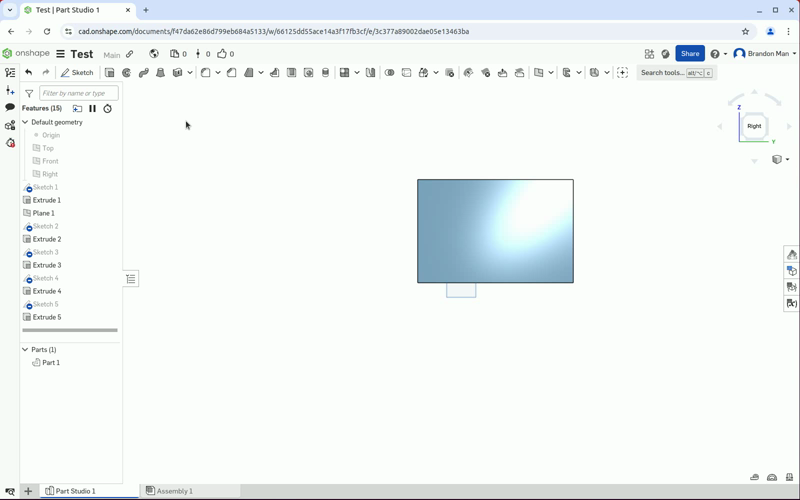
key(shift+h)
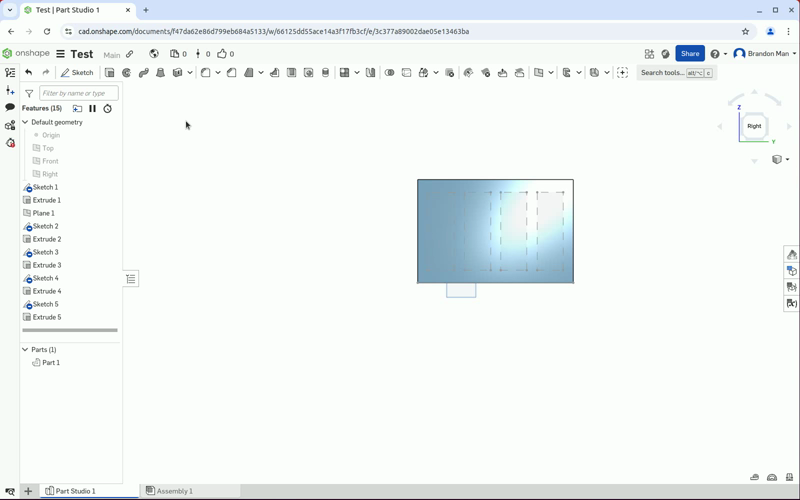
key(shift+h)
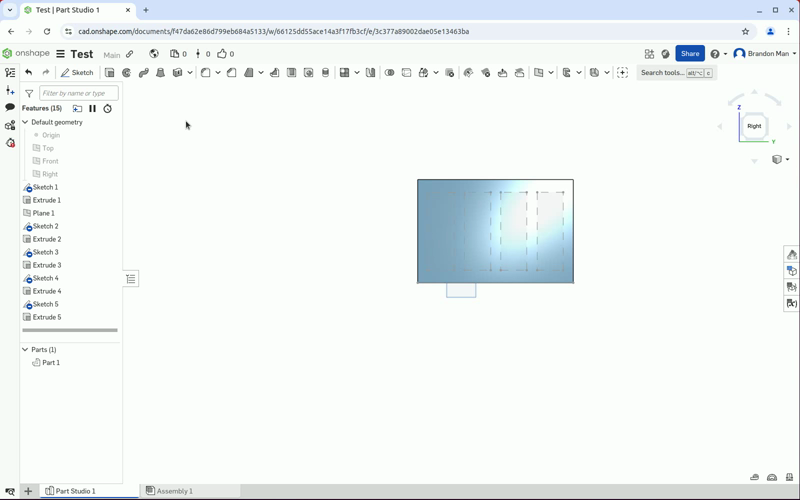
key(shift+7)
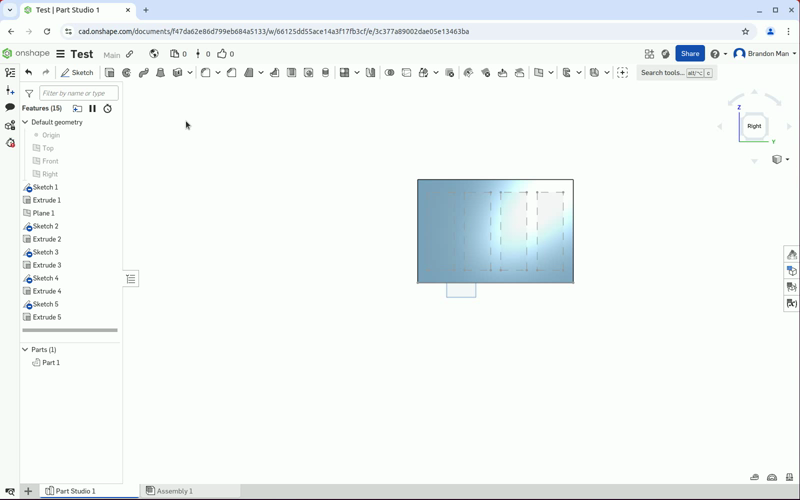
key(right, 2)
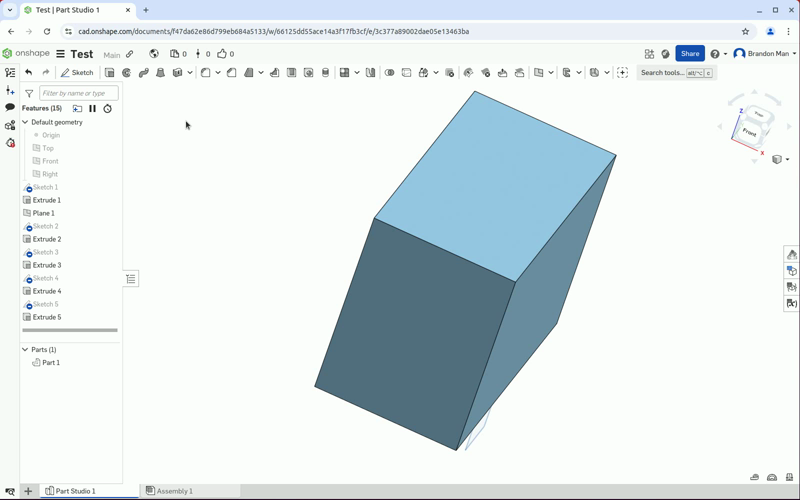
key(down, 2)
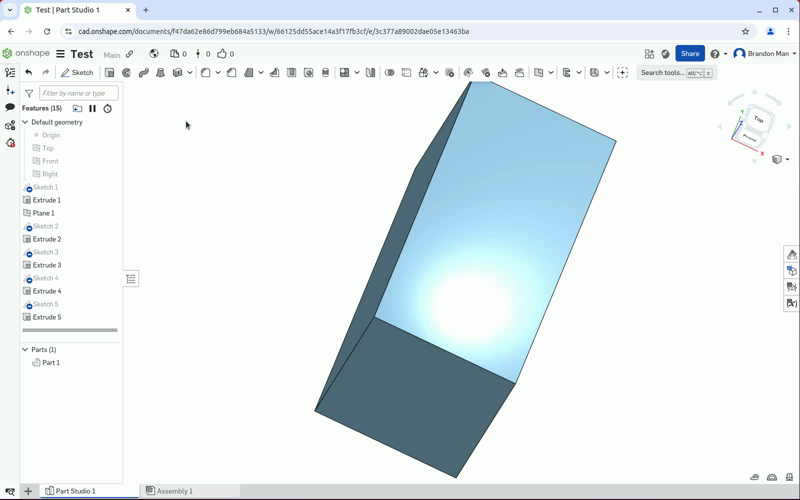
key(up, 2)
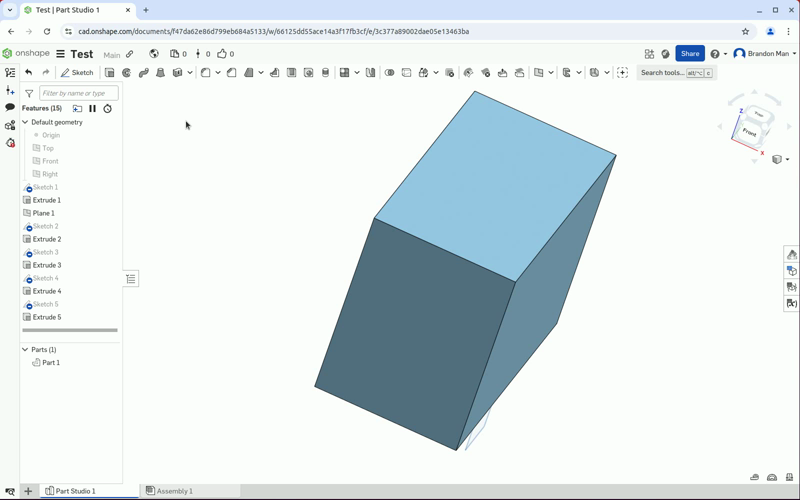
key(left, 2)
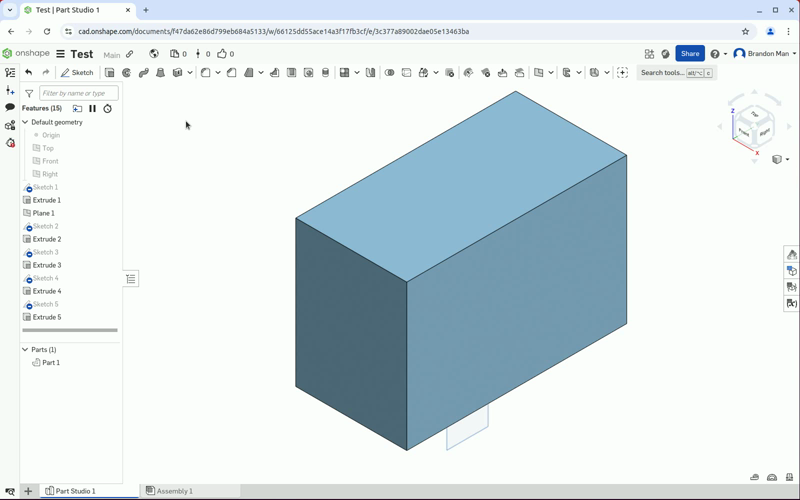
mouse_move(73, 189)
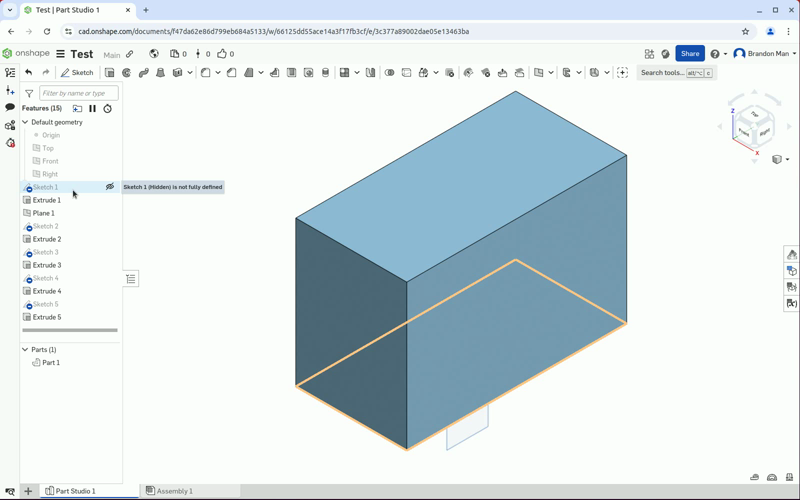
click(73, 189)